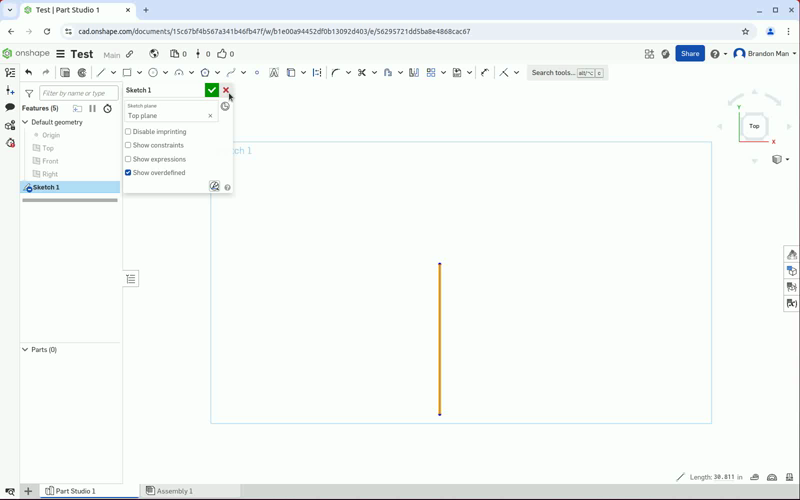
key(shift+h)
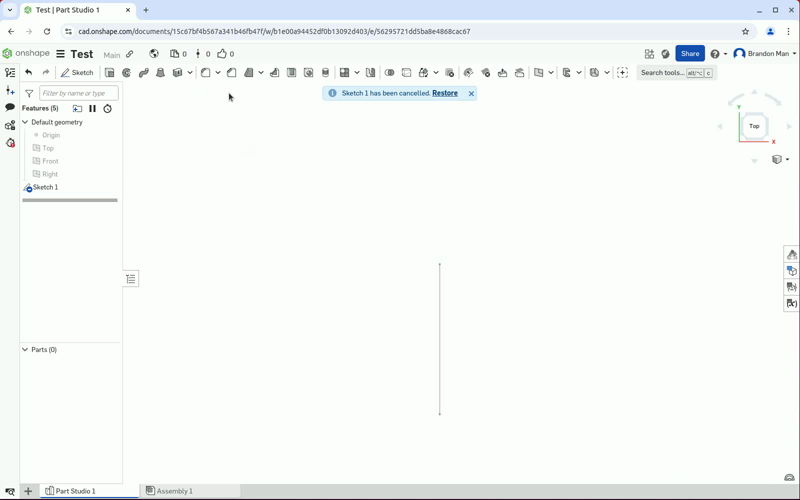
key(shift+s)
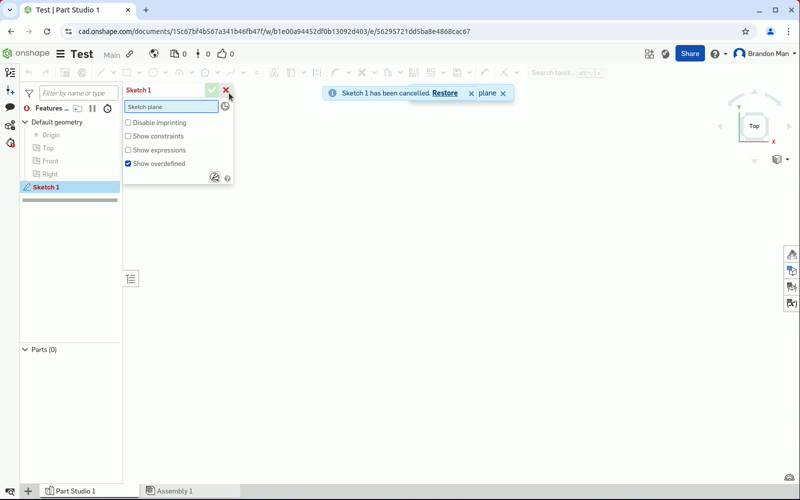
mouse_move(73, 150)
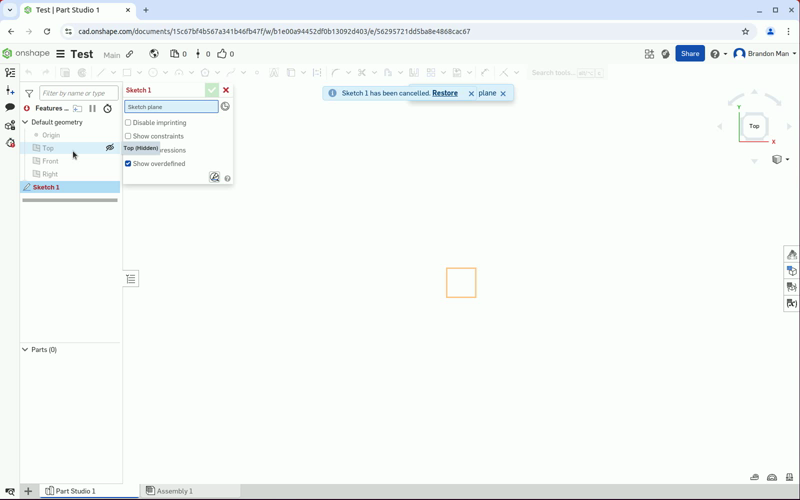
click(73, 150)
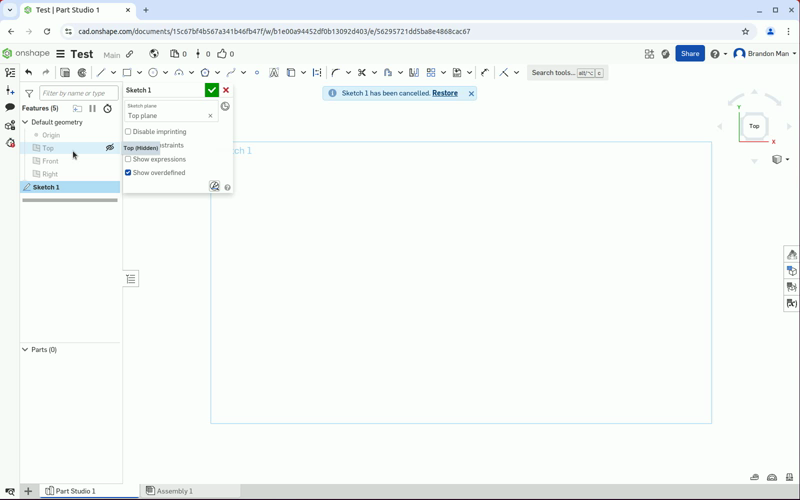
mouse_move(73, 352)
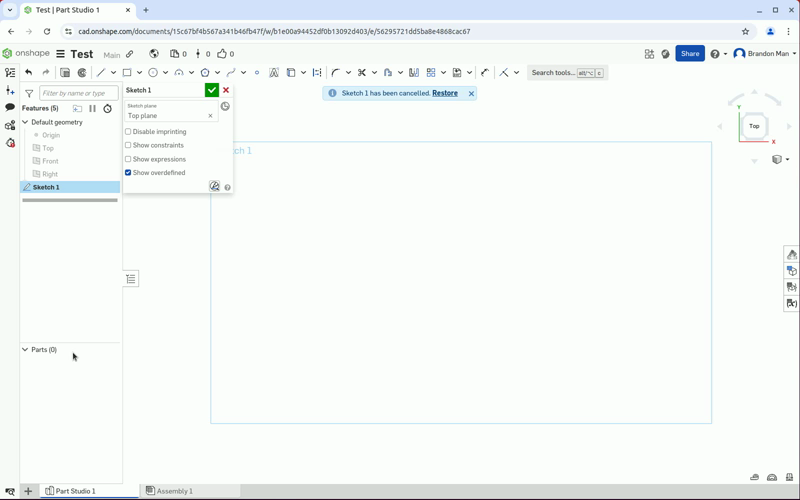
key(y)
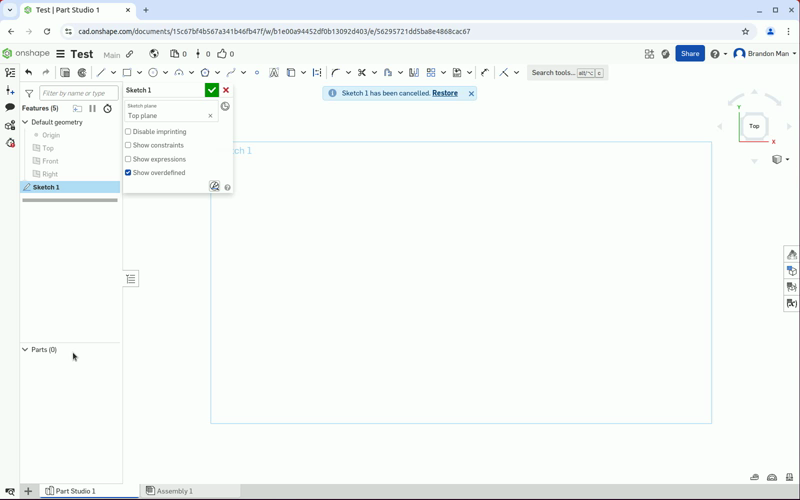
key(l)
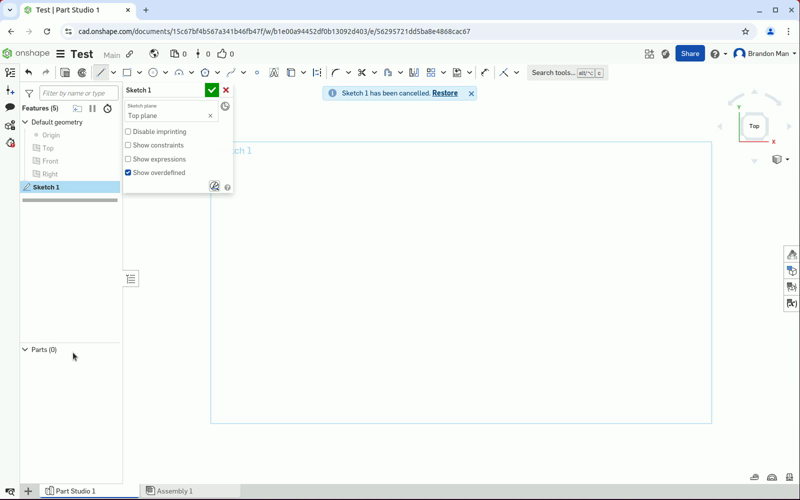
key_down(shift)
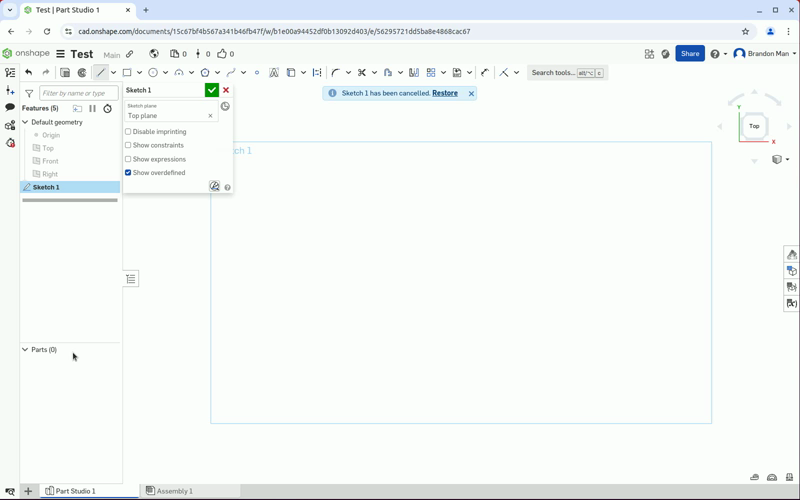
mouse_move(374, 353)
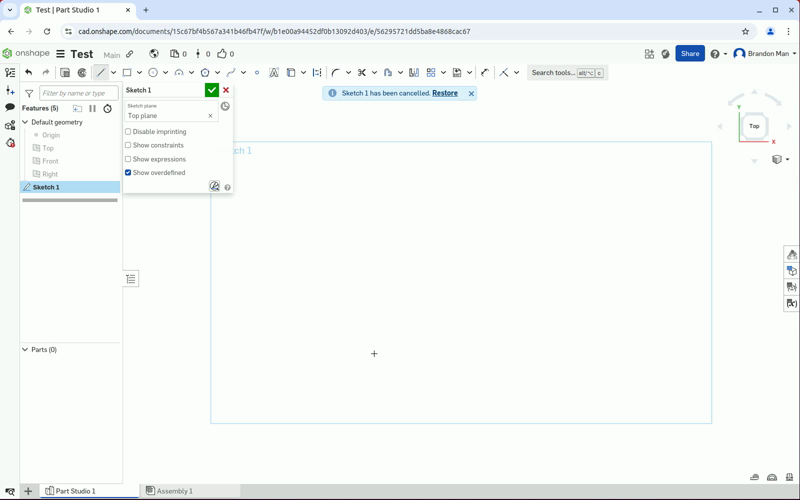
click(374, 353)
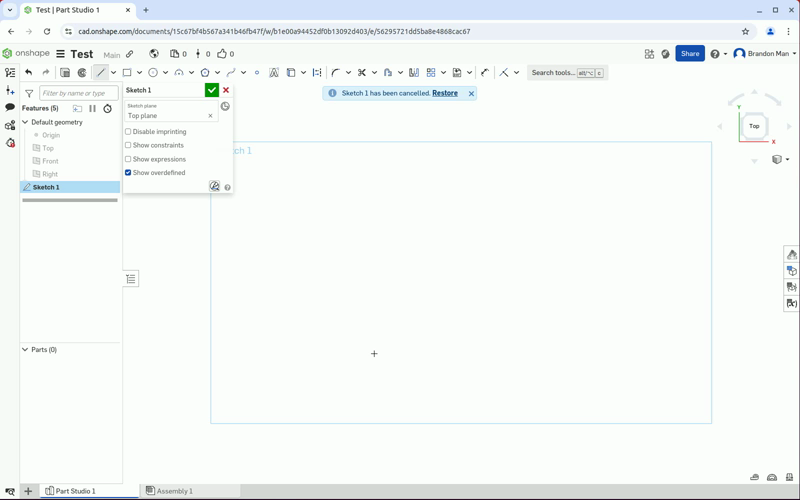
key_up(shift)
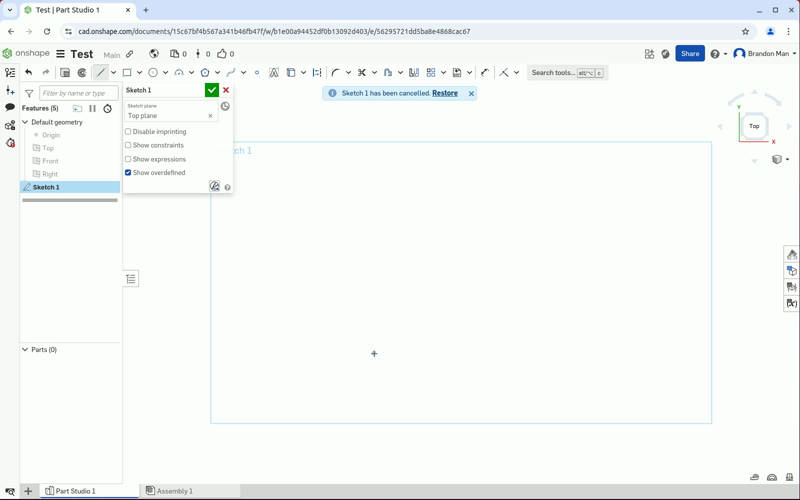
key_down(shift)
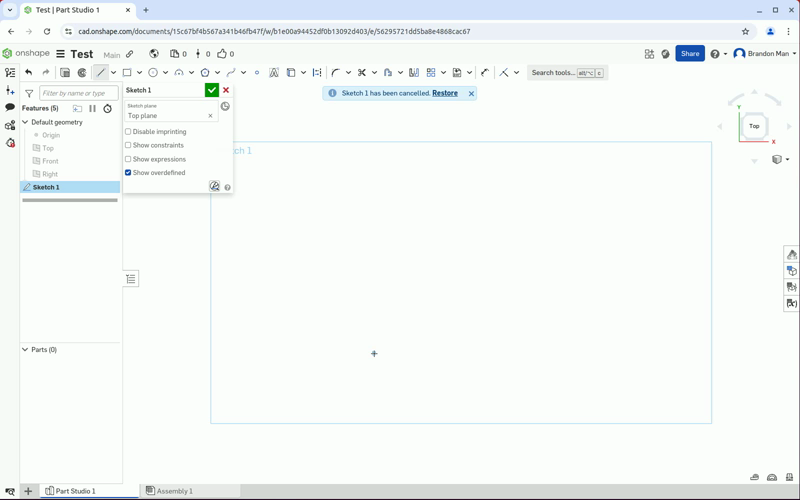
mouse_move(564, 353)
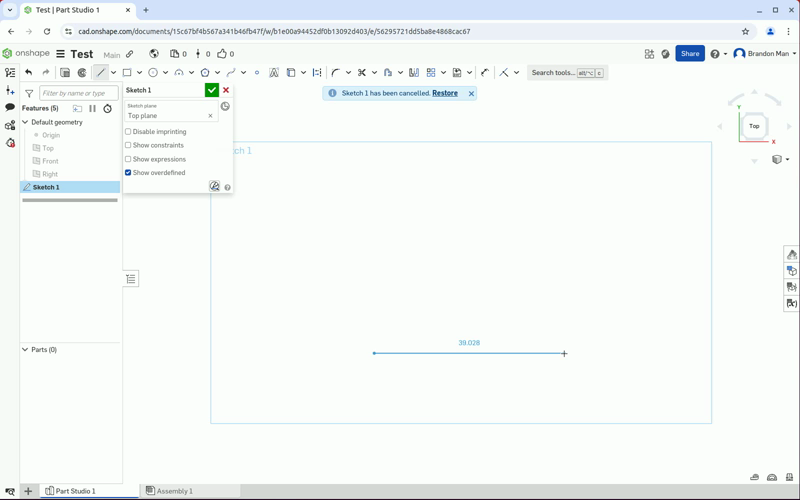
click(564, 353)
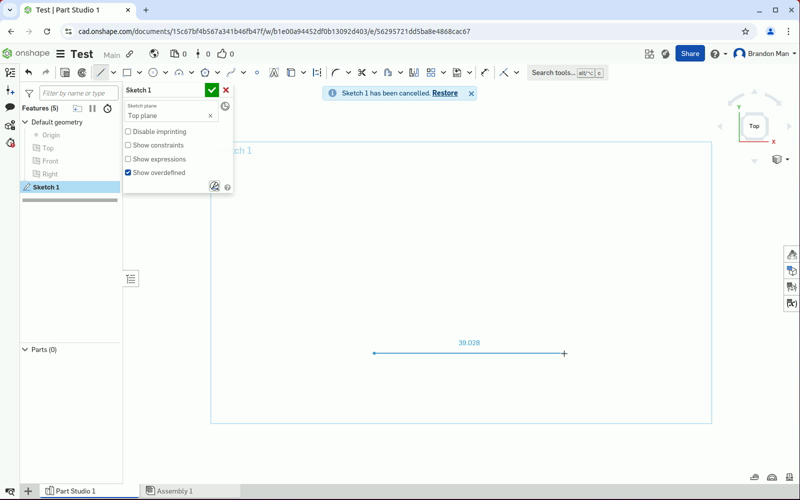
key_up(shift)
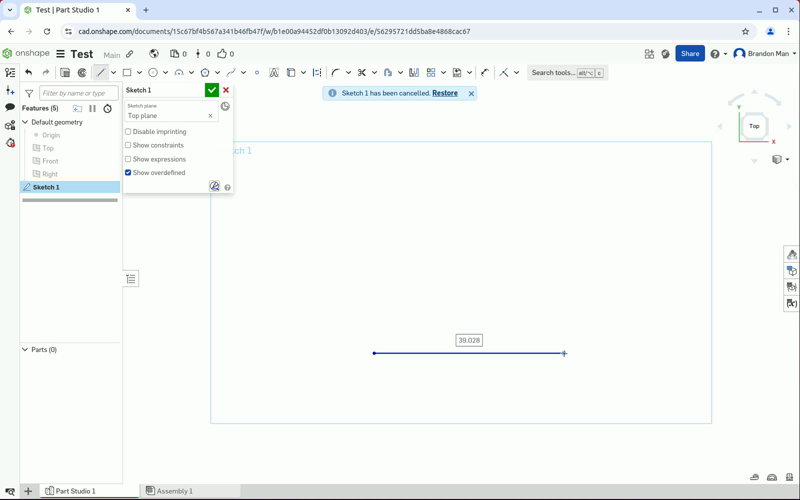
key_down(shift)
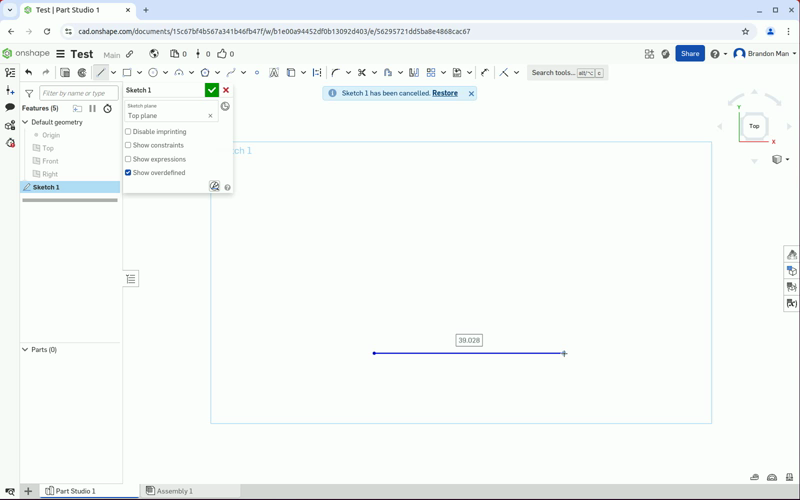
mouse_move(589, 353)
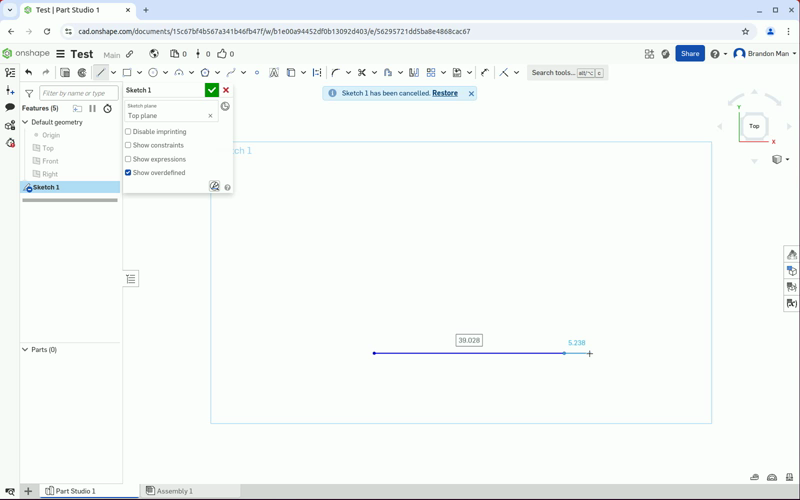
mouse_move(564, 333)
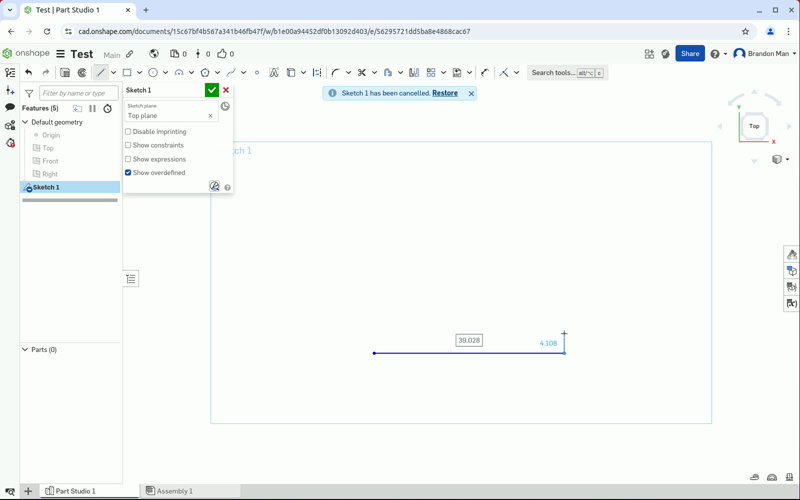
click(564, 333)
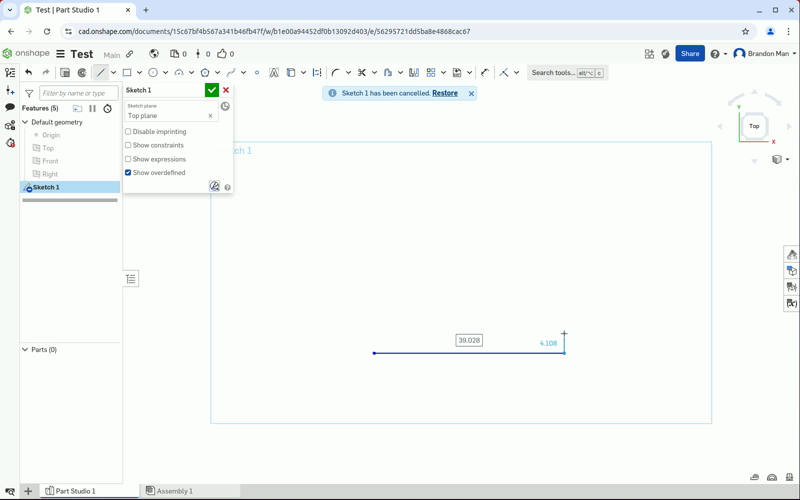
key_up(shift)
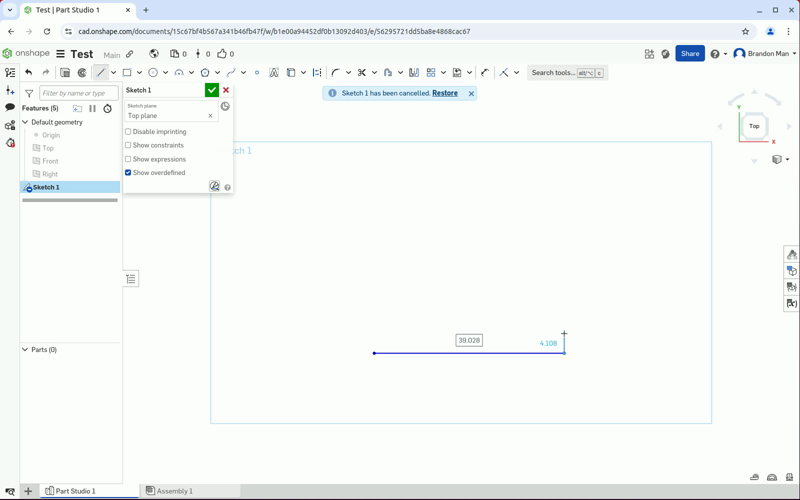
key_down(shift)
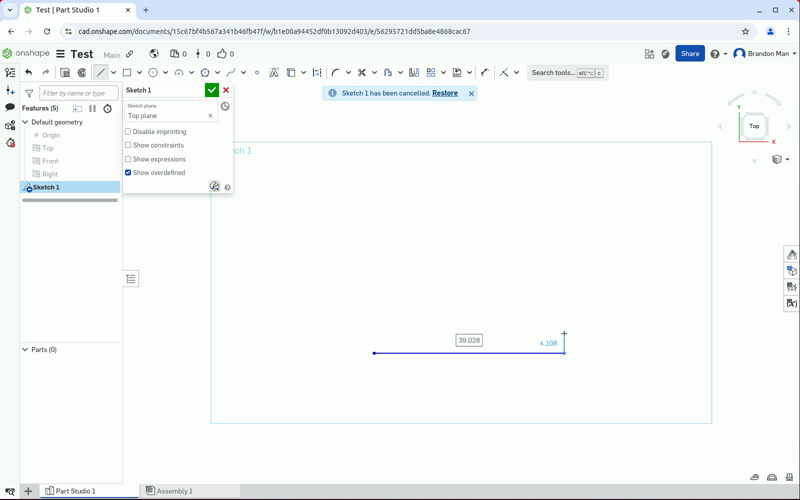
mouse_move(374, 333)
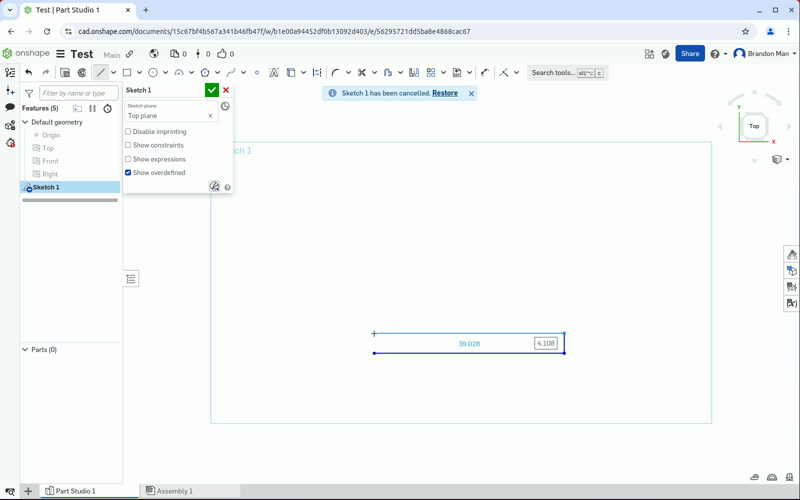
click(374, 333)
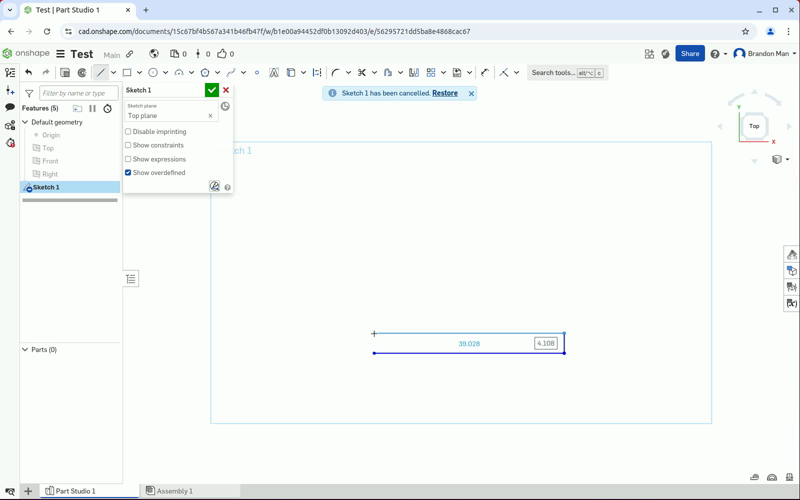
key_up(shift)
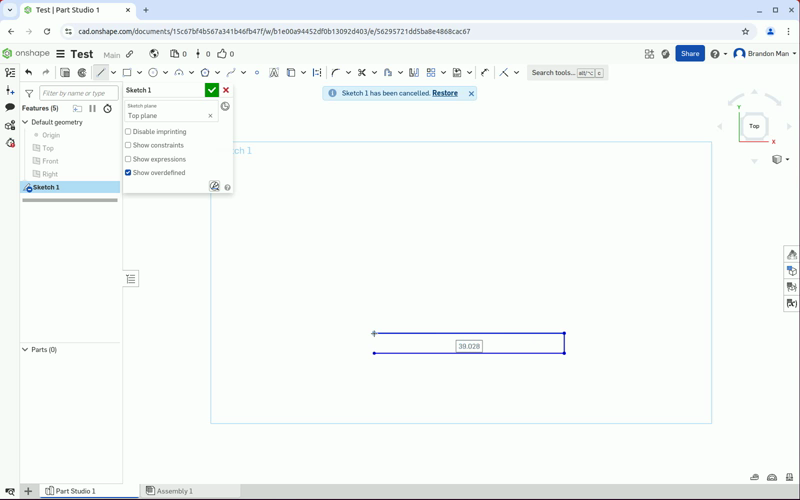
mouse_move(404, 333)
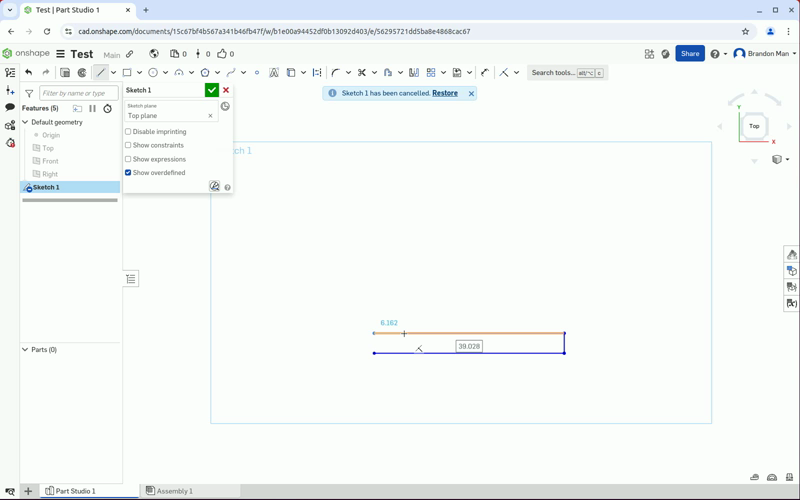
key_down(shift)
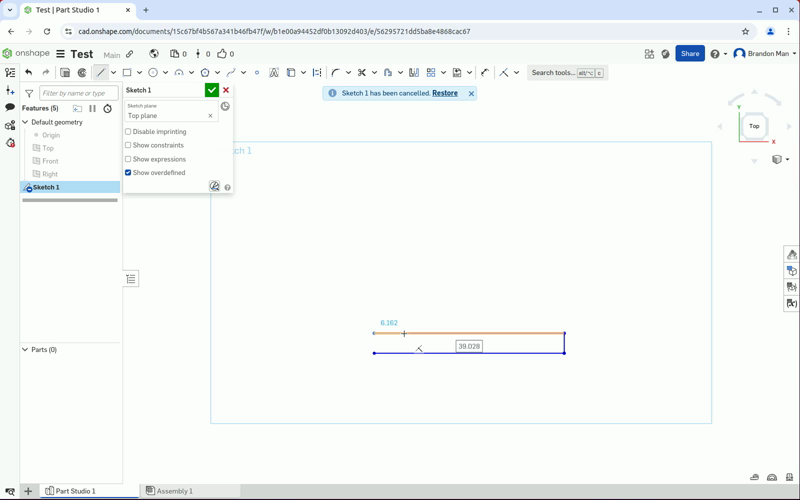
mouse_move(374, 353)
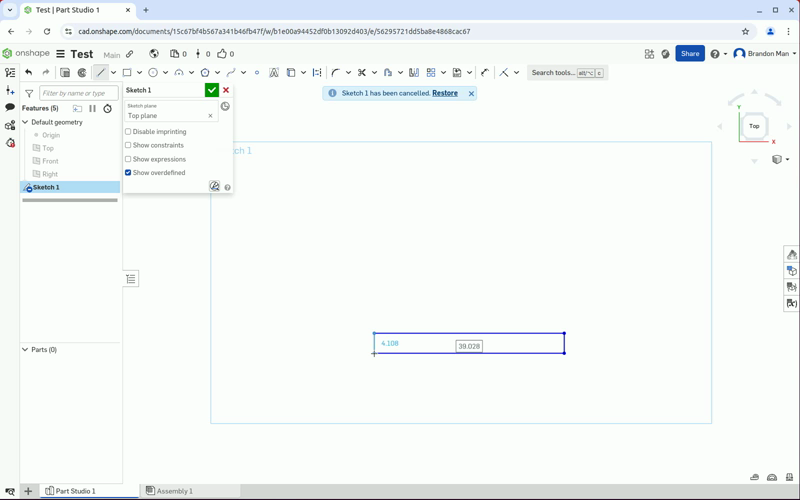
key_up(shift)
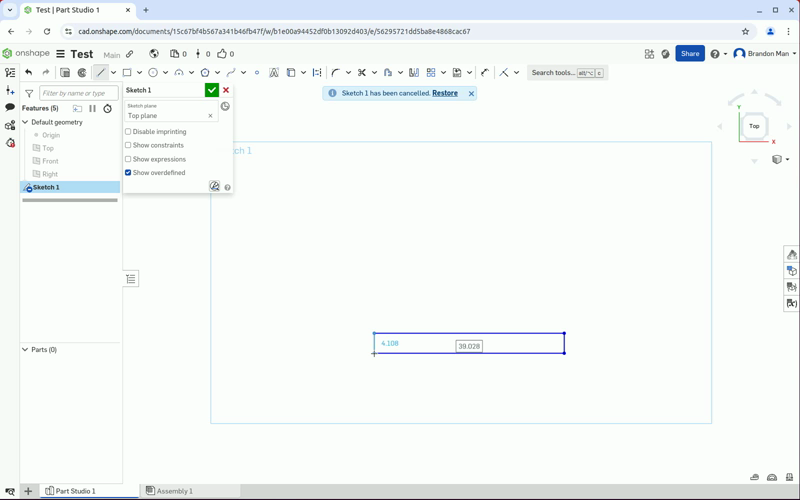
click(374, 353)
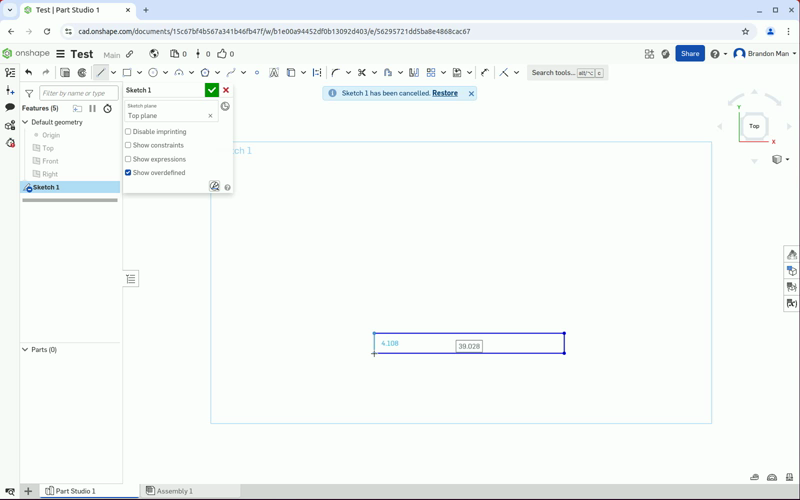
key(esc)
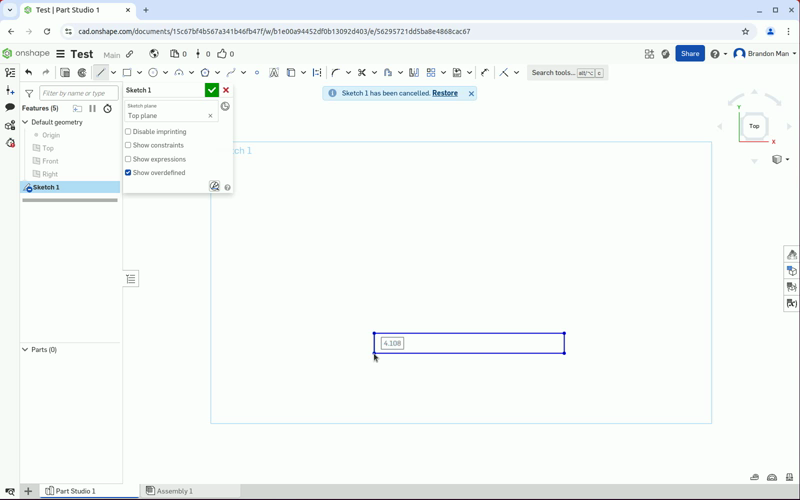
mouse_move(451, 346)
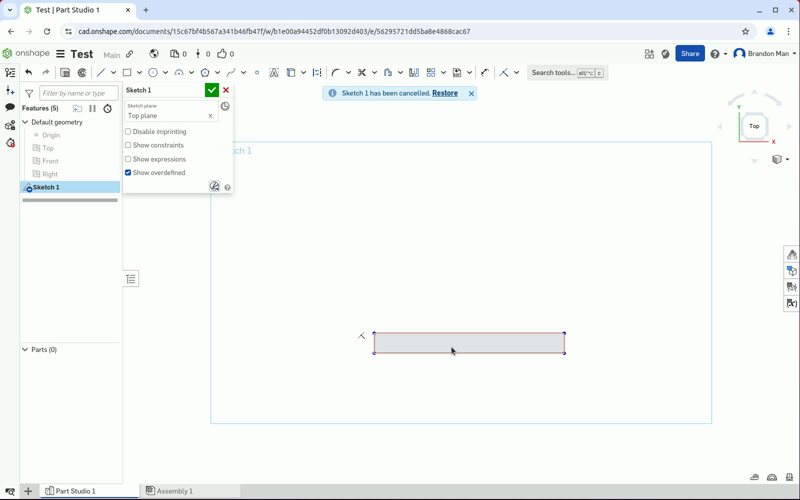
click(451, 346)
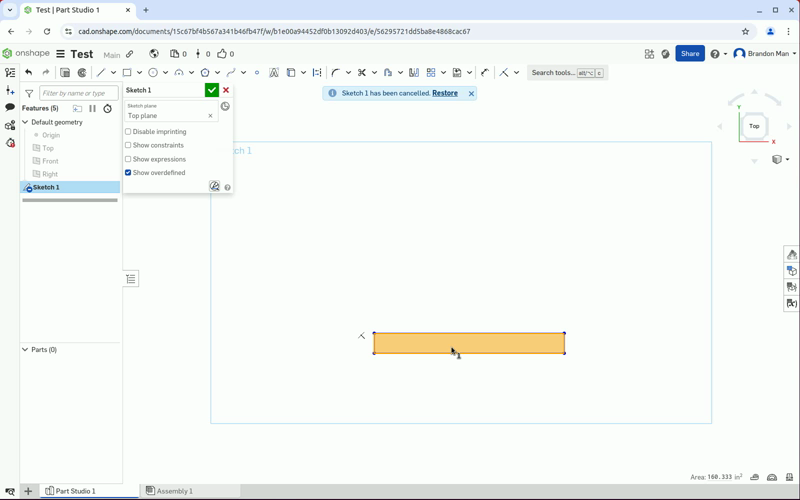
mouse_move(73, 352)
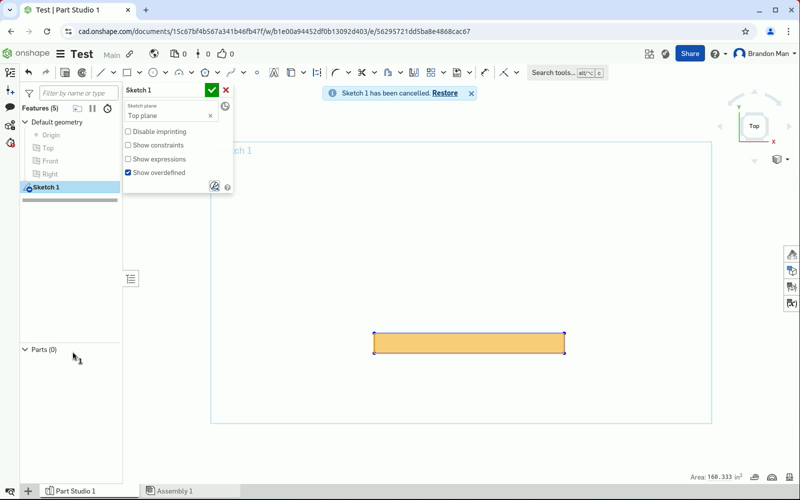
key(shift+y)
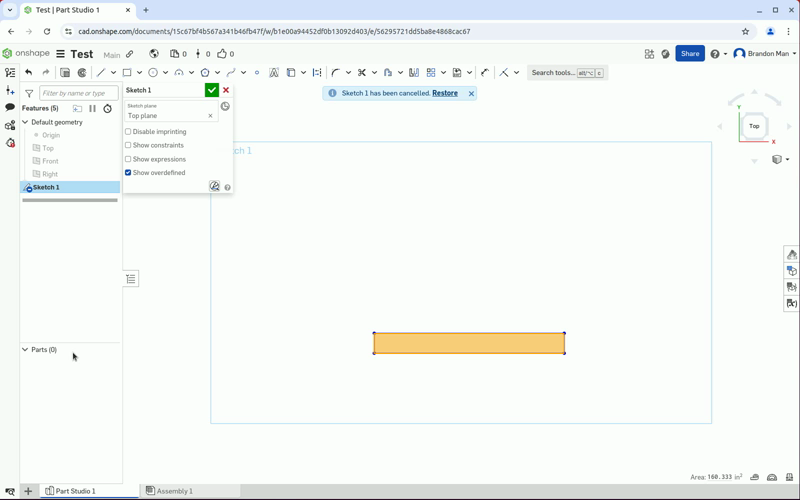
key(shift+e)
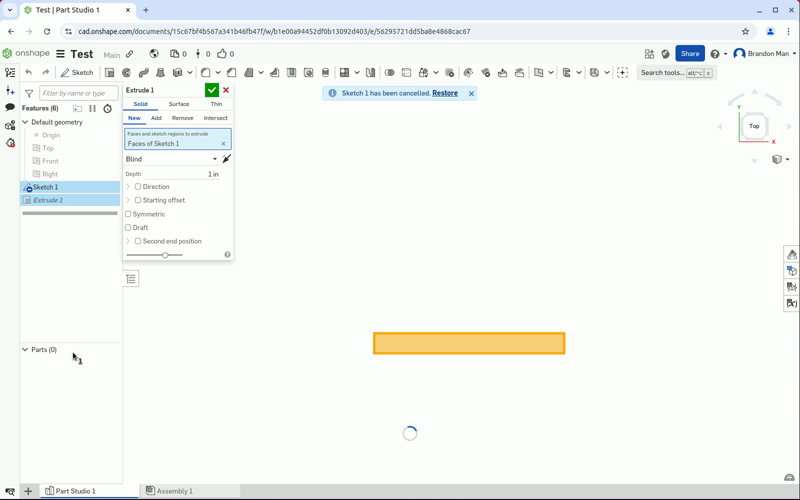
mouse_move(143, 106)
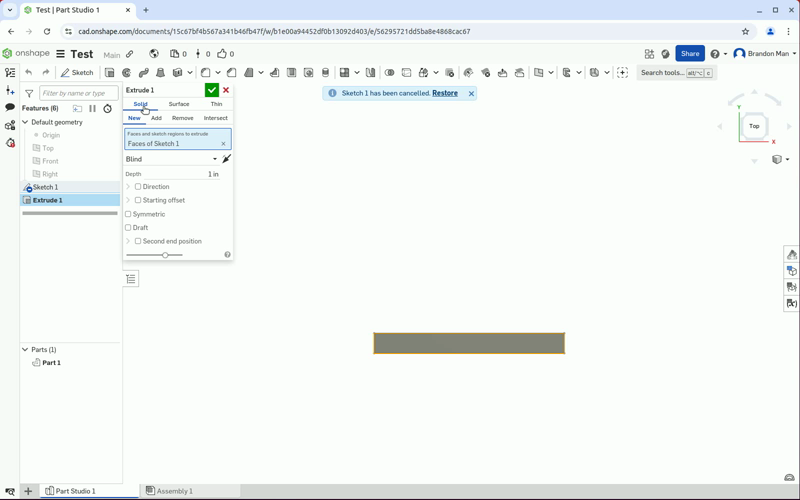
click(143, 106)
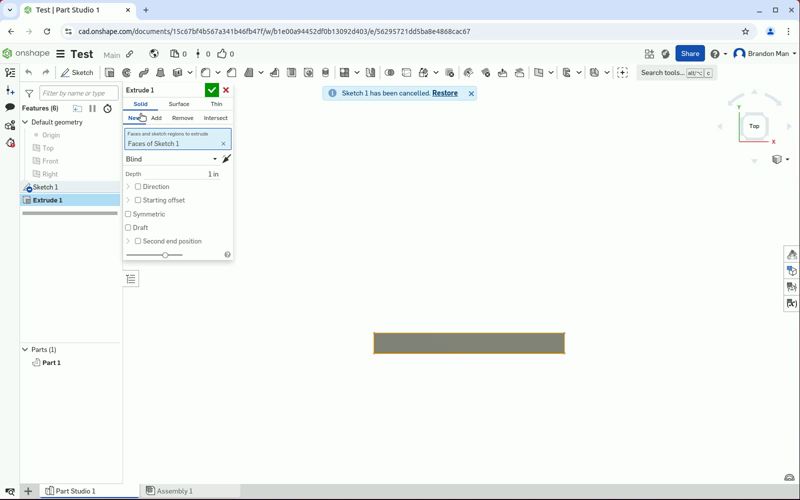
mouse_move(137, 120)
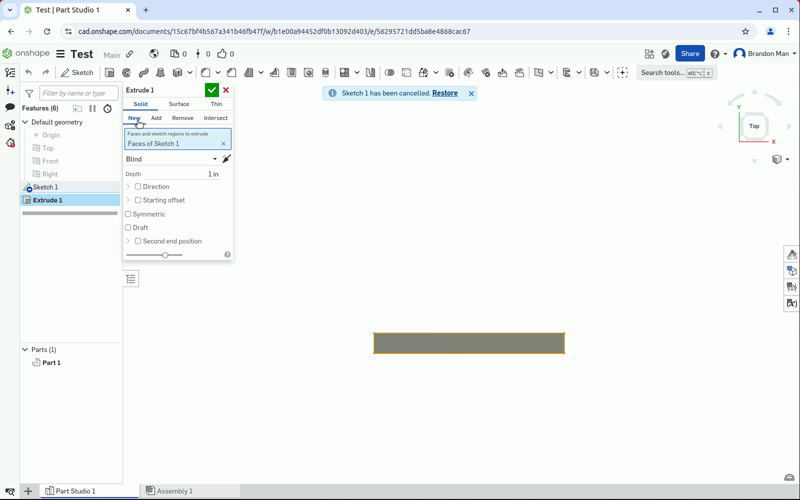
click(137, 120)
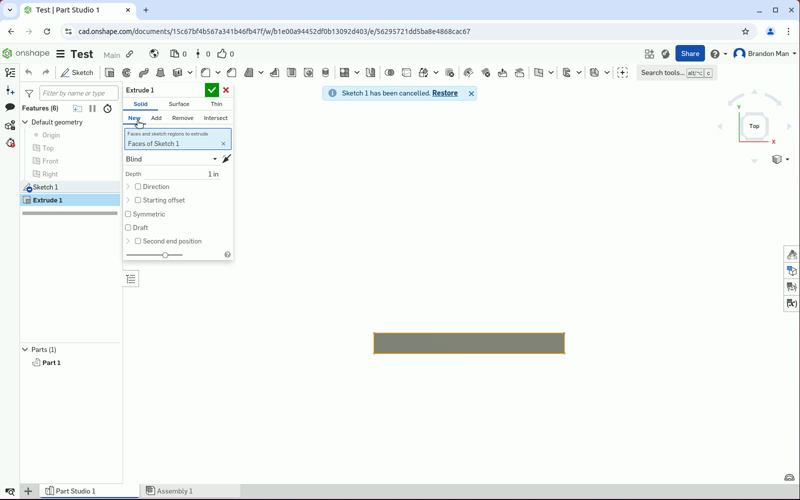
key(tab, 4)
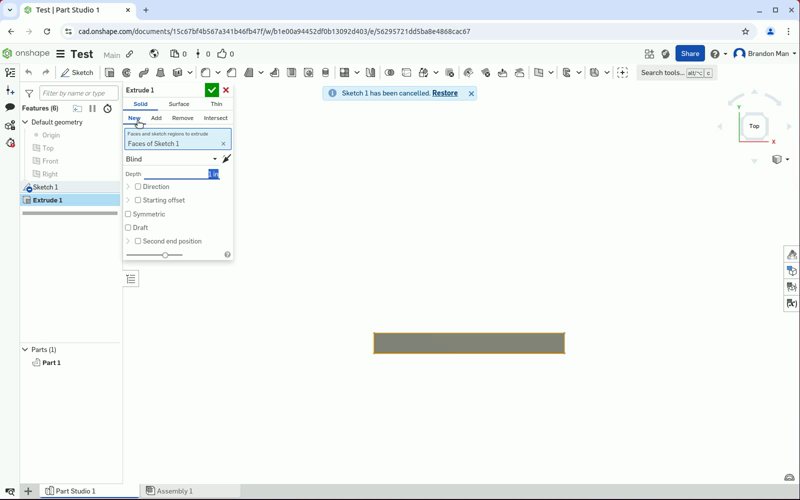
text(0.963)
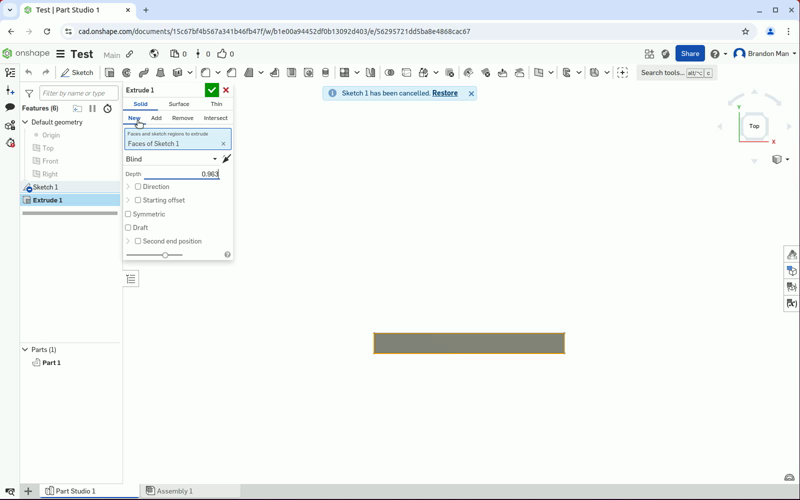
key(enter)
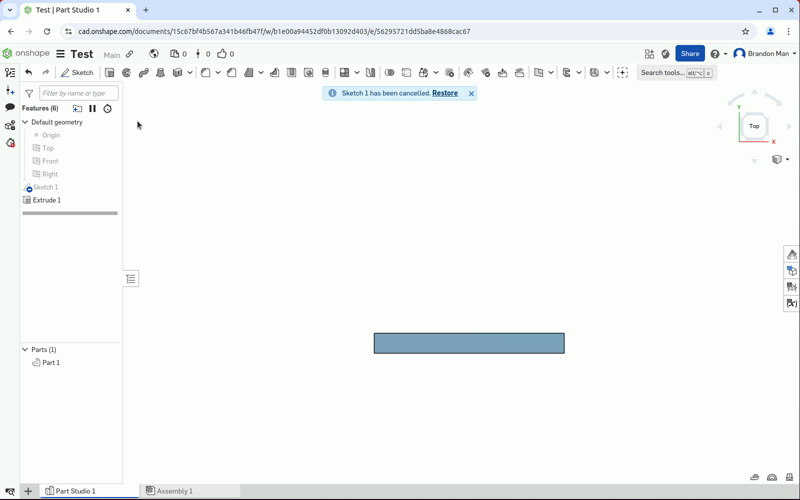
key(shift+h)
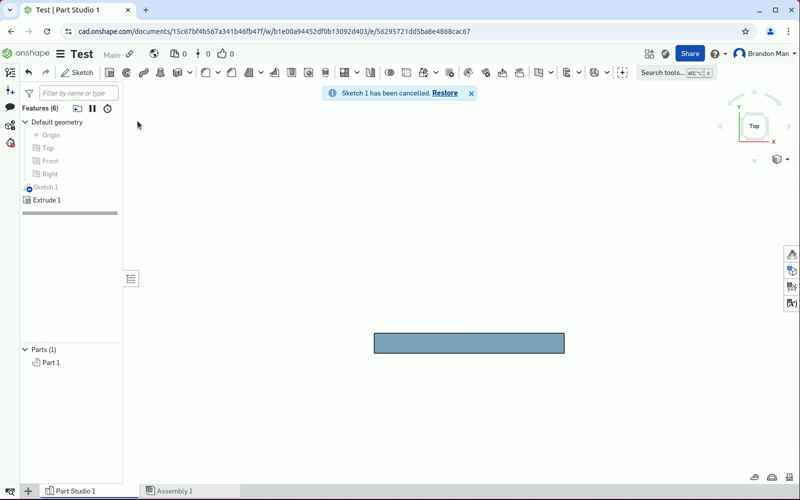
key(shift+h)
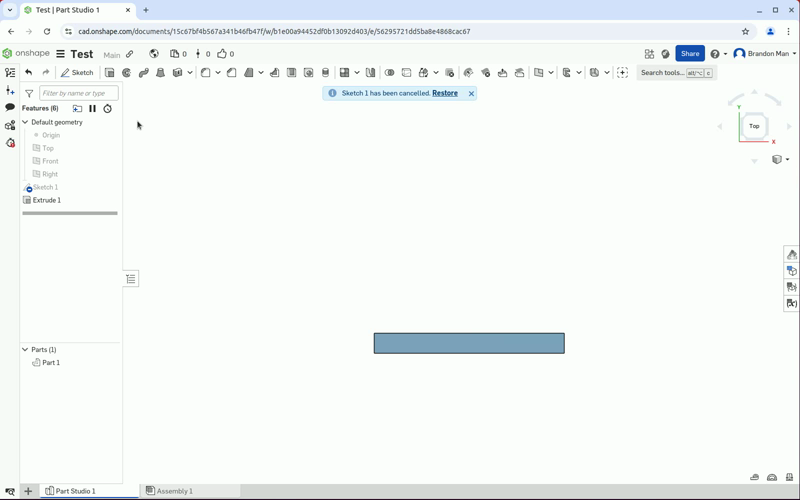
mouse_move(73, 189)
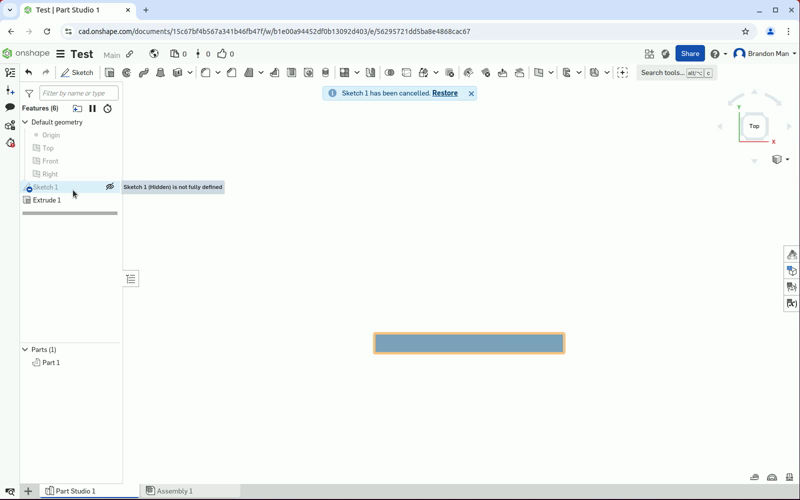
click(73, 189)
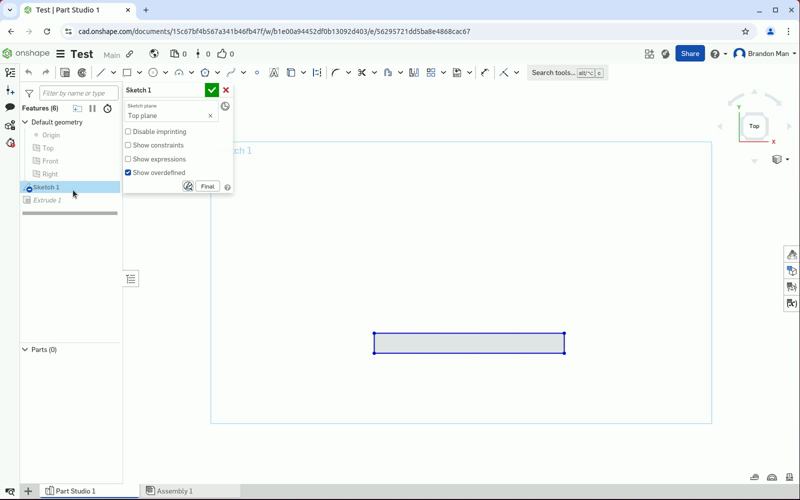
mouse_move(229, 92)
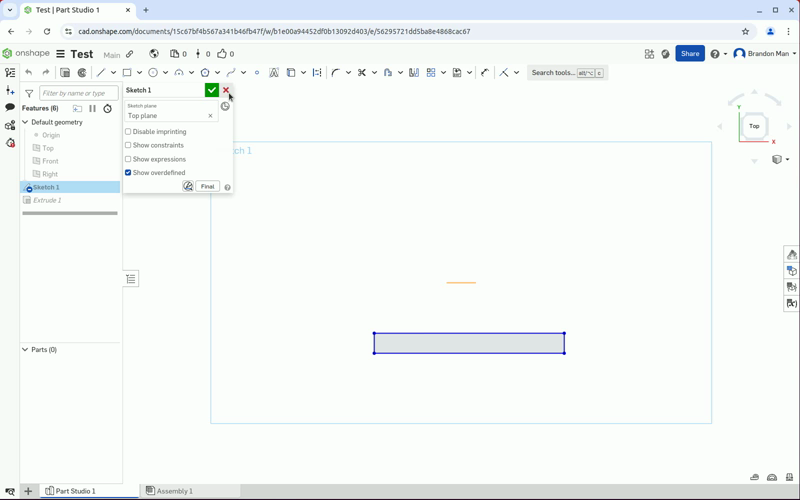
click(229, 92)
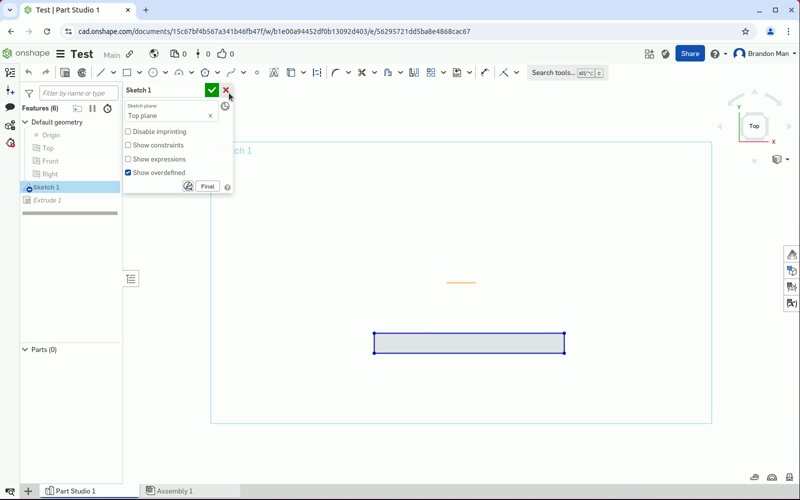
key(shift+s)
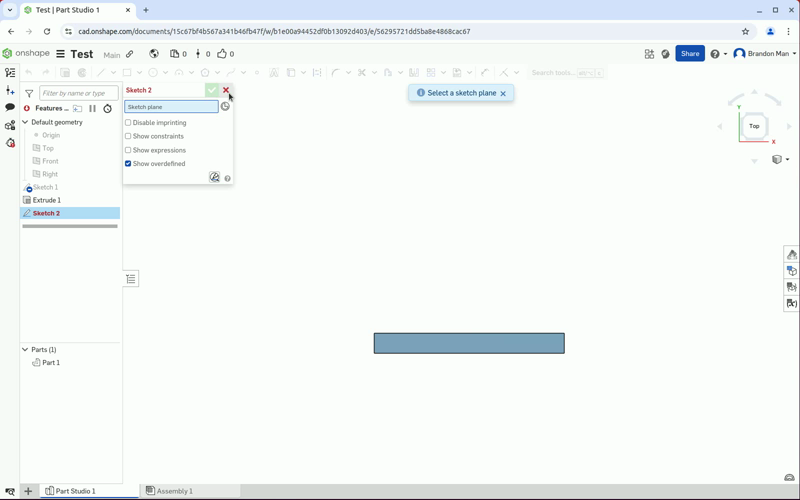
mouse_move(73, 150)
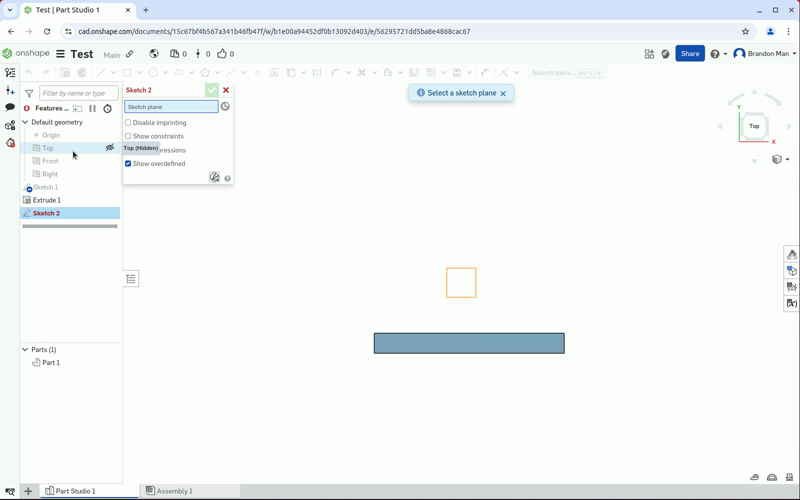
click(73, 150)
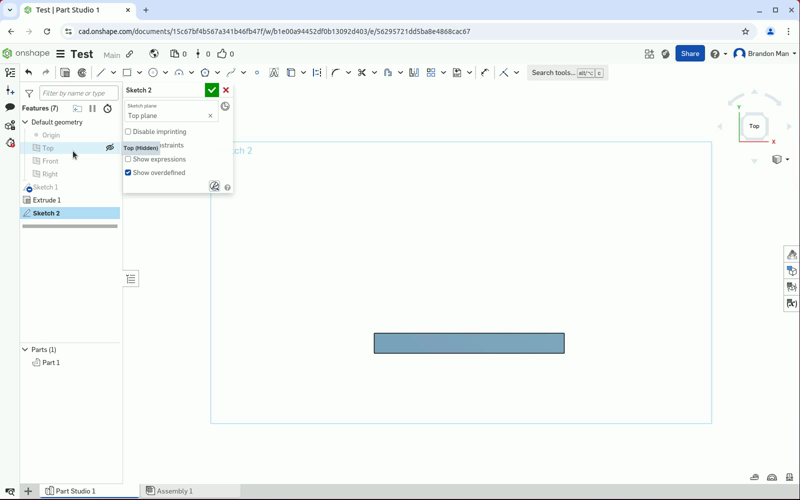
mouse_move(73, 352)
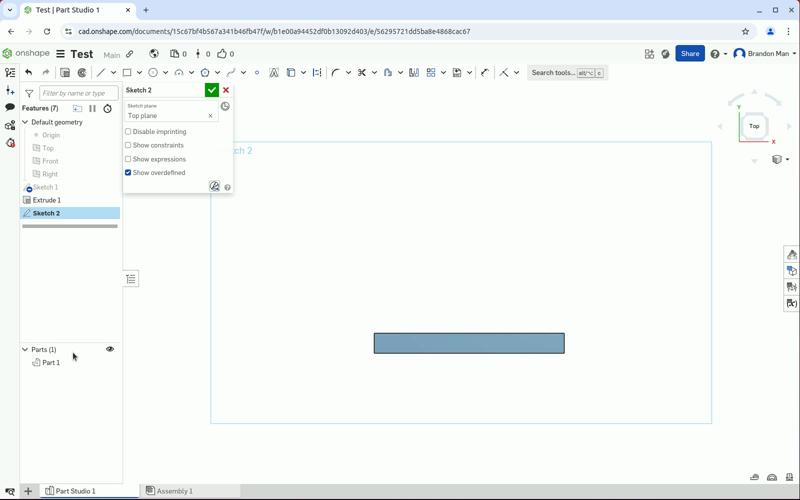
key(y)
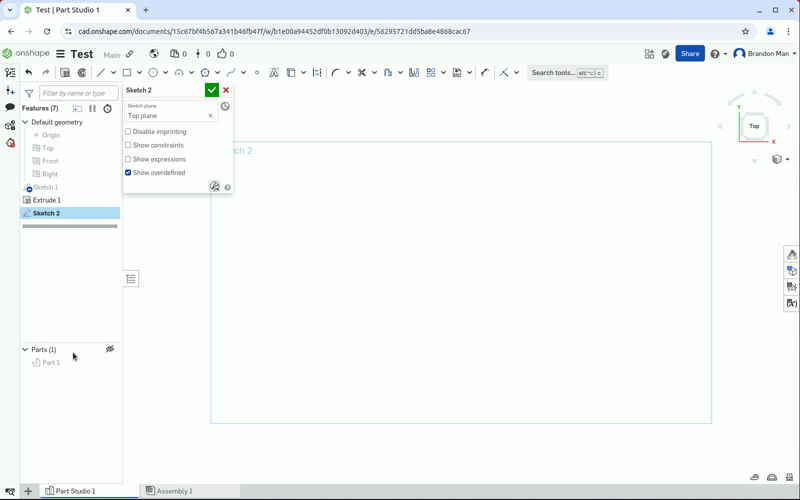
key(l)
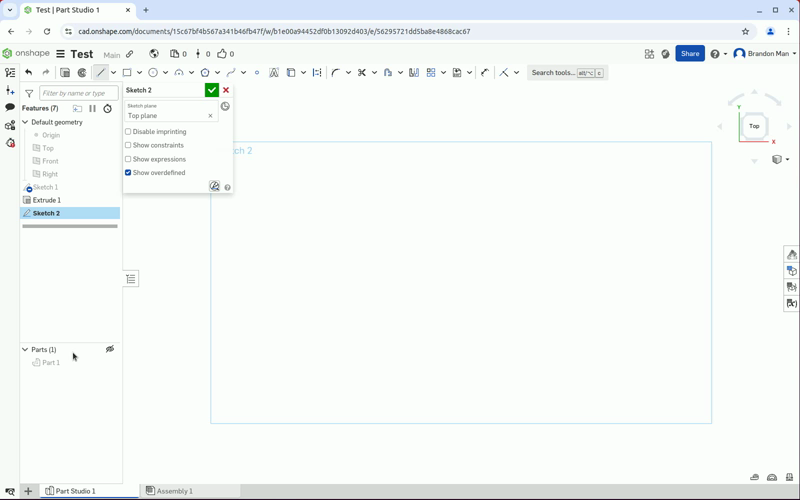
key_down(shift)
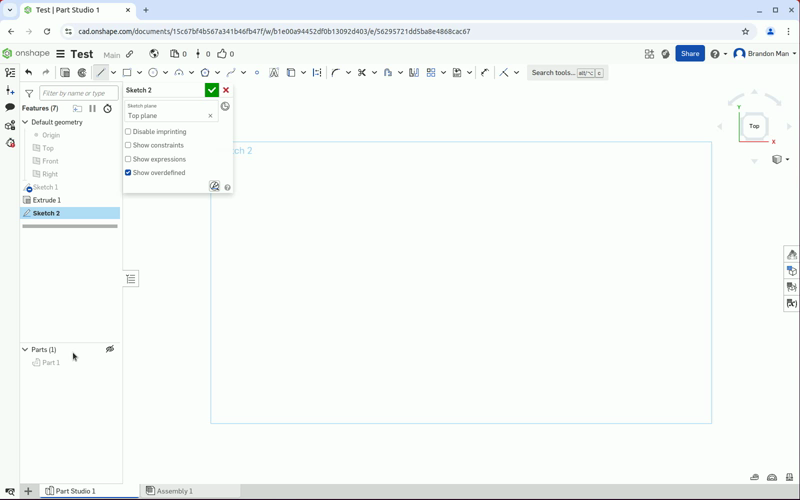
mouse_move(374, 287)
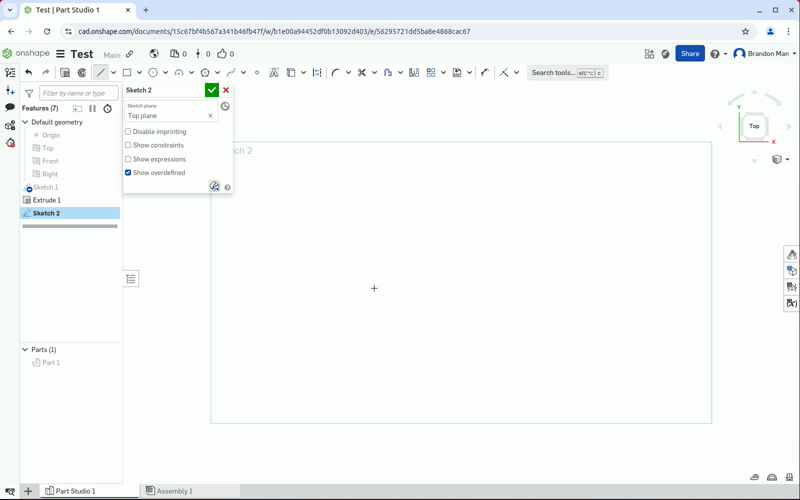
click(374, 287)
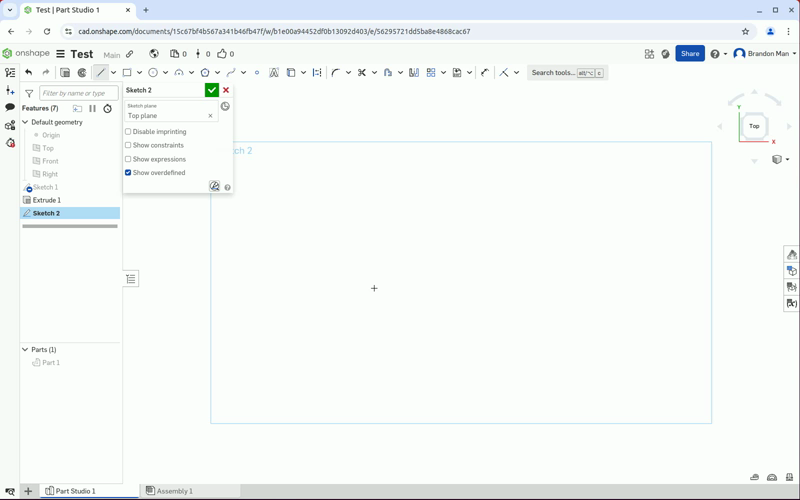
key_up(shift)
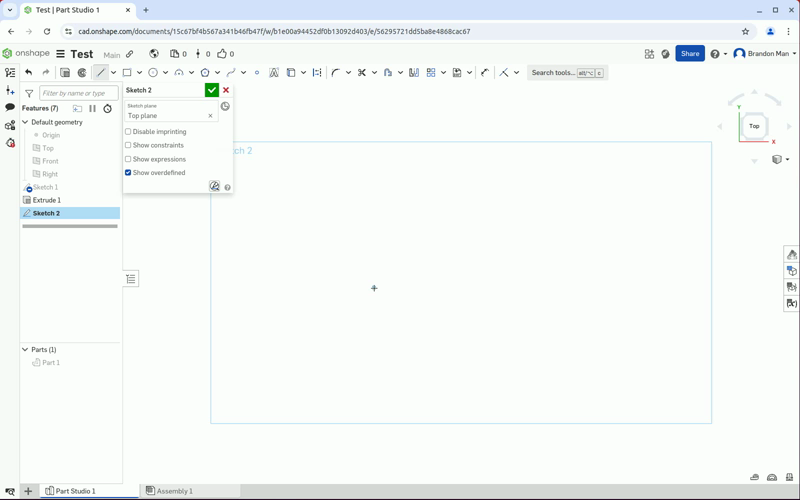
key_down(shift)
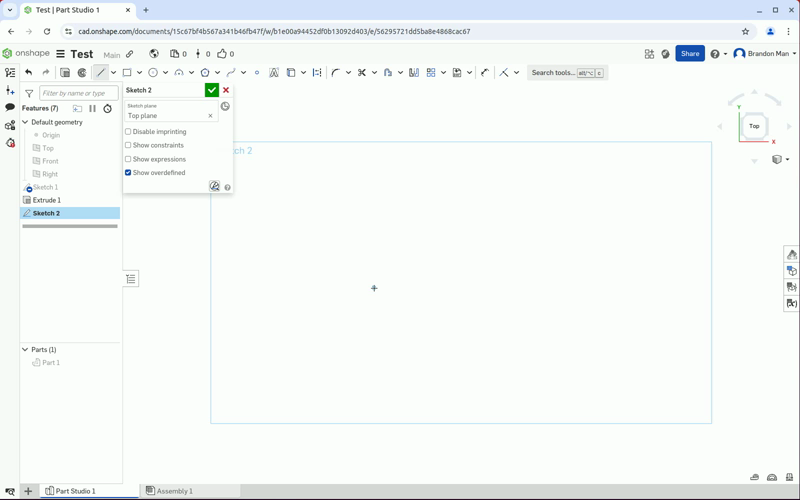
mouse_move(564, 287)
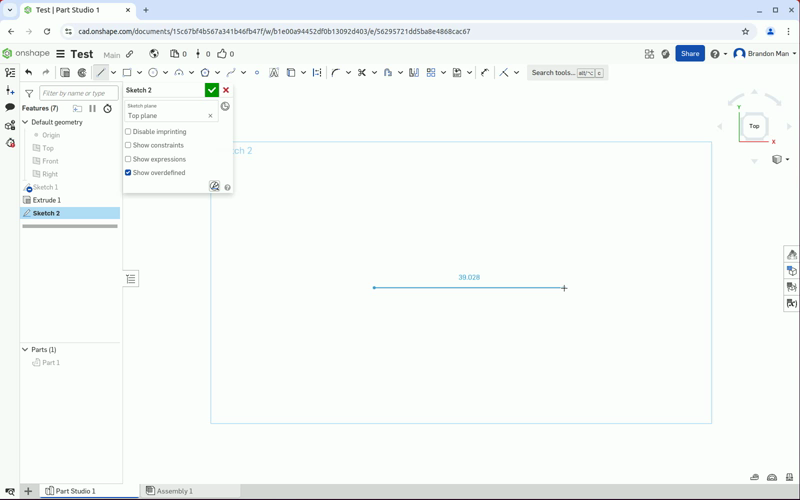
click(564, 287)
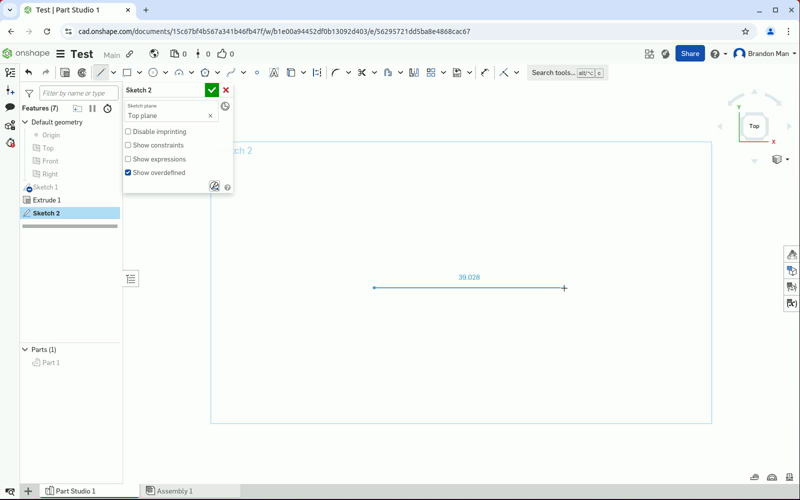
key_up(shift)
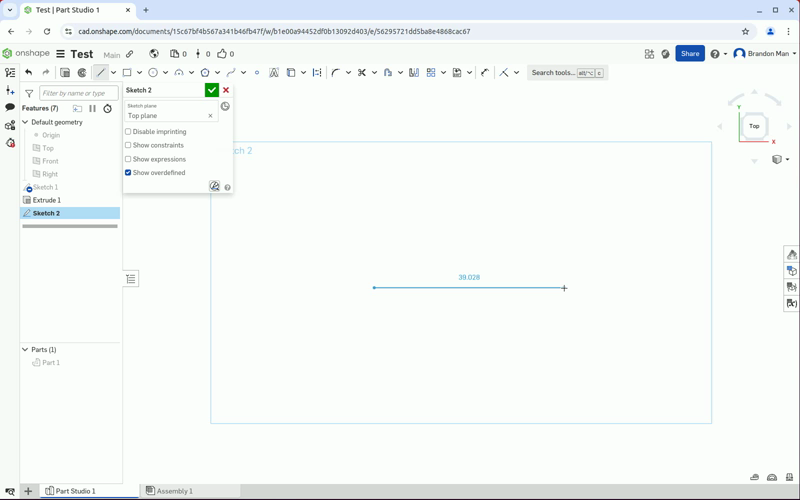
key_down(shift)
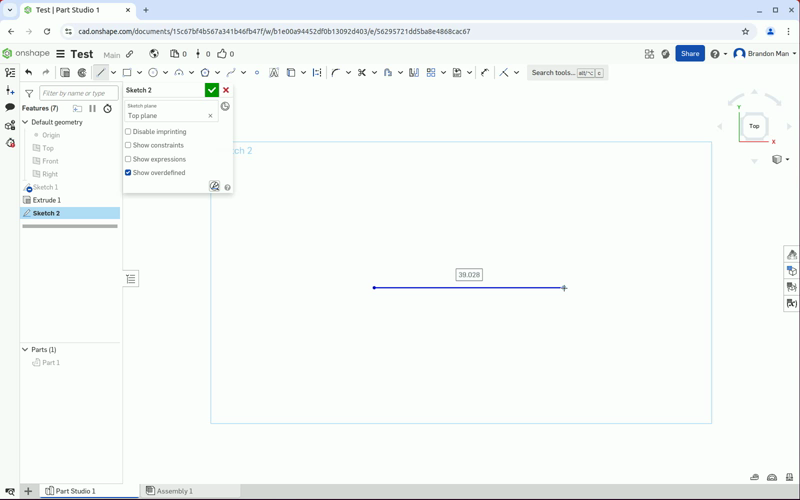
mouse_move(589, 287)
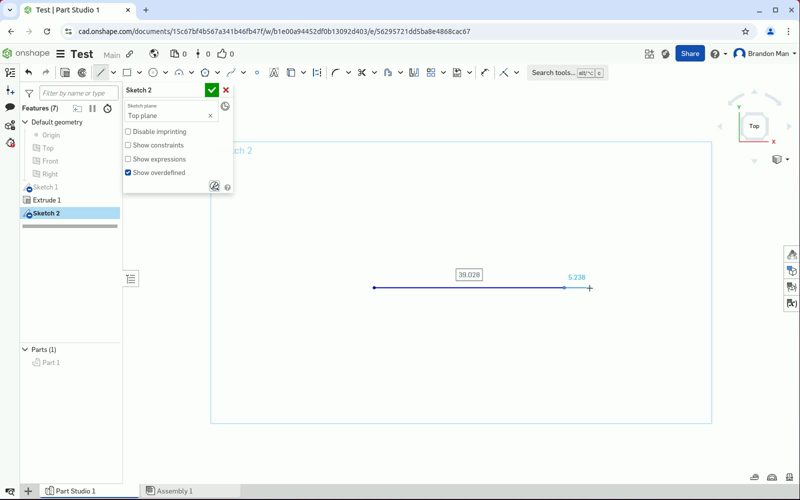
mouse_move(564, 267)
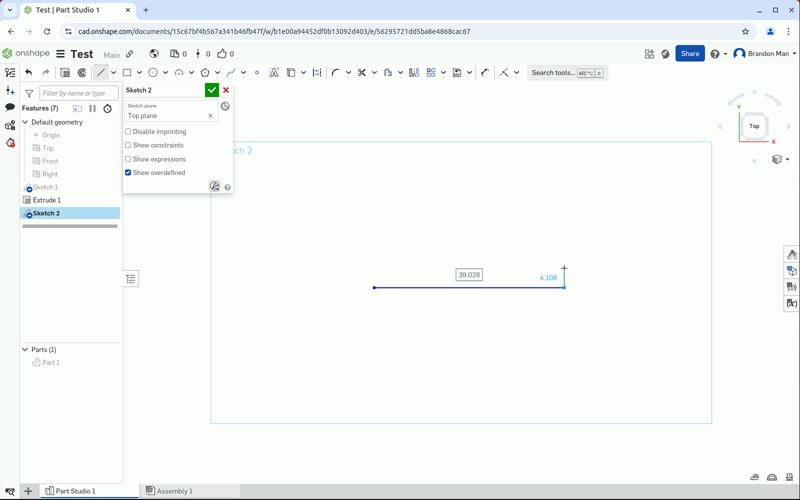
click(564, 267)
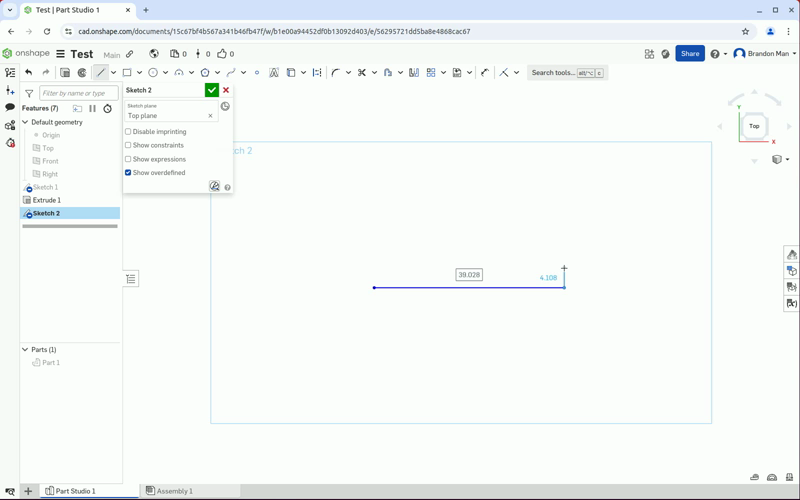
key_up(shift)
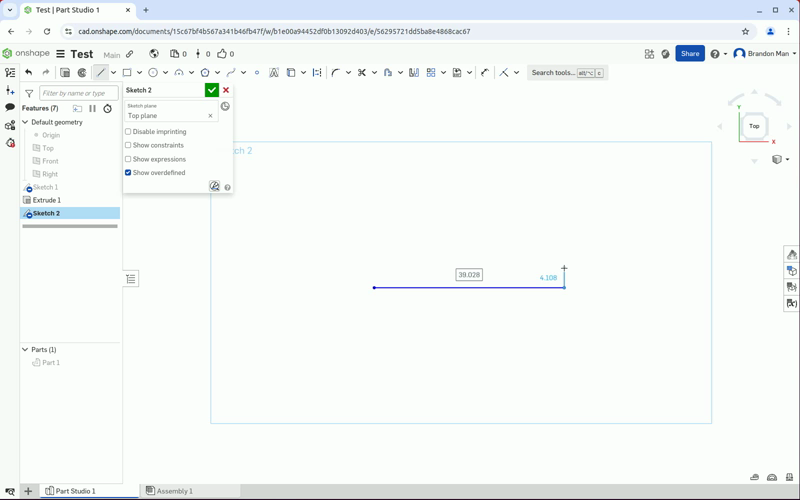
key_down(shift)
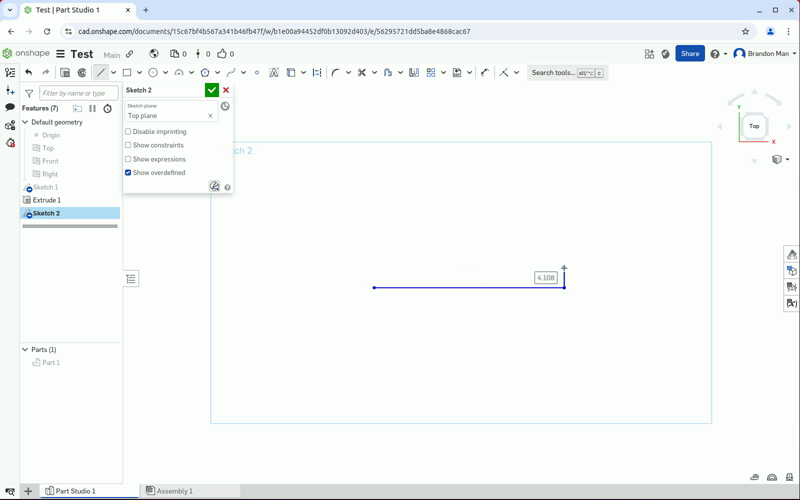
mouse_move(374, 267)
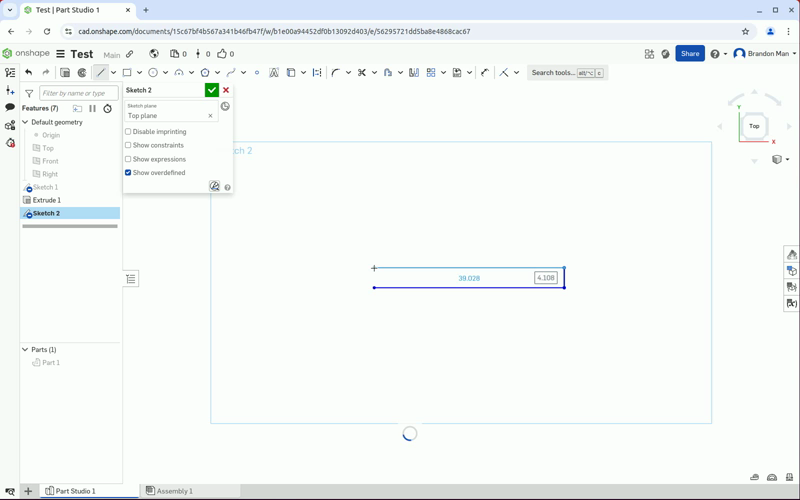
click(374, 267)
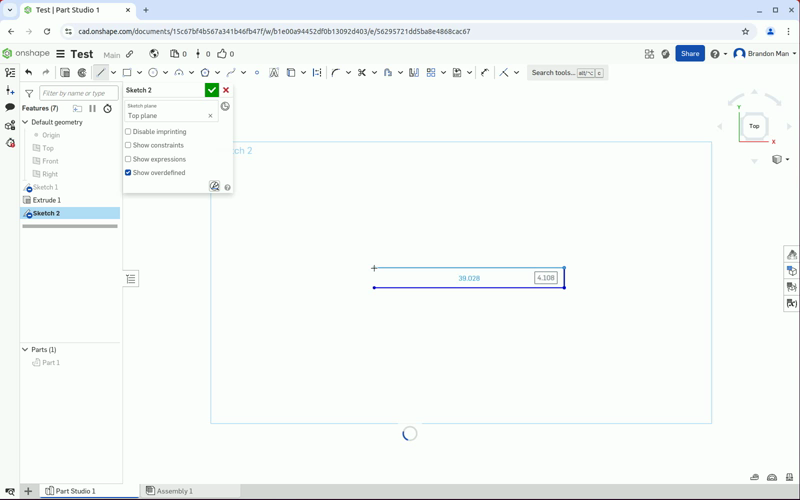
key_up(shift)
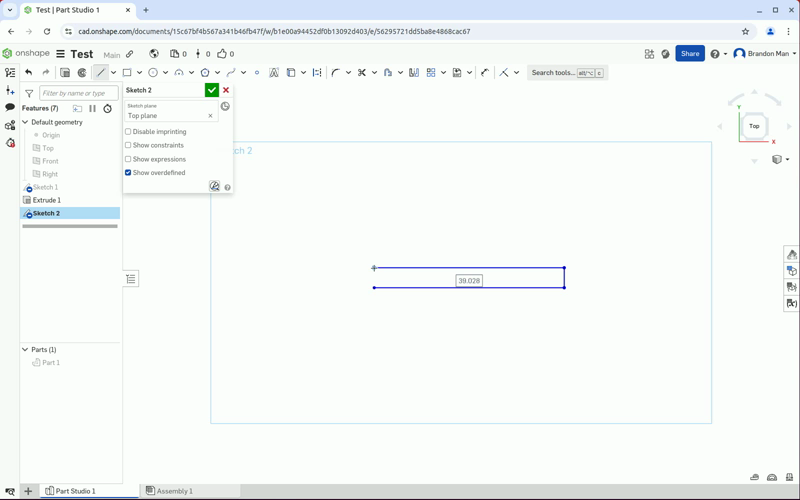
mouse_move(404, 267)
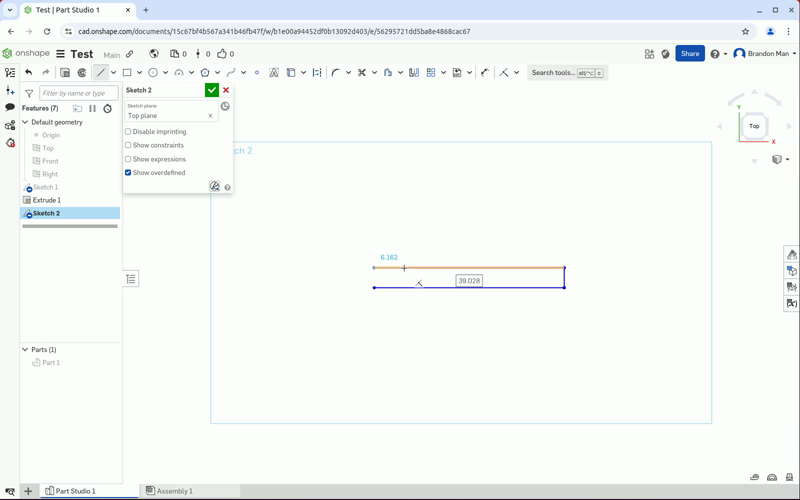
key_down(shift)
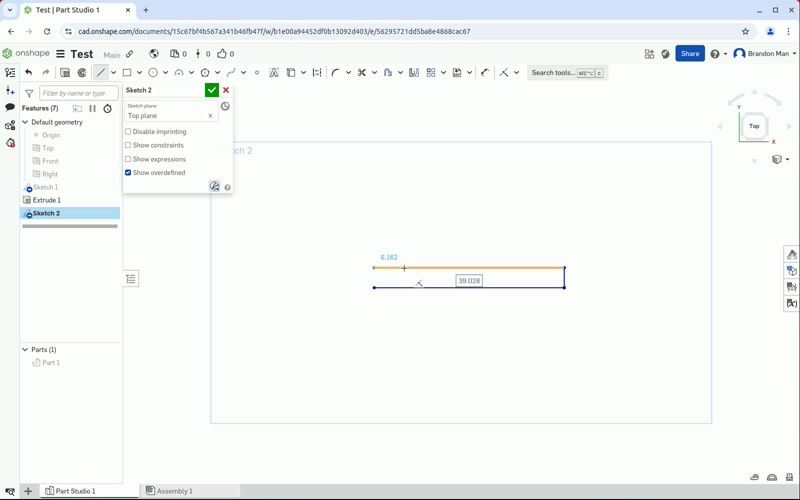
mouse_move(374, 287)
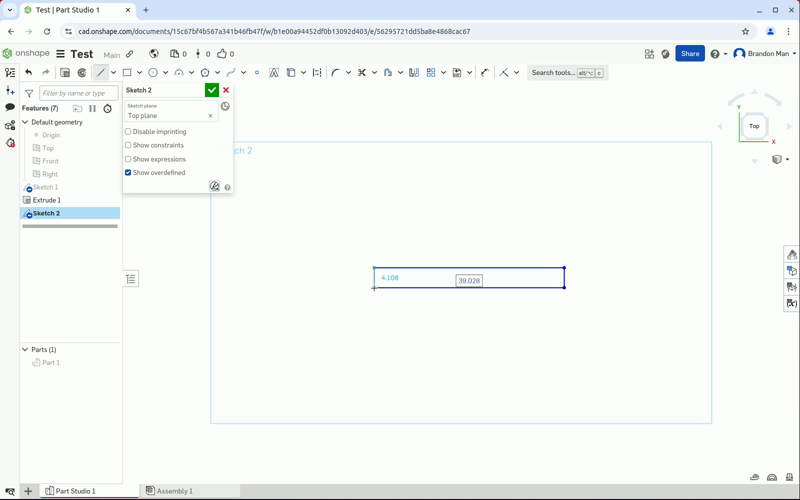
key_up(shift)
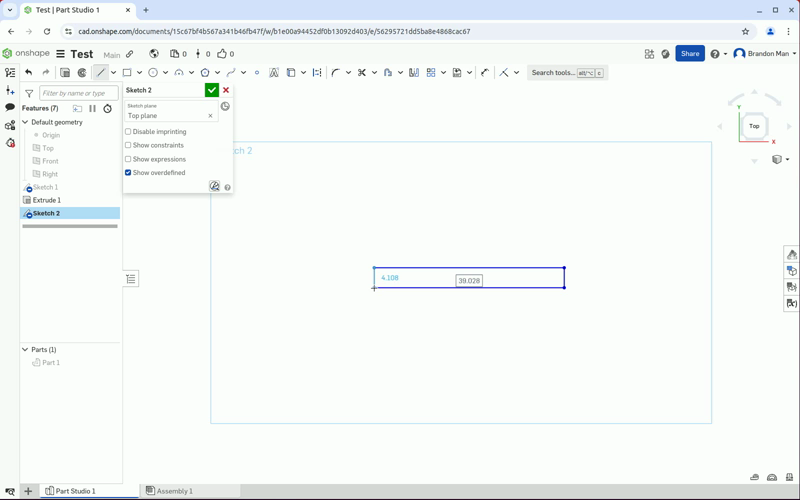
click(374, 287)
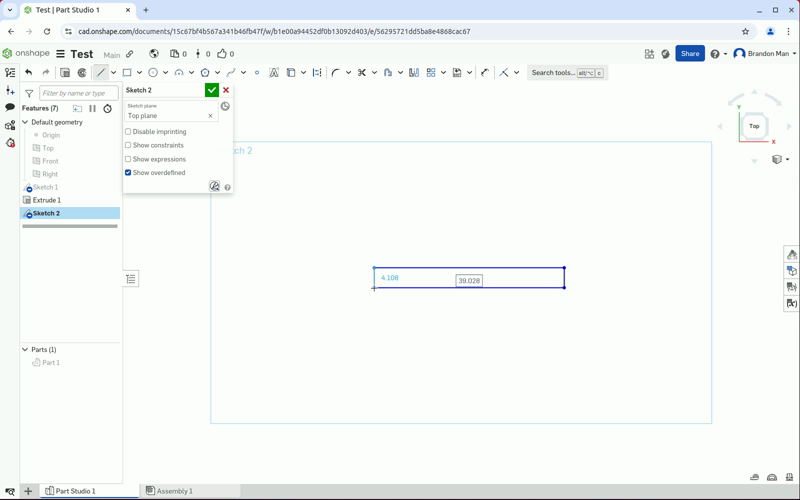
key(esc)
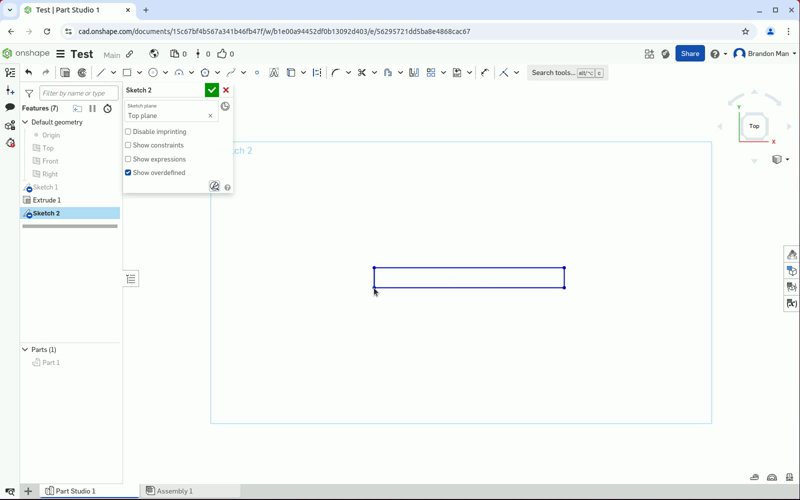
mouse_move(511, 278)
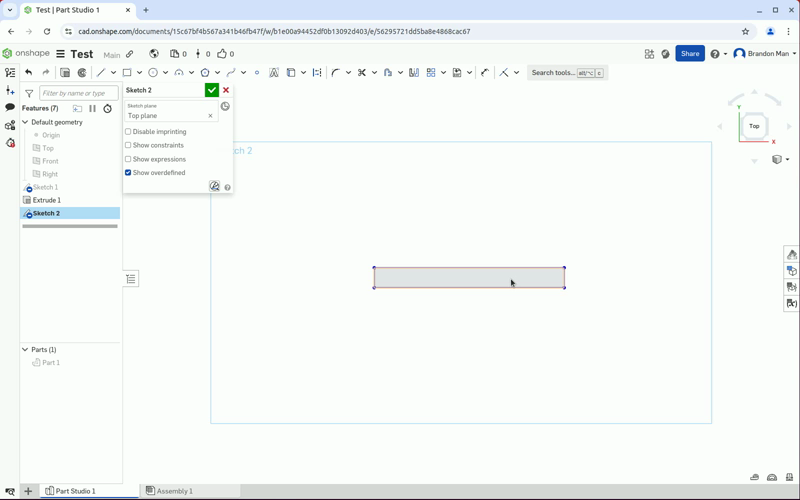
click(511, 278)
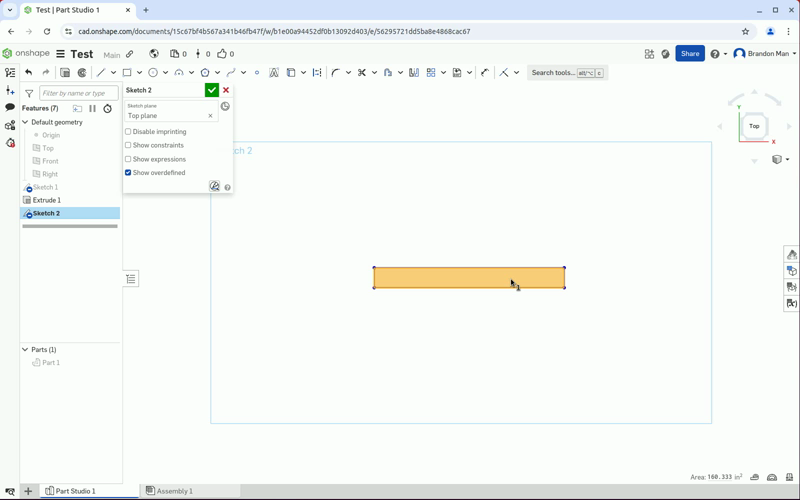
mouse_move(73, 352)
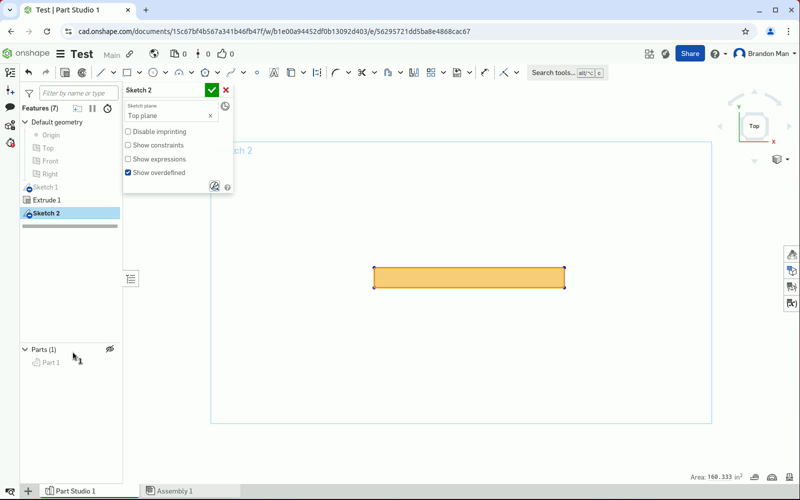
key(shift+y)
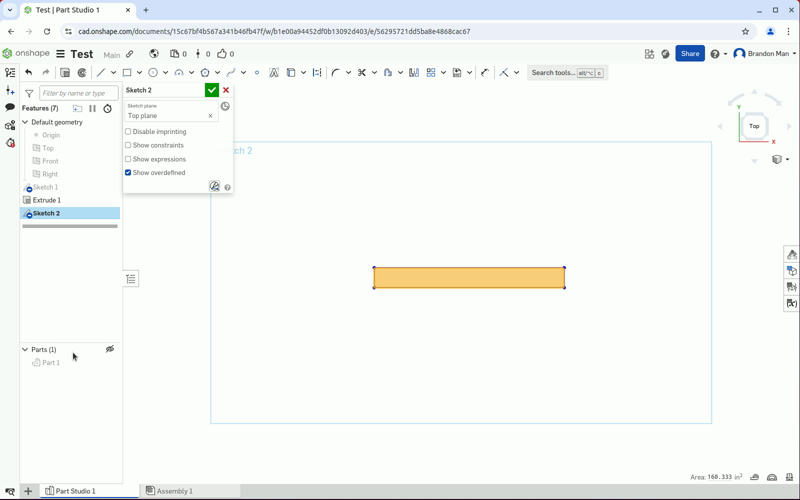
key(shift+e)
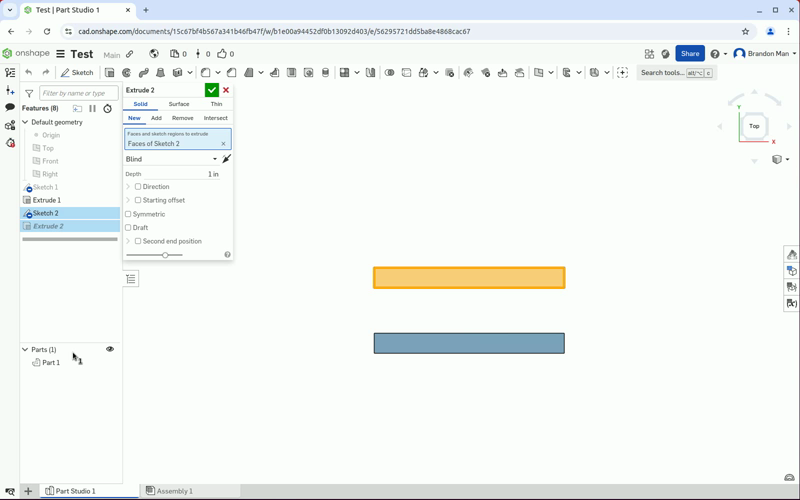
mouse_move(143, 106)
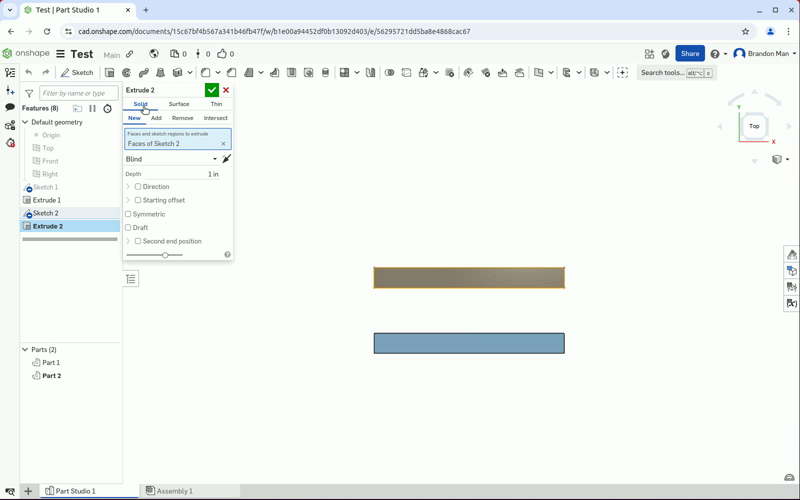
click(143, 106)
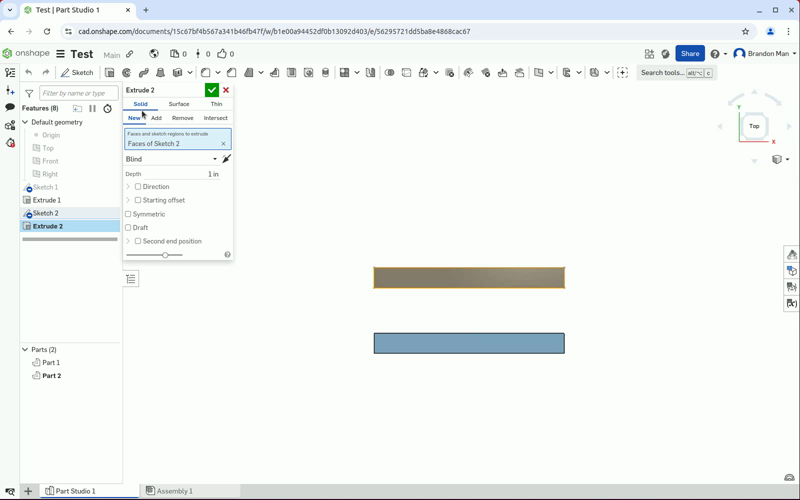
mouse_move(137, 120)
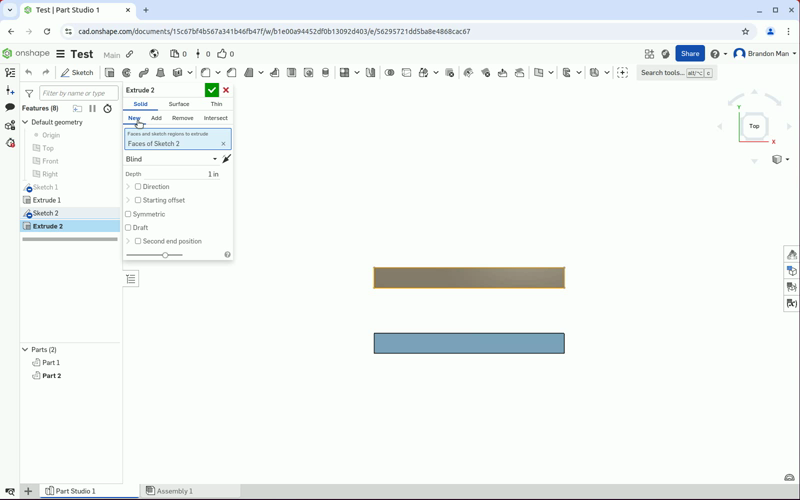
click(137, 120)
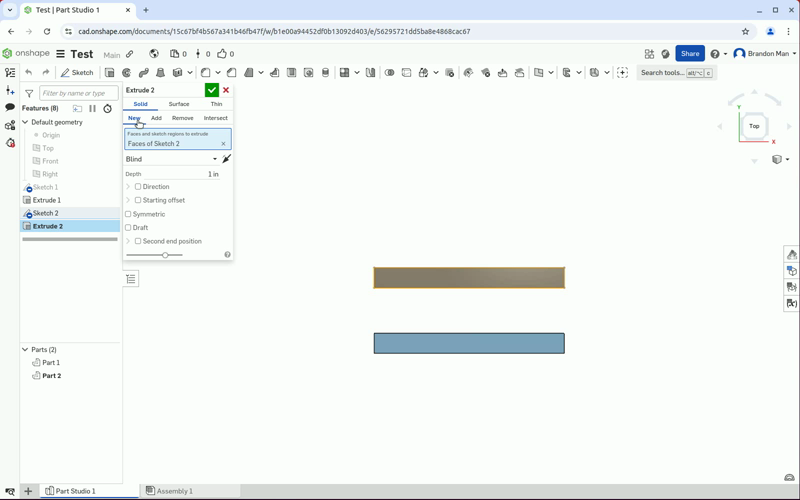
key(tab, 4)
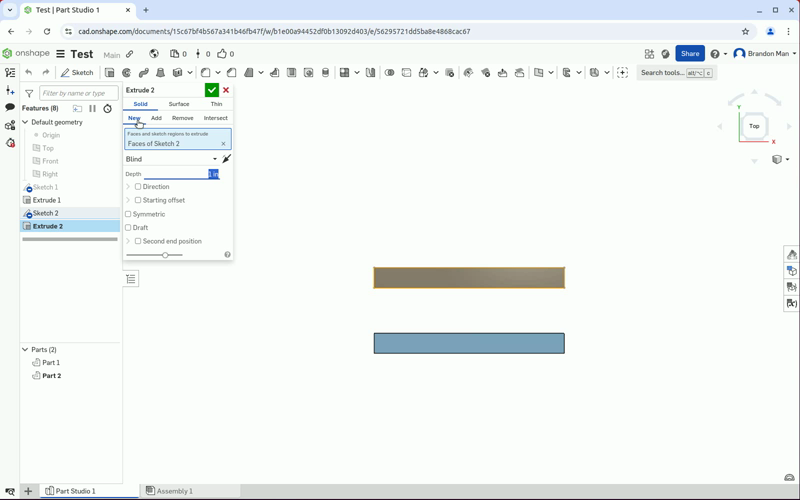
text(0.963)
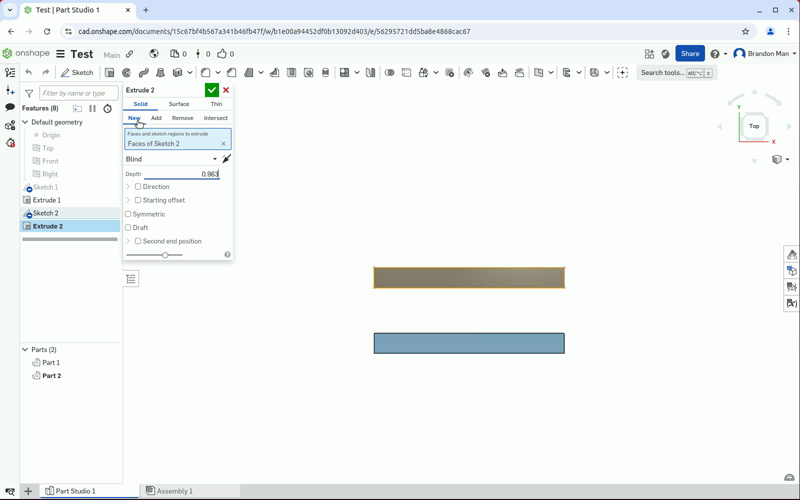
key(enter)
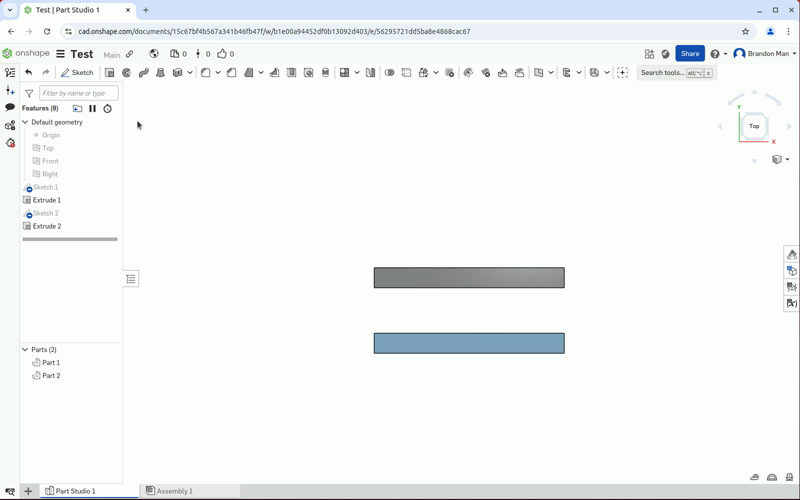
key(shift+h)
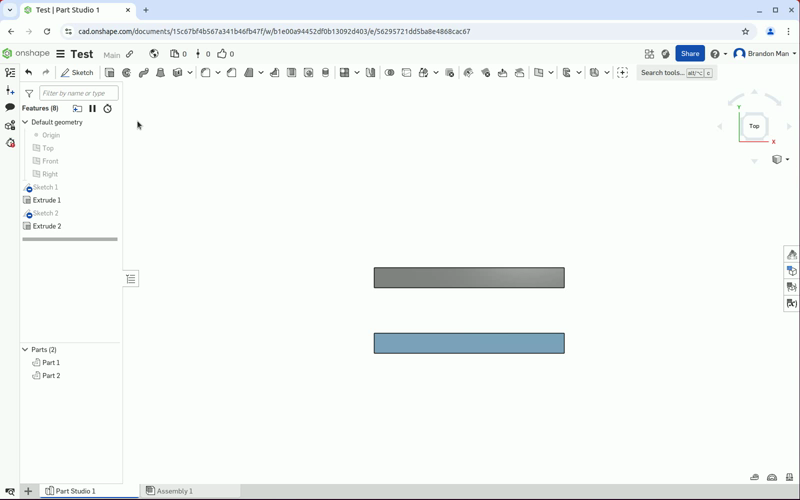
key(shift+h)
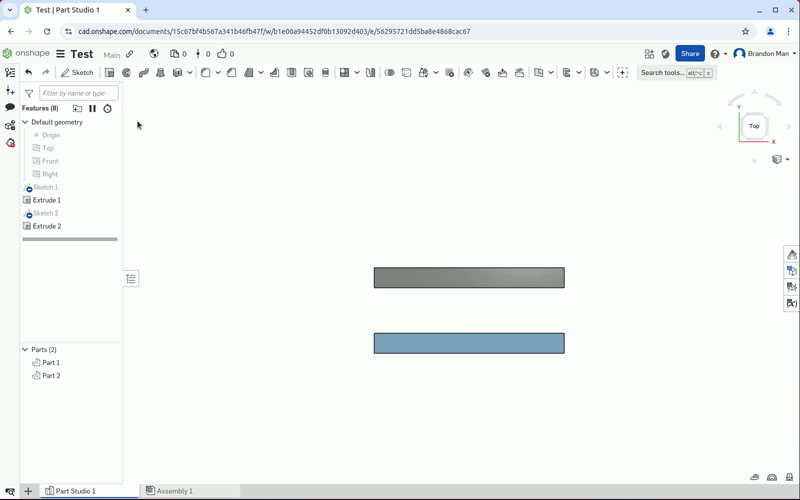
mouse_move(73, 189)
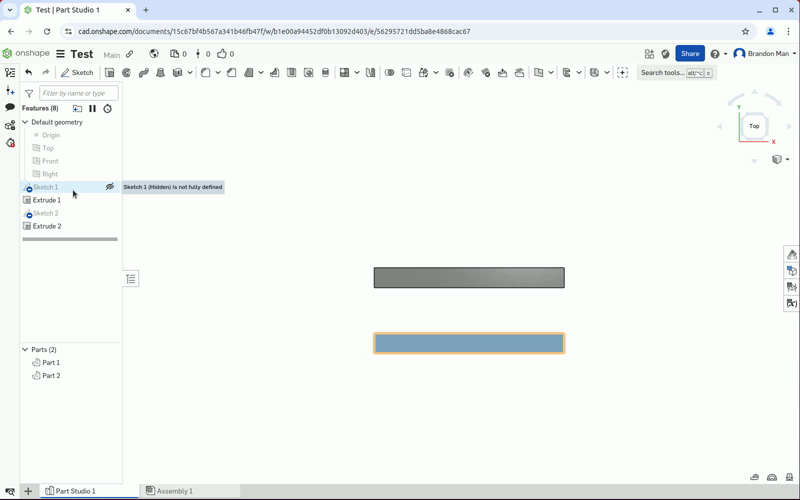
click(73, 189)
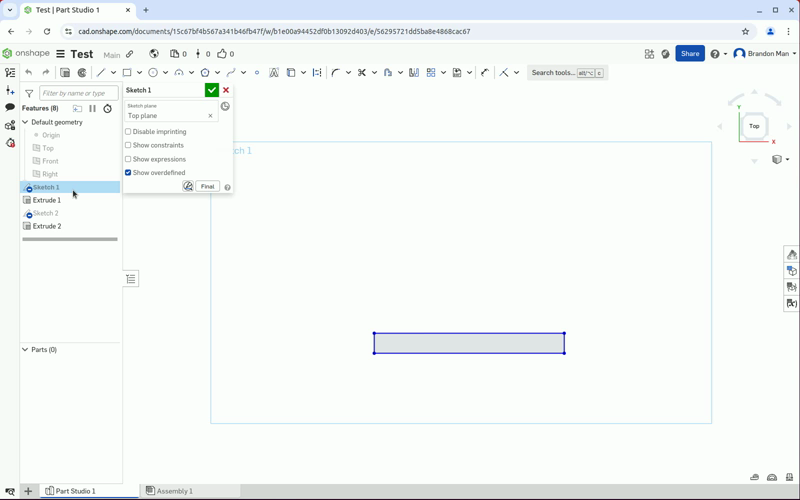
mouse_move(229, 92)
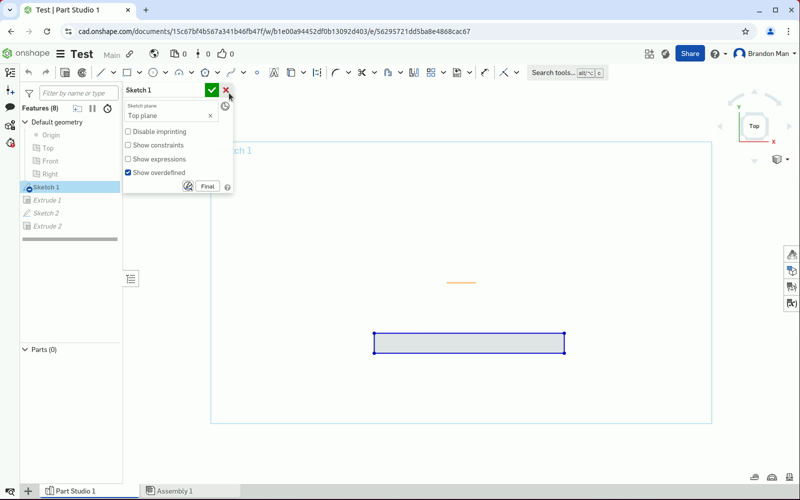
click(229, 92)
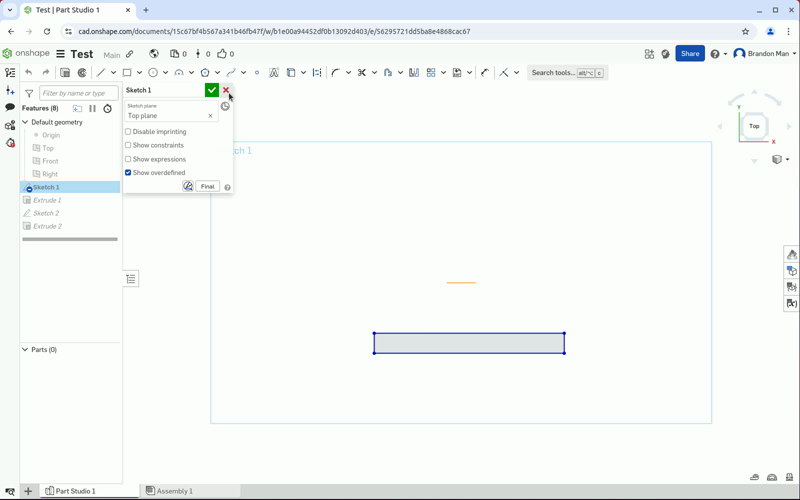
key(shift+s)
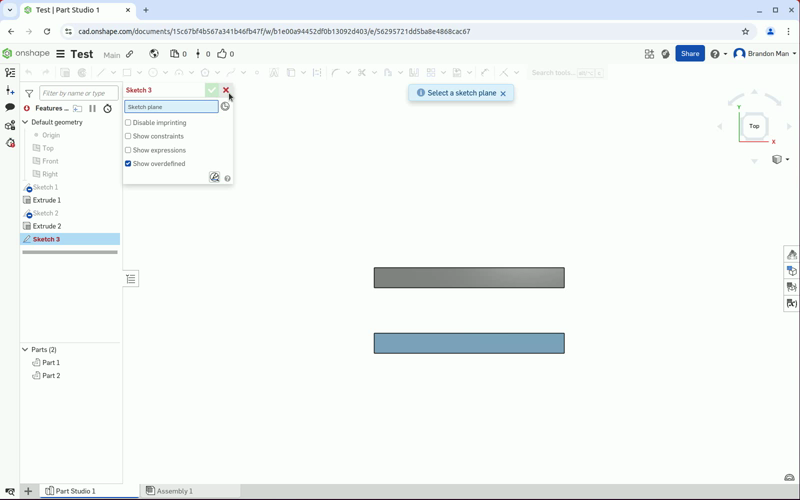
mouse_move(73, 150)
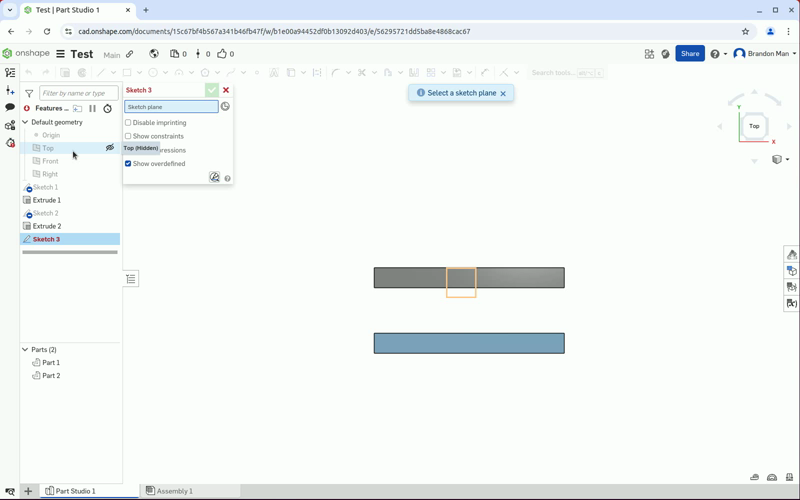
click(73, 150)
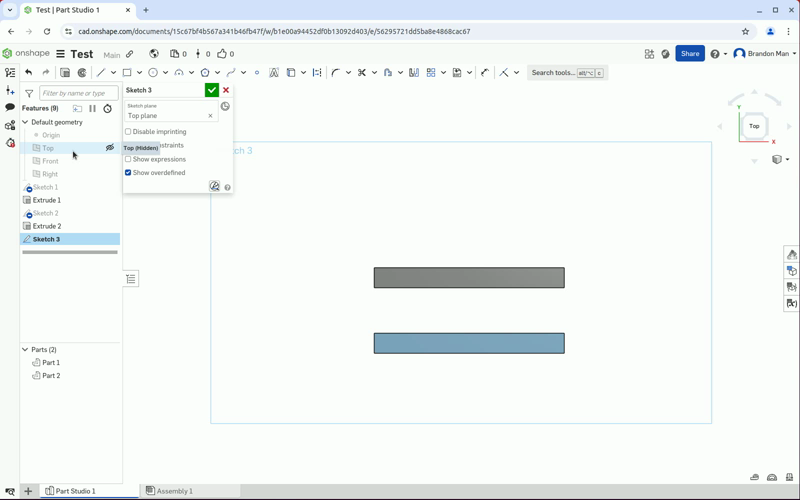
mouse_move(73, 352)
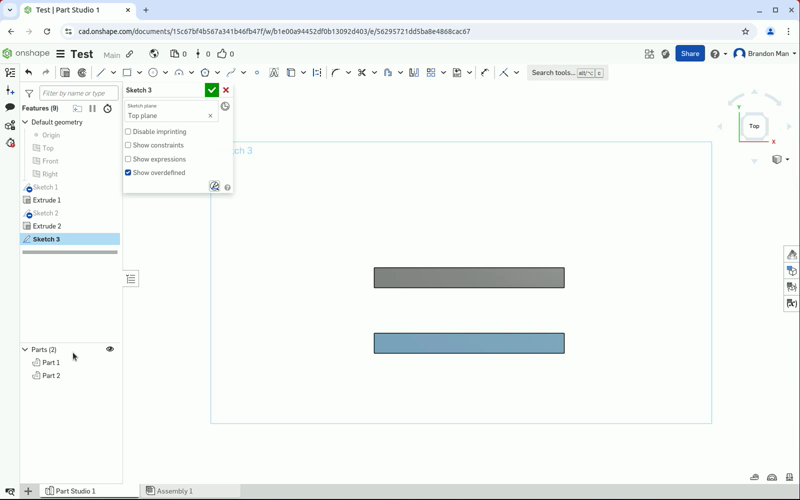
key(y)
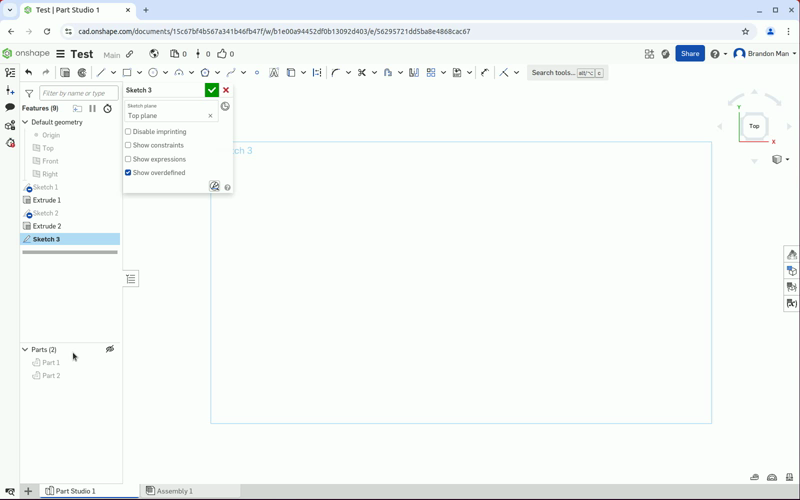
key(l)
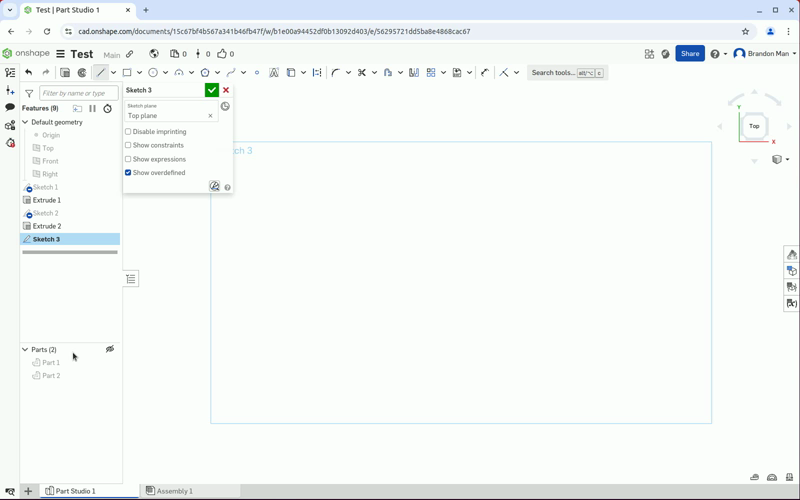
key_down(shift)
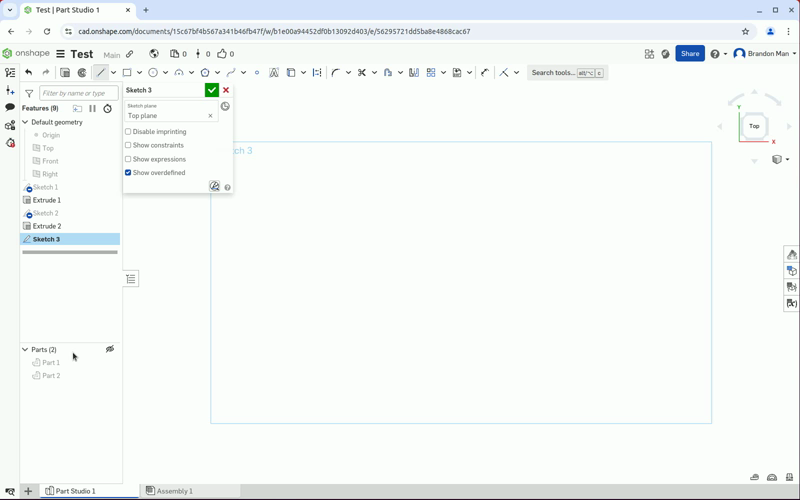
mouse_move(374, 322)
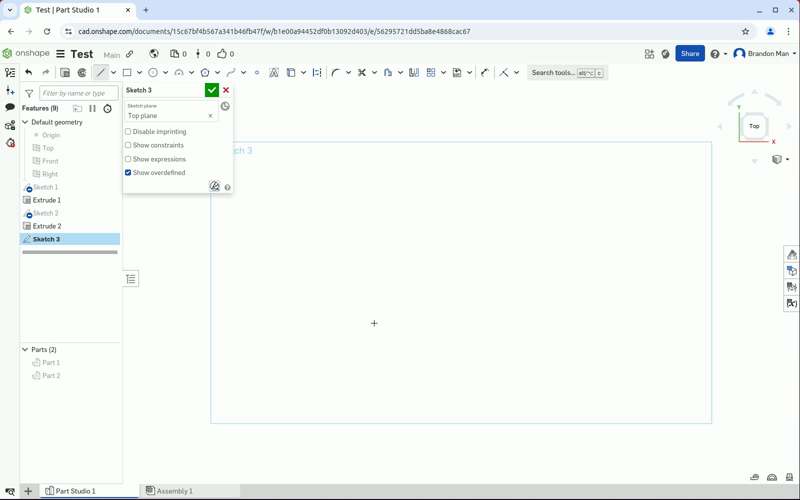
click(374, 322)
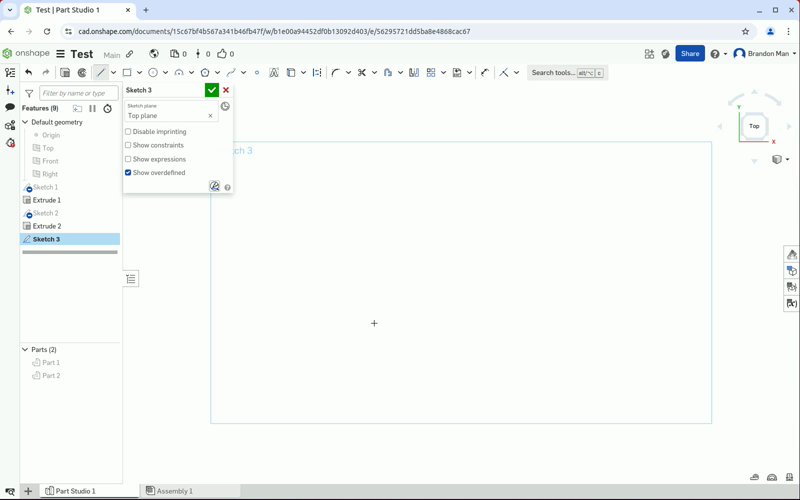
key_up(shift)
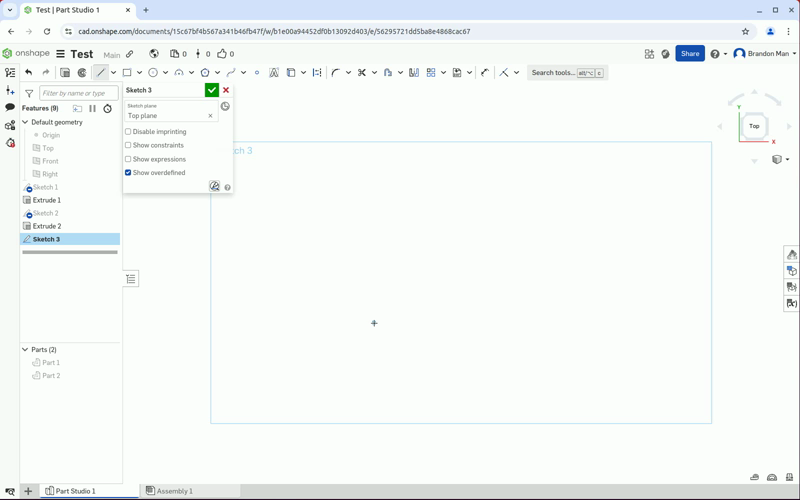
key_down(shift)
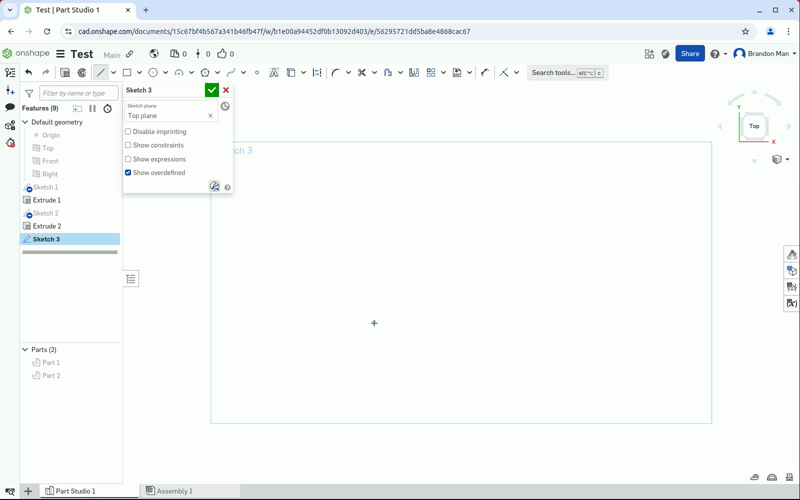
mouse_move(564, 322)
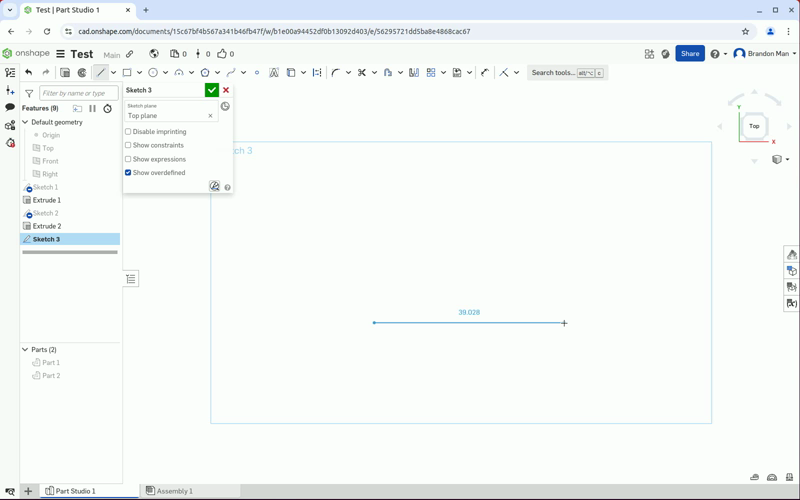
click(564, 322)
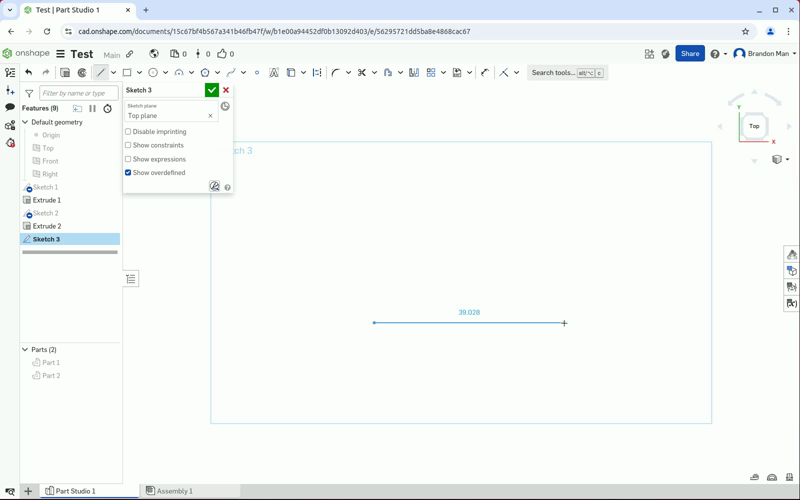
key_up(shift)
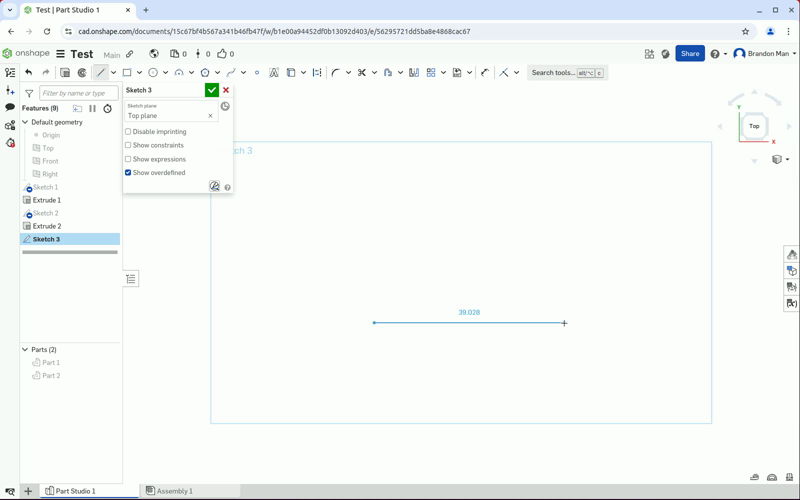
key_down(shift)
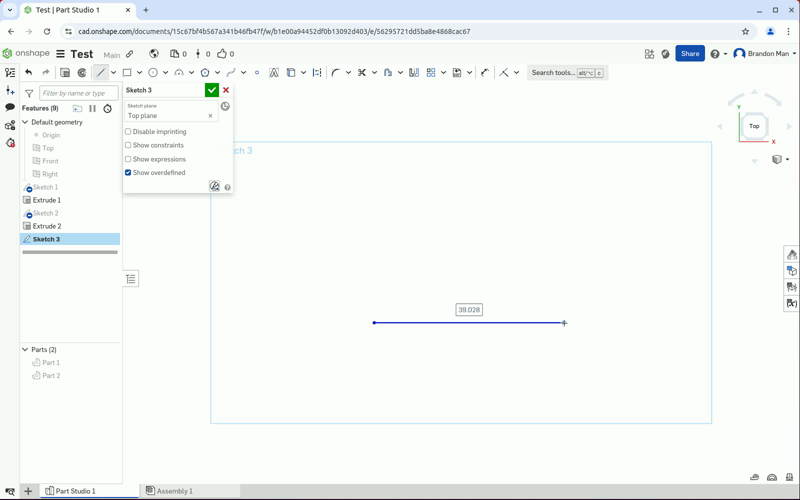
mouse_move(589, 322)
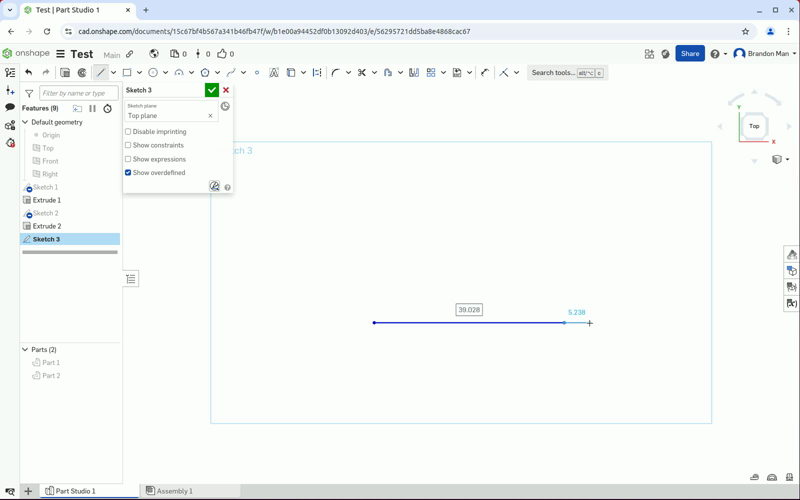
mouse_move(564, 298)
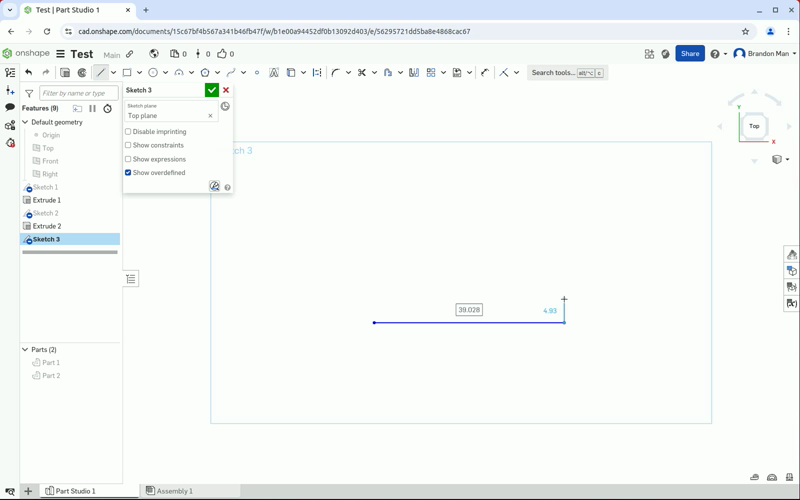
click(564, 298)
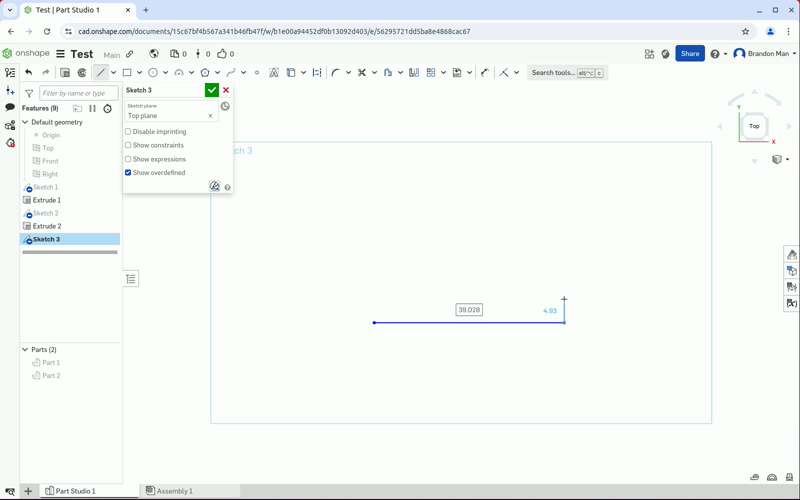
key_up(shift)
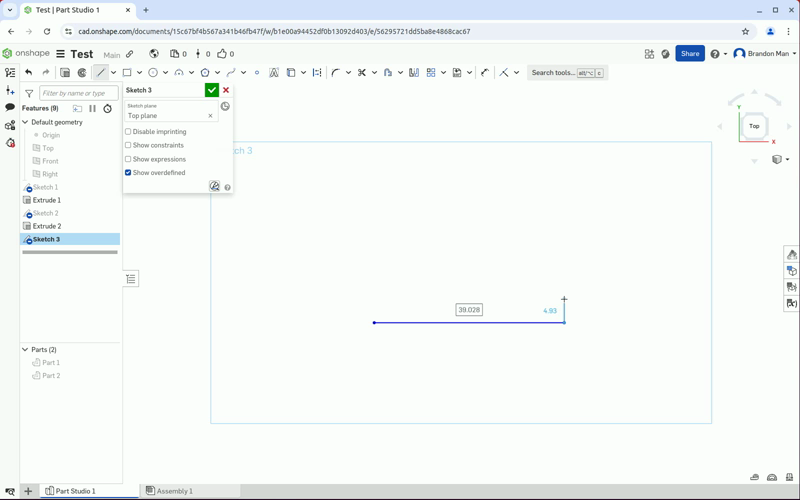
key_down(shift)
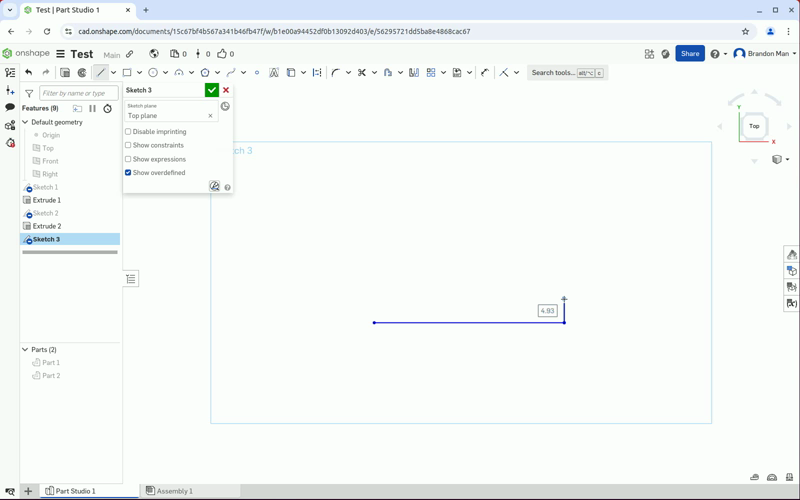
mouse_move(374, 298)
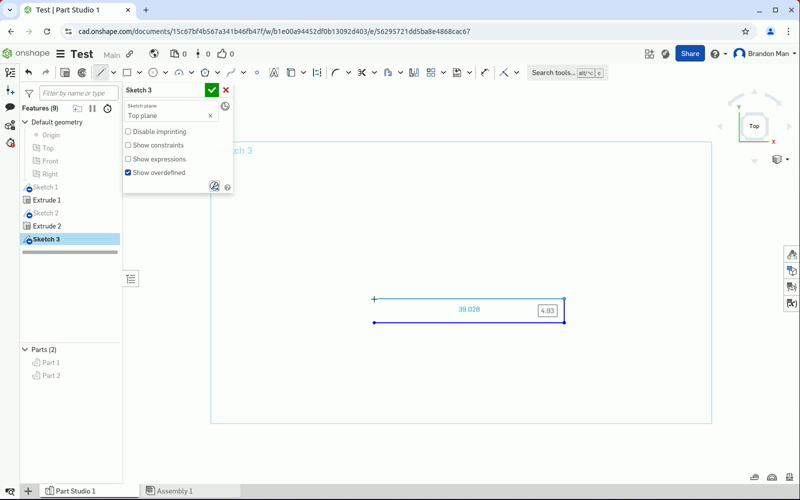
click(374, 298)
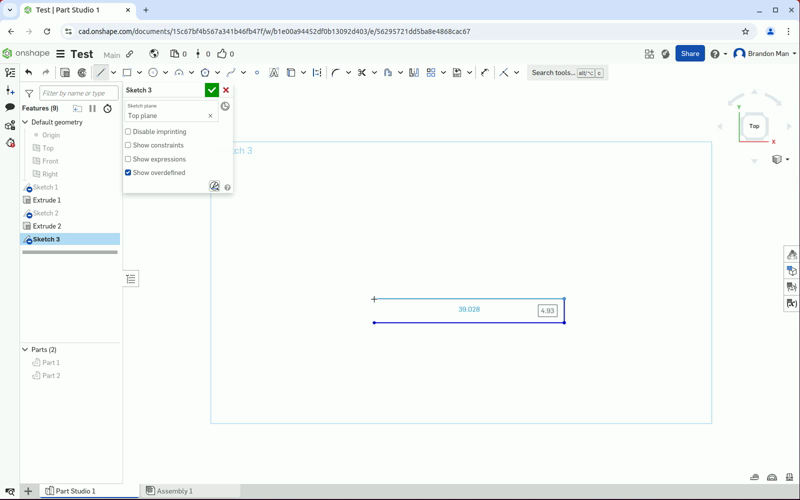
key_up(shift)
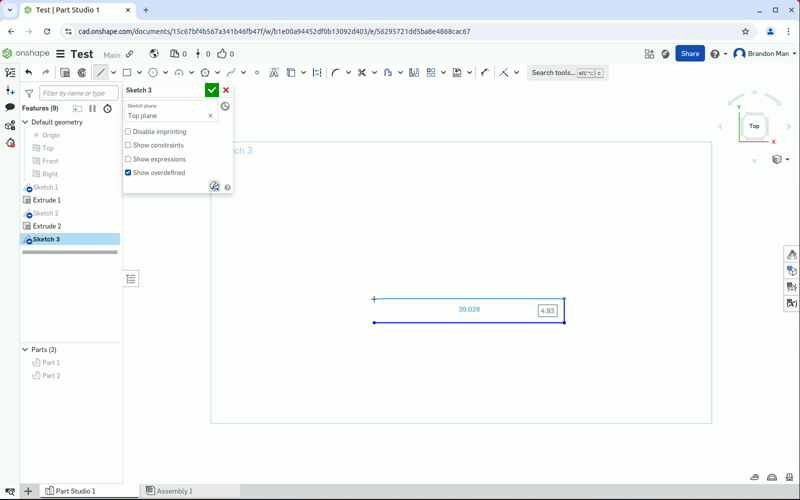
mouse_move(404, 298)
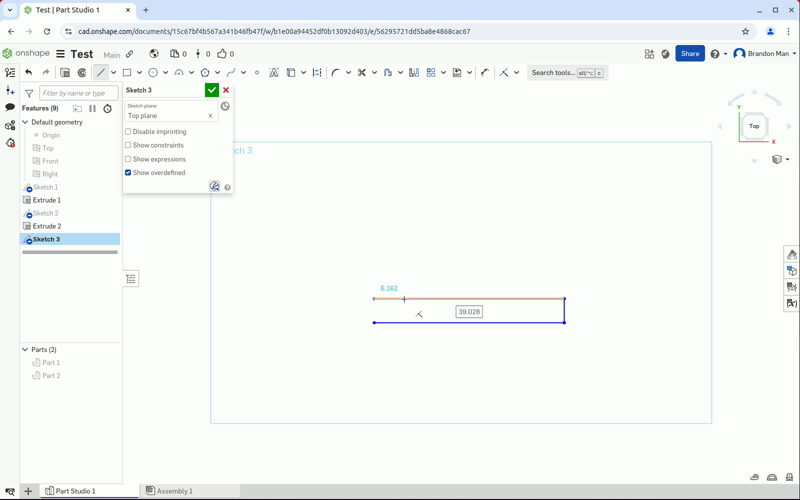
key_down(shift)
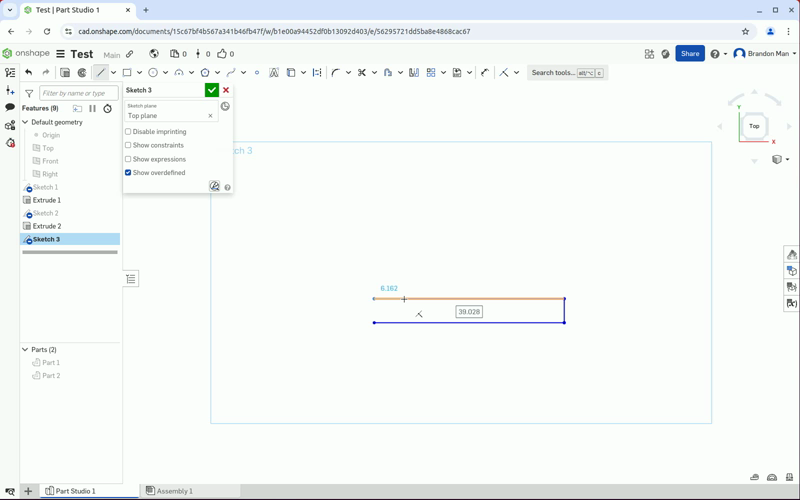
mouse_move(374, 322)
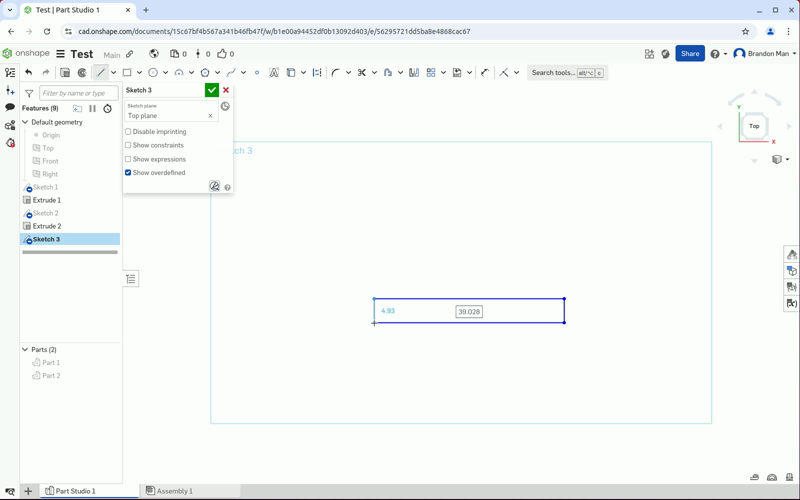
key_up(shift)
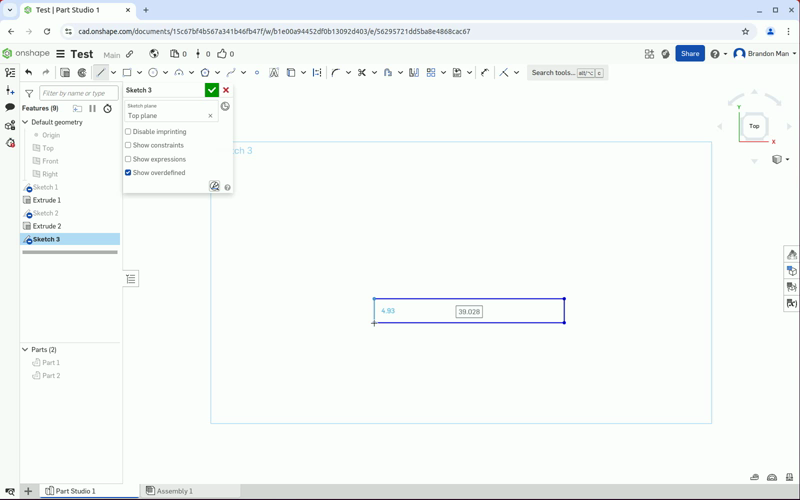
click(374, 322)
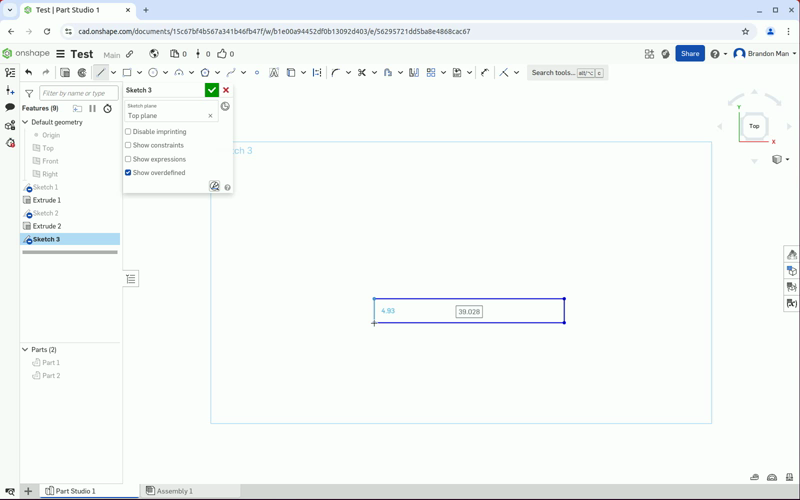
key(esc)
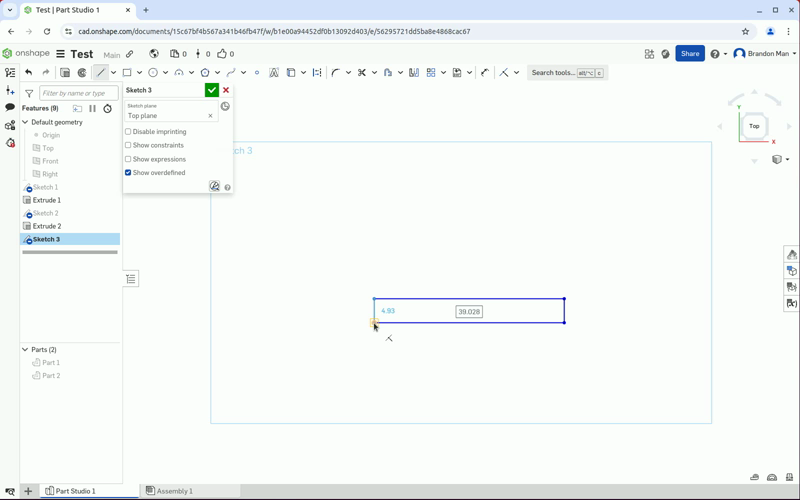
mouse_move(428, 308)
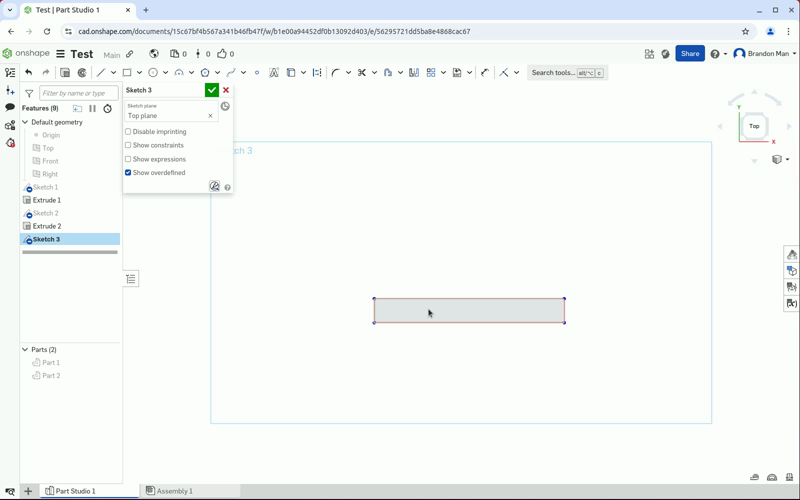
click(428, 308)
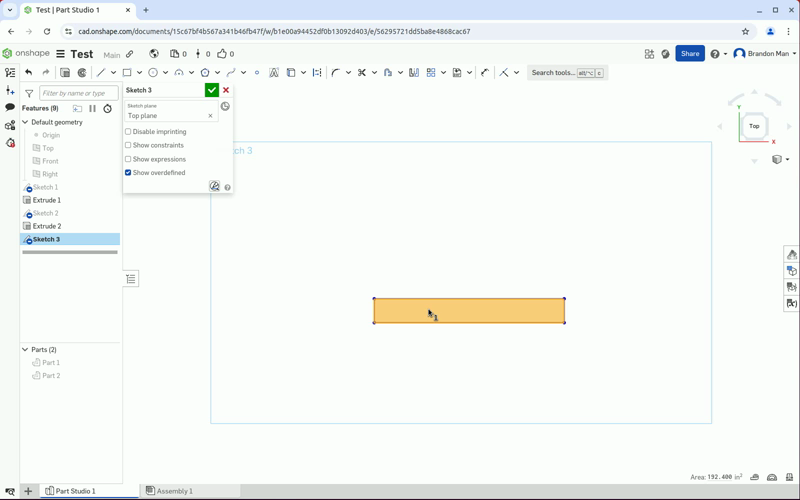
mouse_move(73, 352)
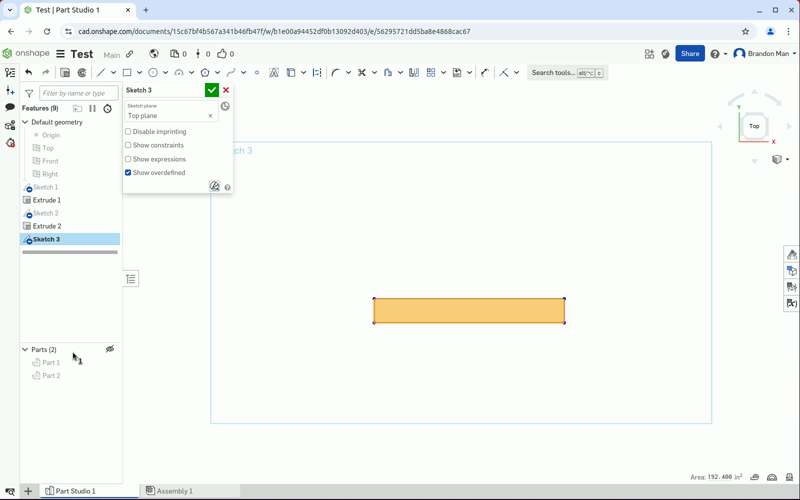
key(shift+y)
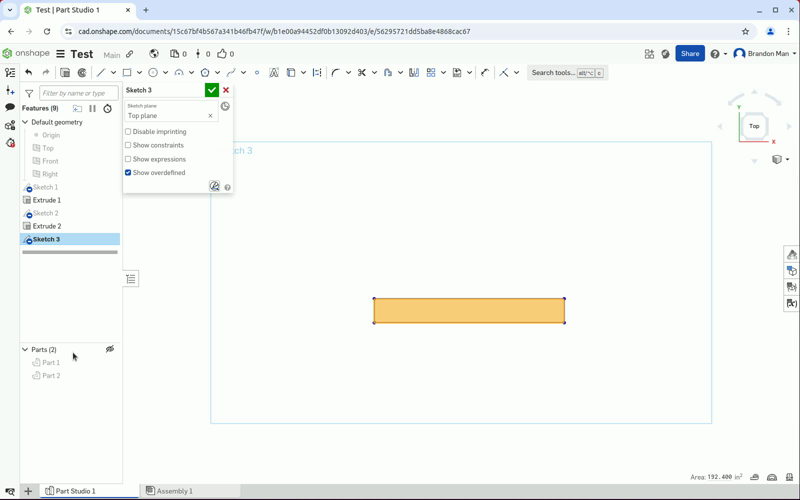
key(shift+e)
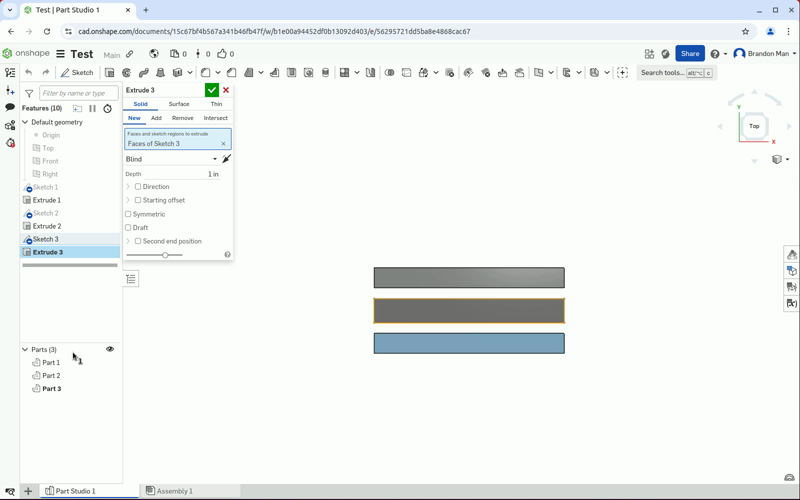
mouse_move(143, 106)
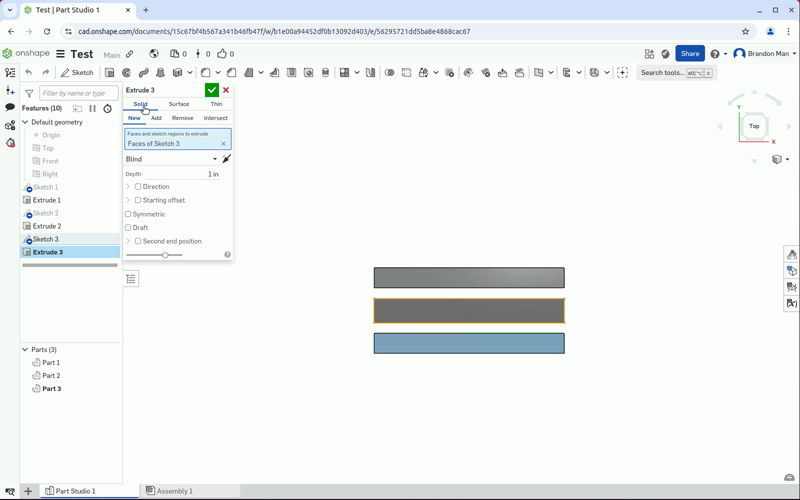
click(143, 106)
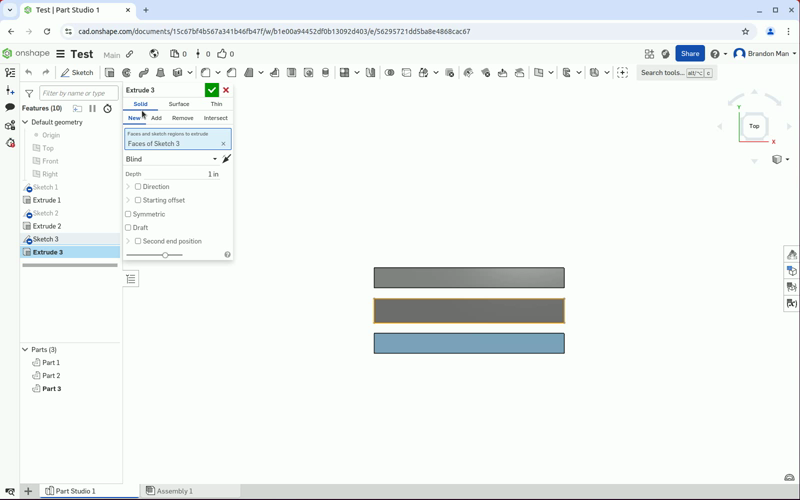
mouse_move(137, 120)
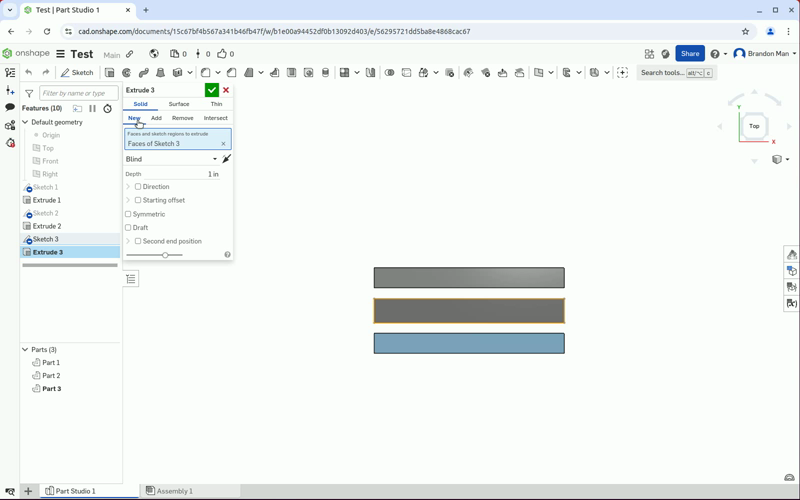
click(137, 120)
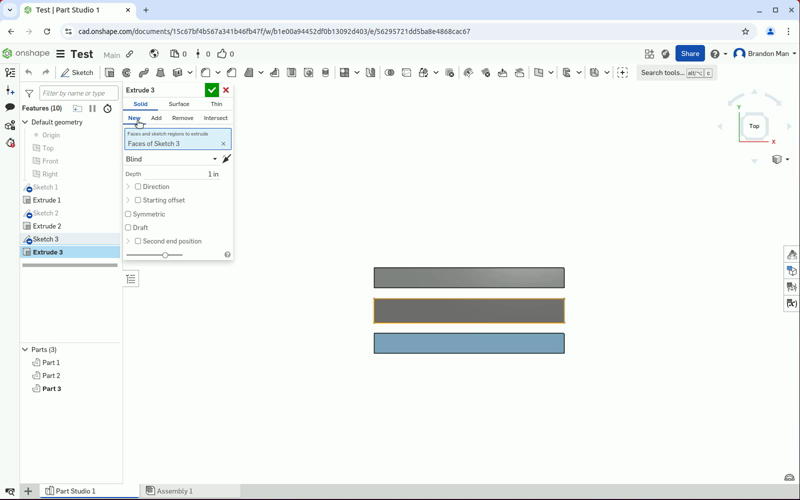
key(tab, 4)
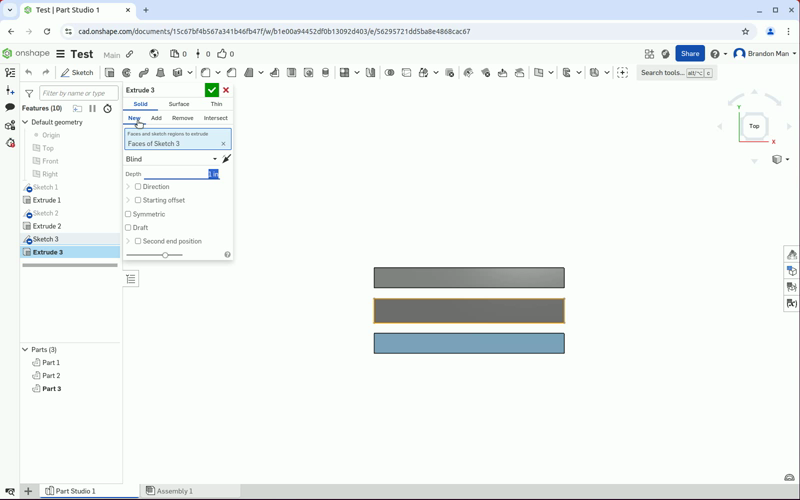
text(0.481)
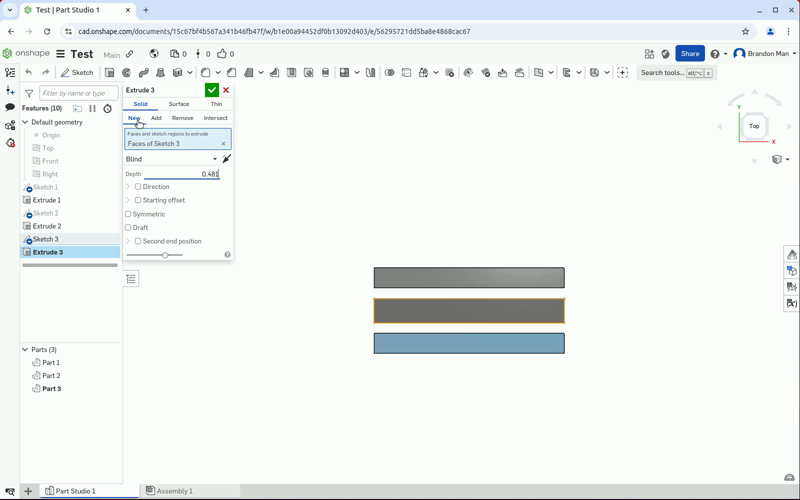
key(enter)
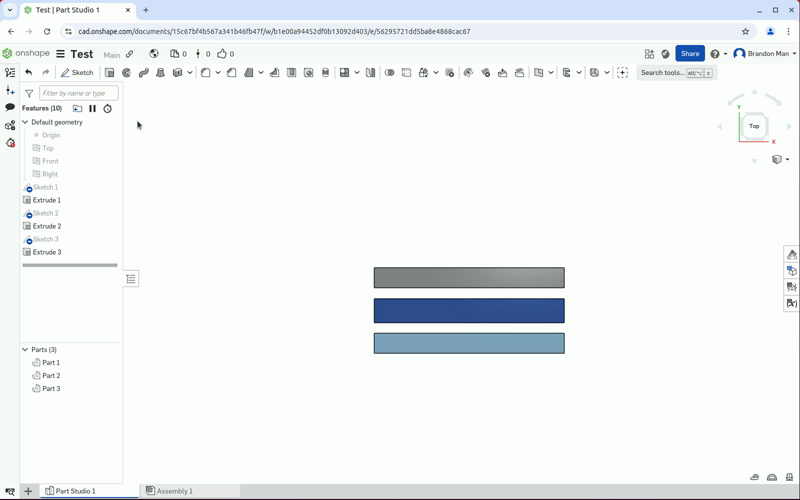
key(shift+h)
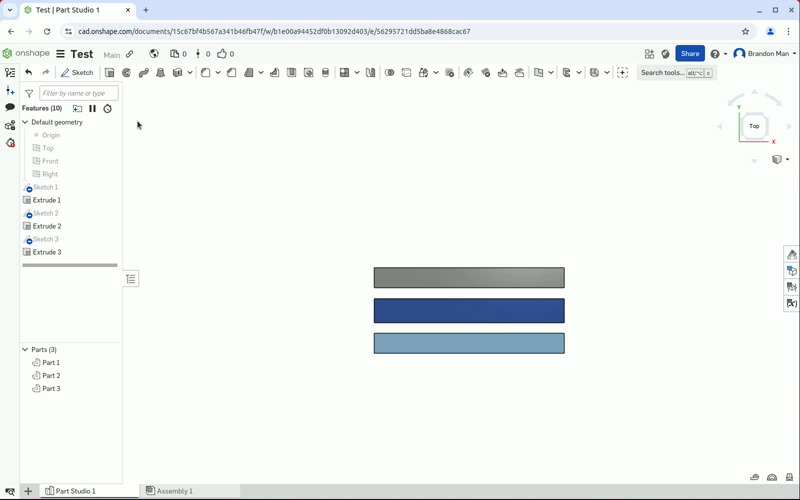
key(shift+h)
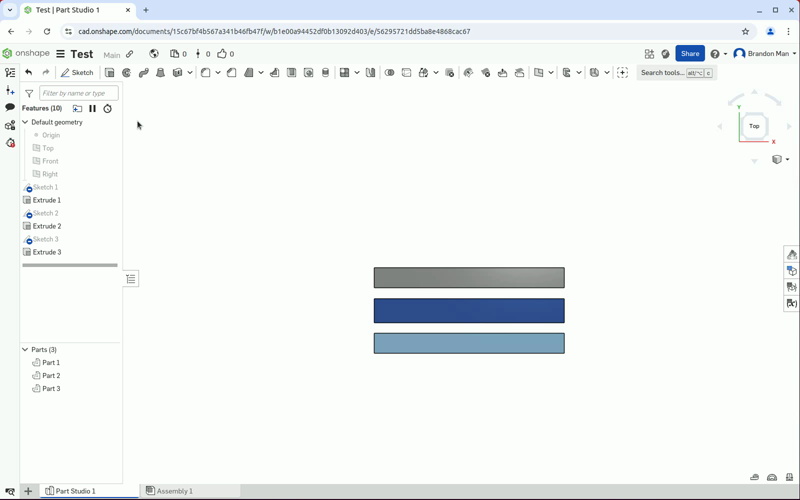
mouse_move(73, 189)
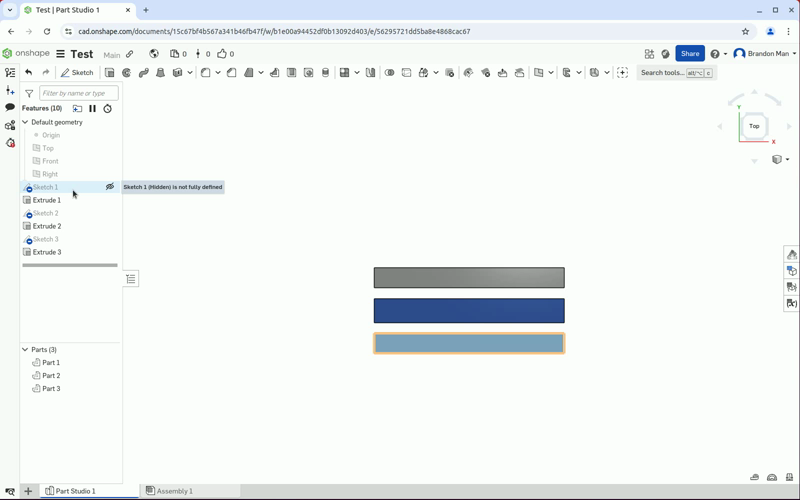
click(73, 189)
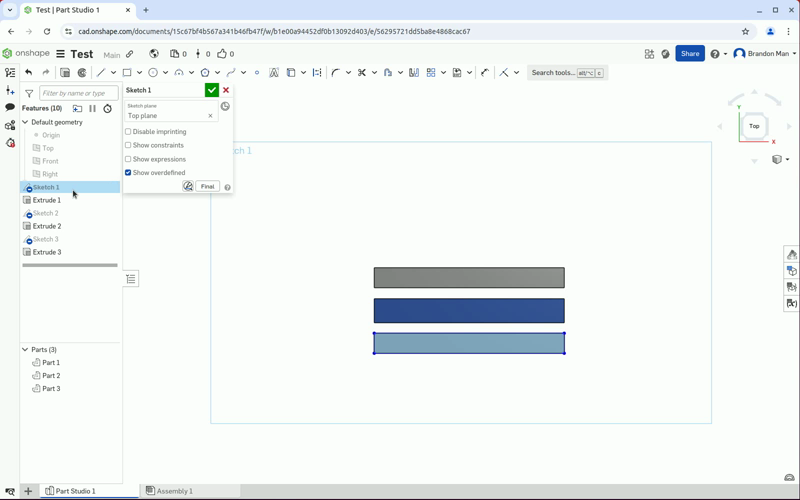
mouse_move(229, 92)
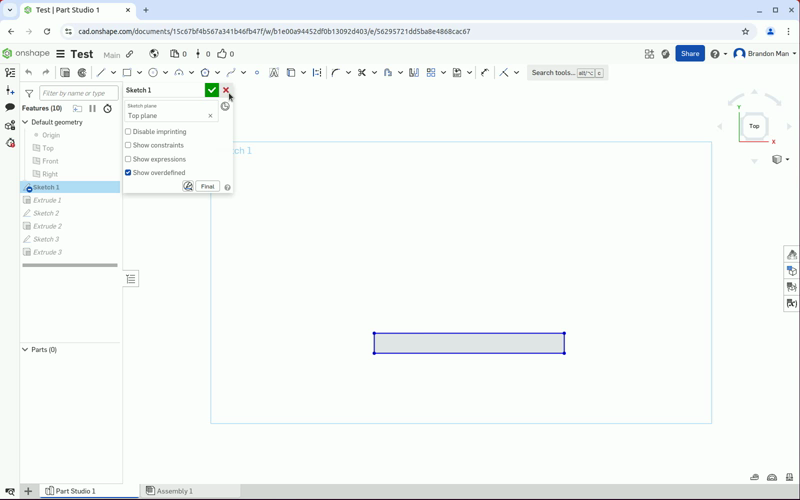
click(229, 92)
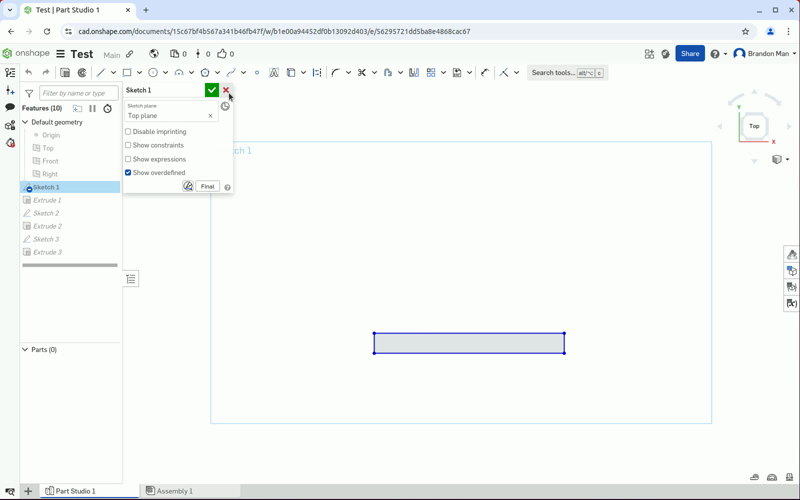
key(shift+s)
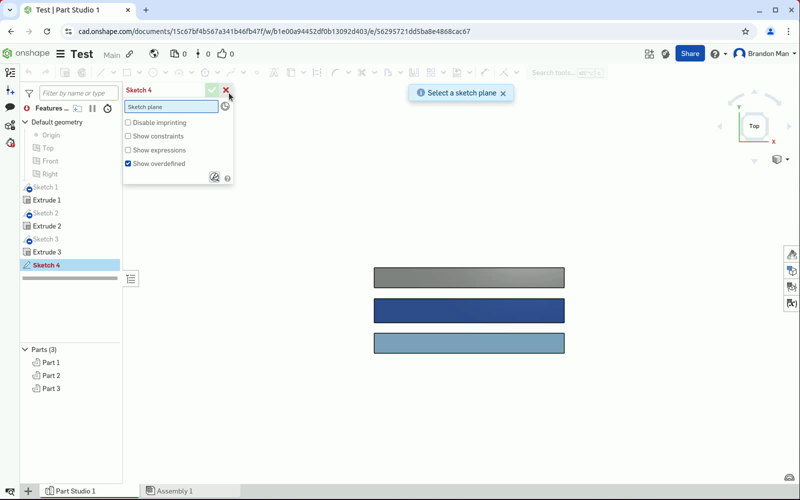
mouse_move(73, 150)
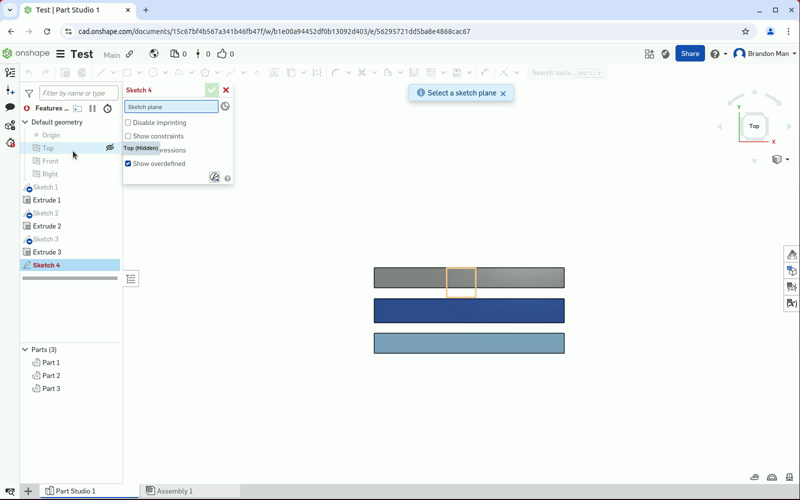
click(73, 150)
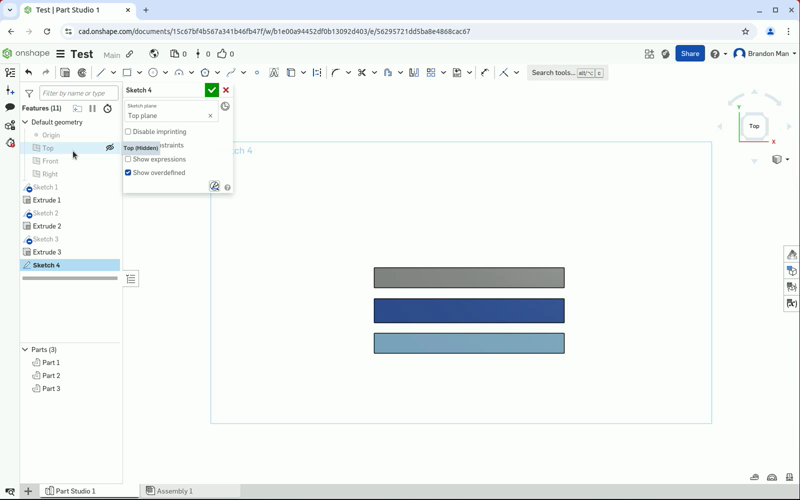
mouse_move(73, 352)
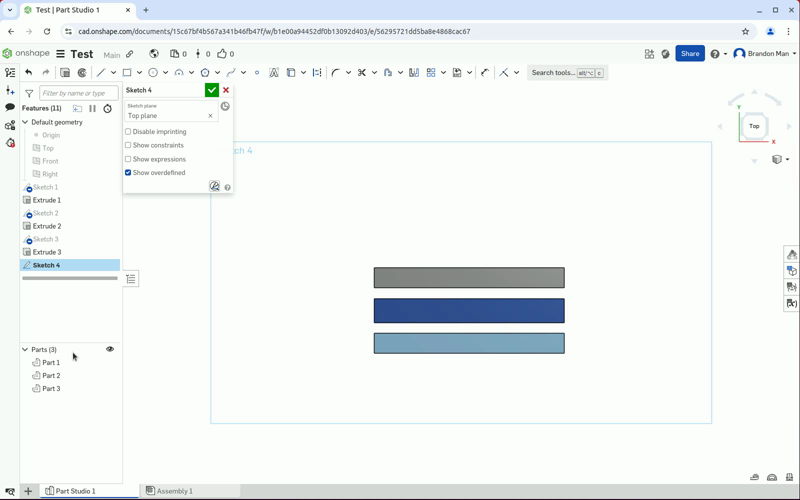
key(y)
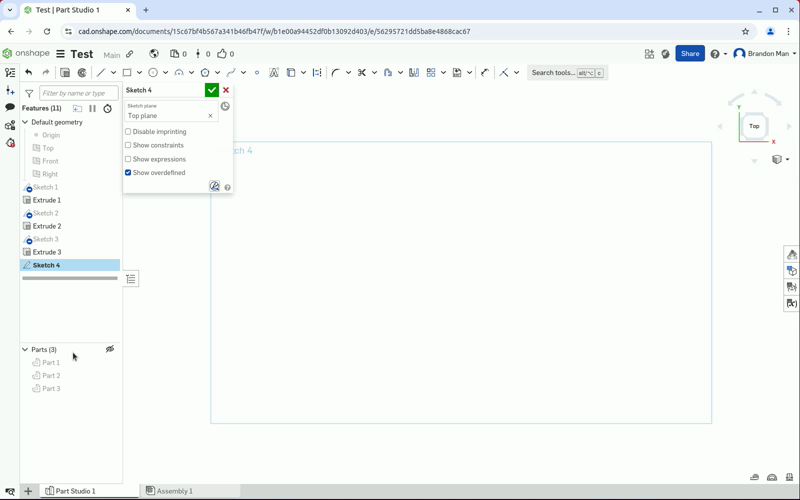
key(l)
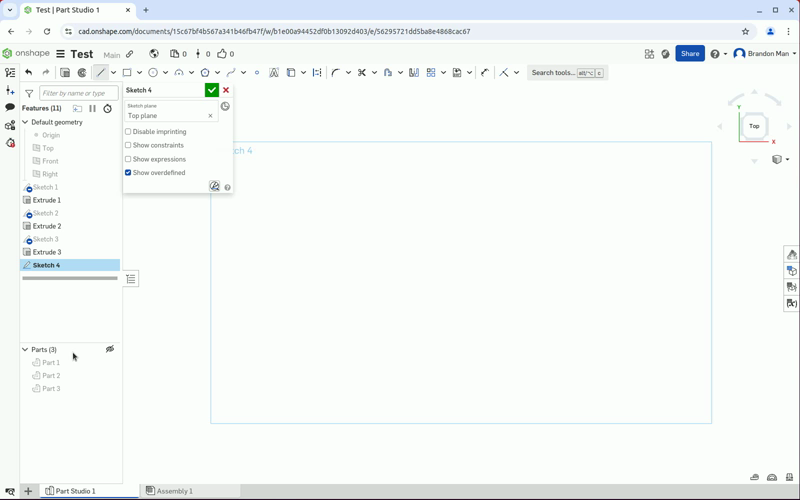
key_down(shift)
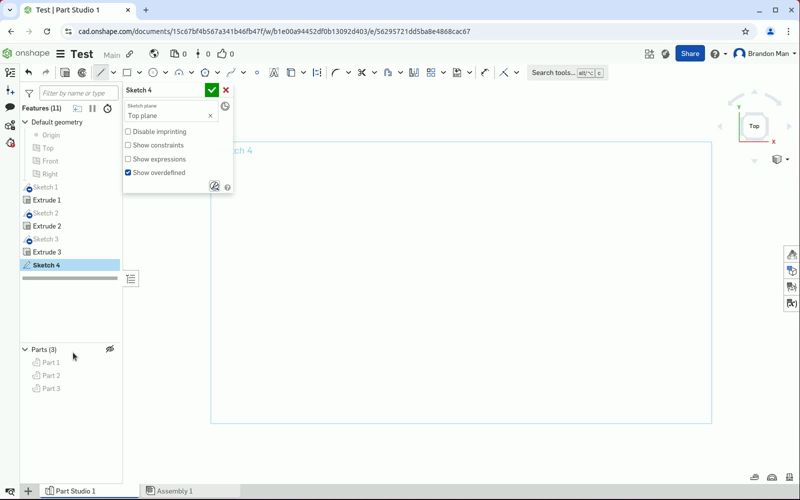
mouse_move(366, 362)
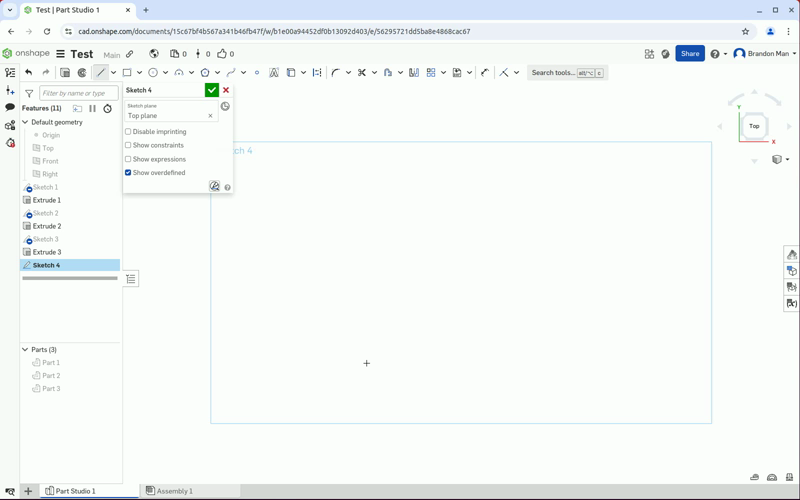
click(366, 362)
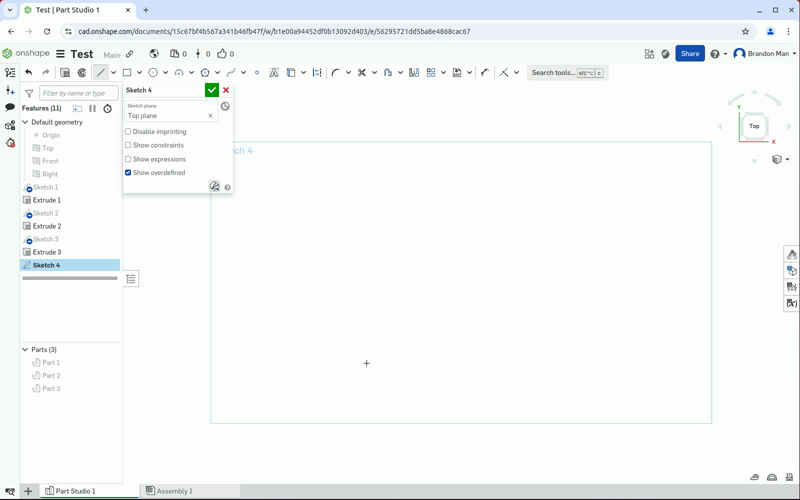
key_up(shift)
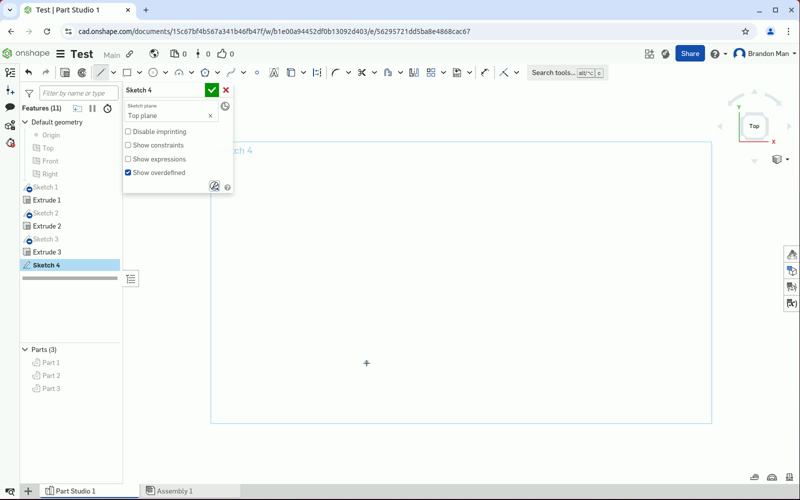
key_down(shift)
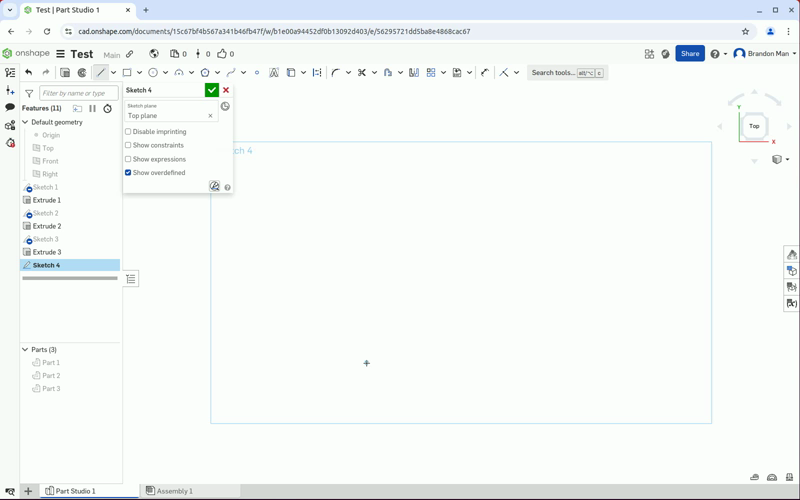
mouse_move(572, 362)
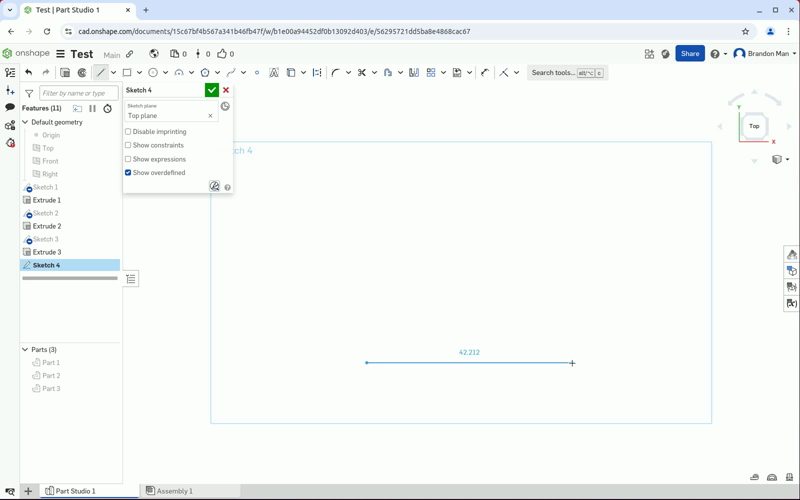
click(572, 362)
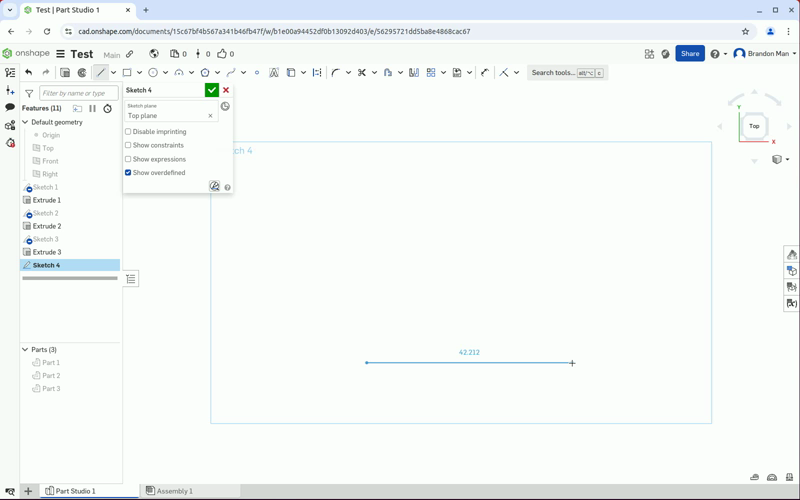
key_up(shift)
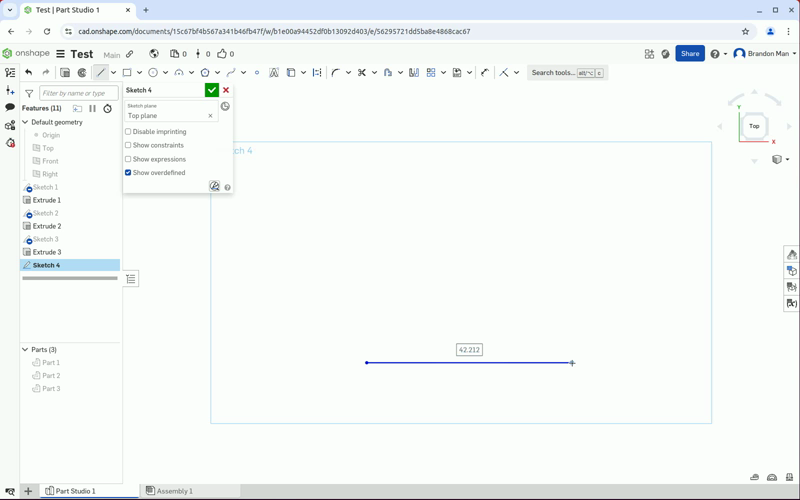
key_down(shift)
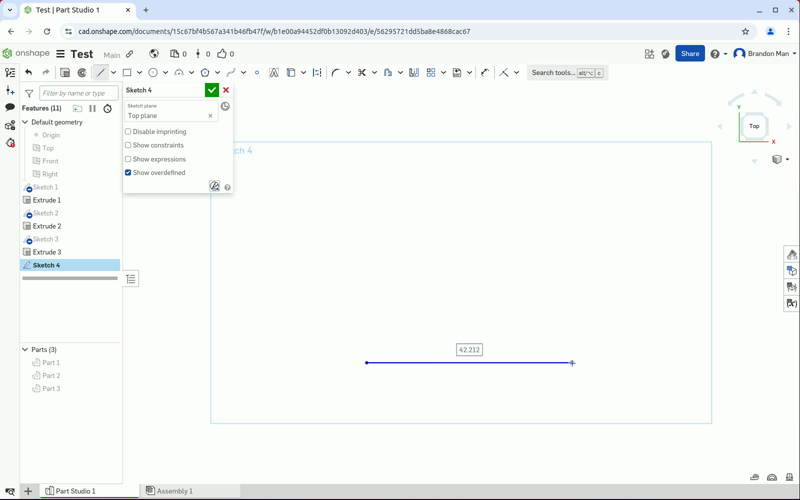
mouse_move(572, 258)
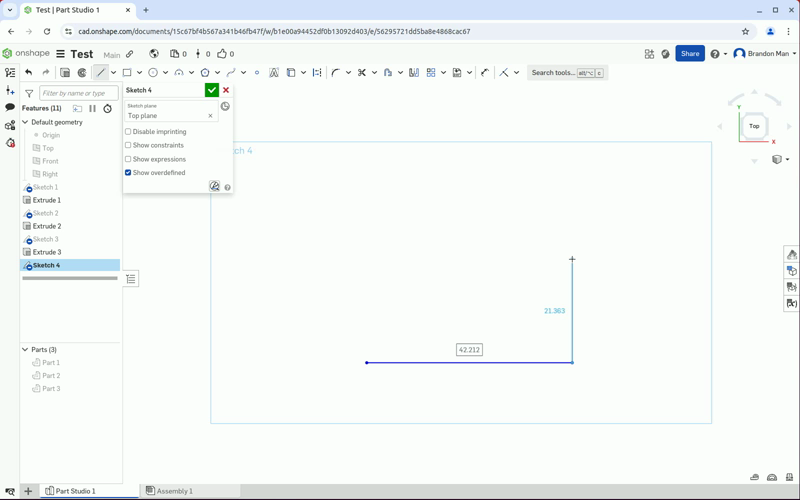
click(572, 258)
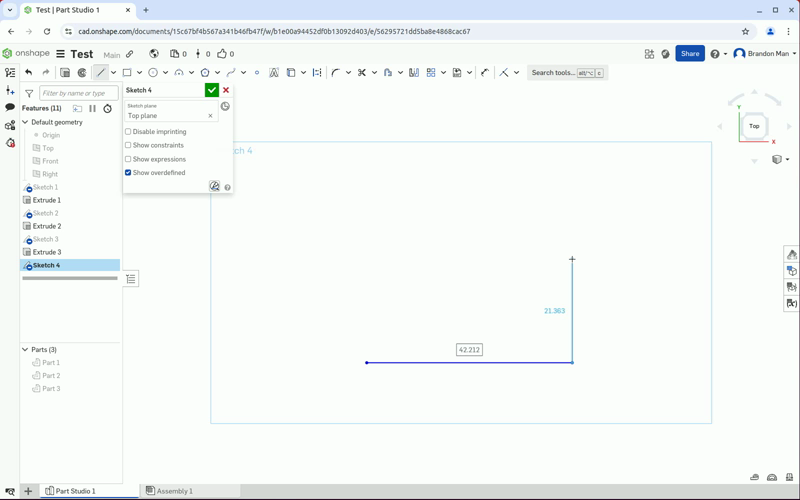
key_up(shift)
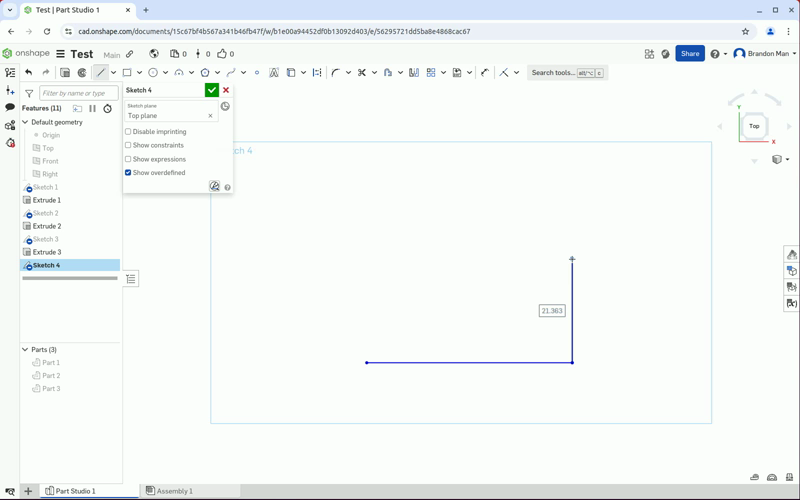
key_down(shift)
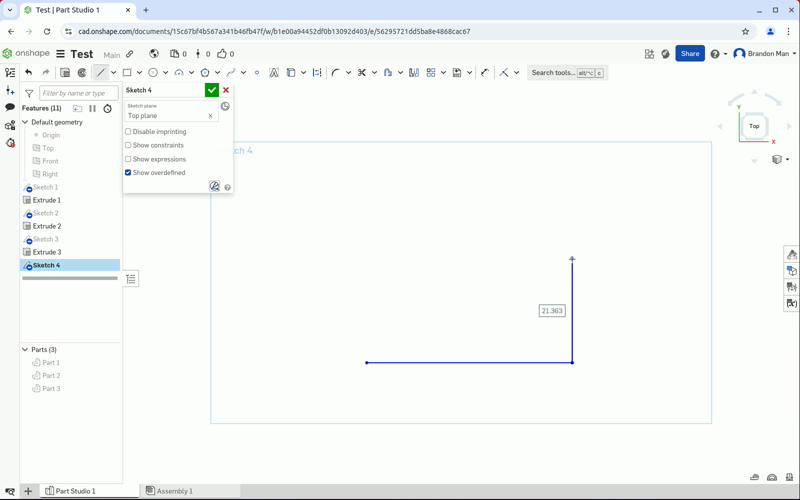
mouse_move(366, 258)
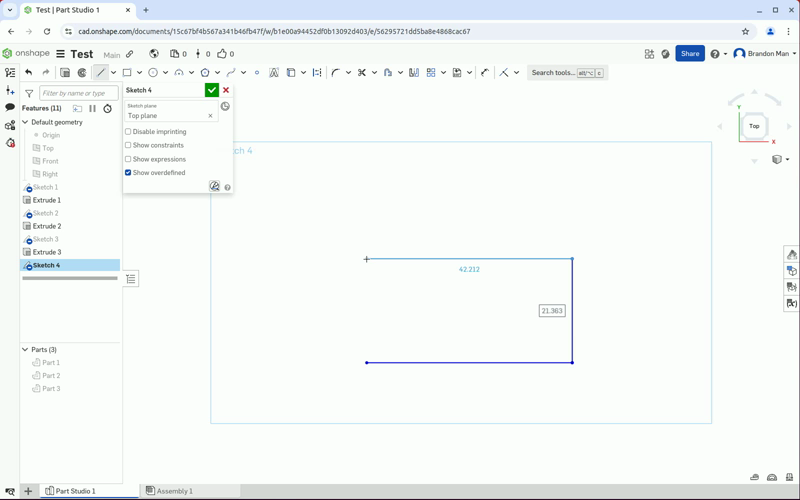
click(366, 258)
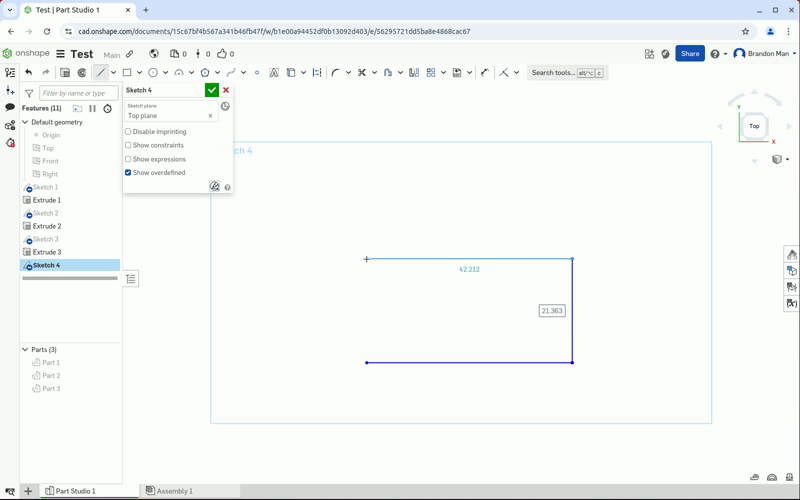
key_up(shift)
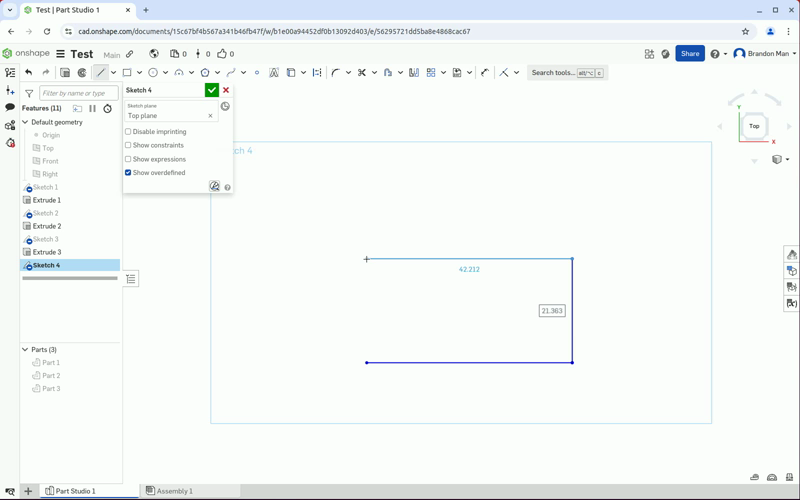
key_down(shift)
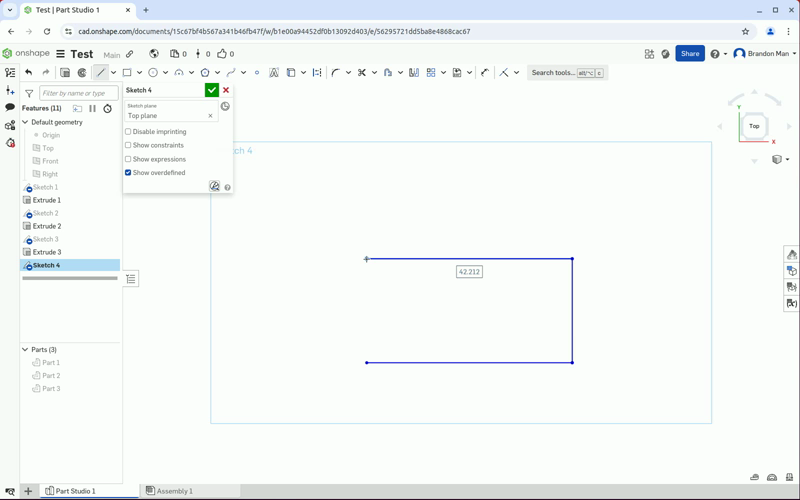
mouse_move(366, 362)
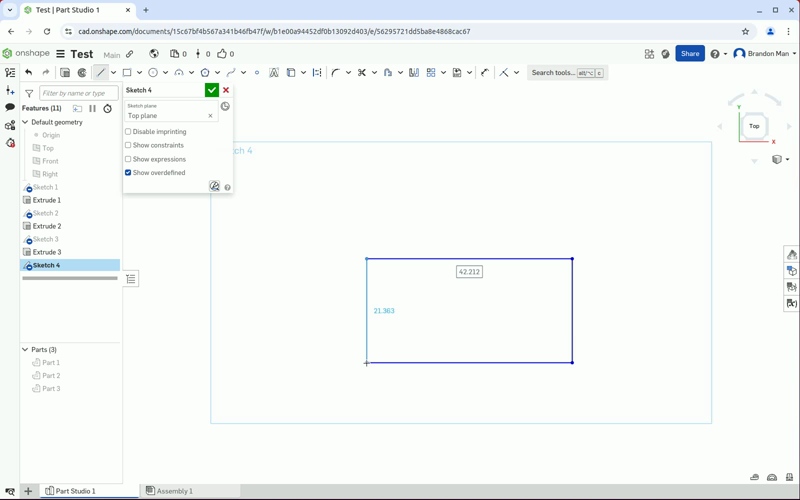
key_up(shift)
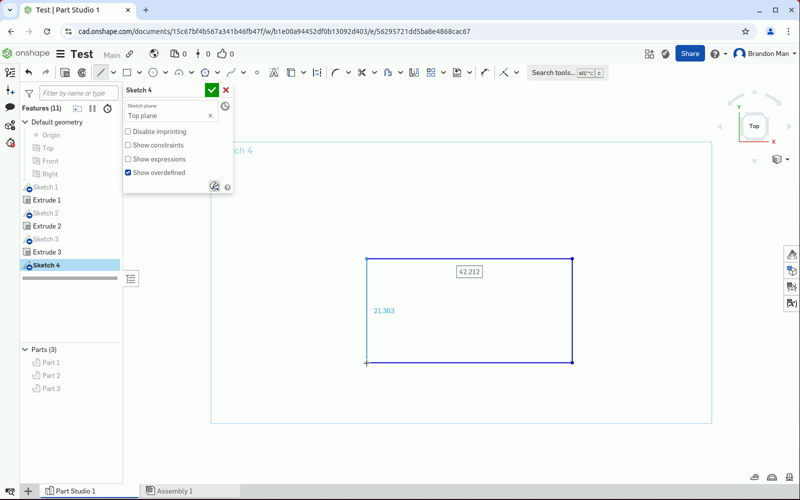
click(366, 362)
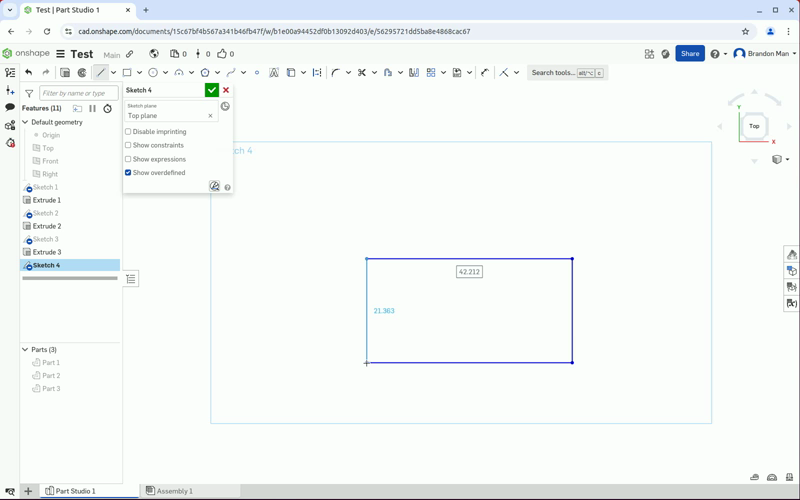
key(esc)
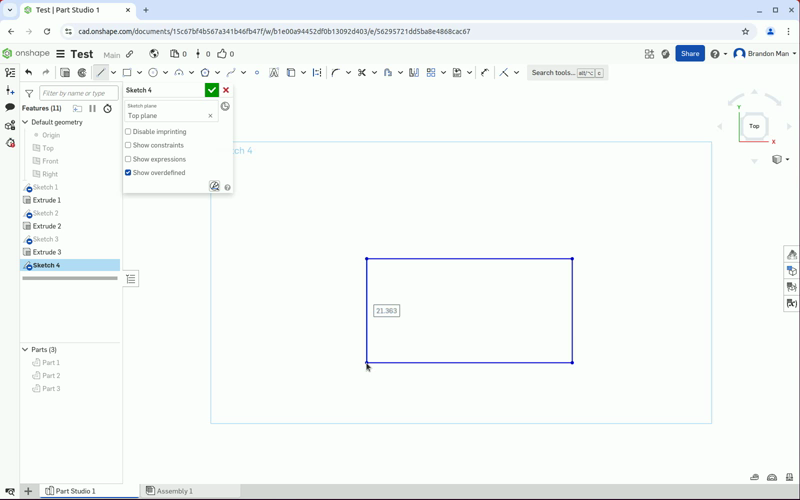
key(l)
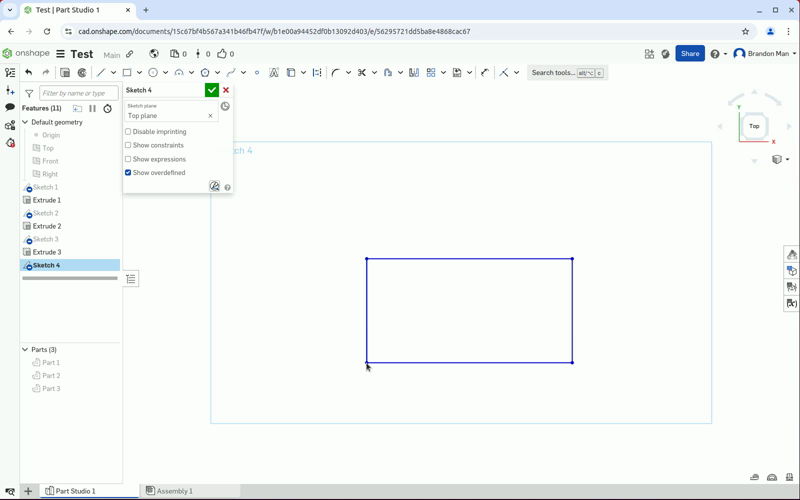
key_down(shift)
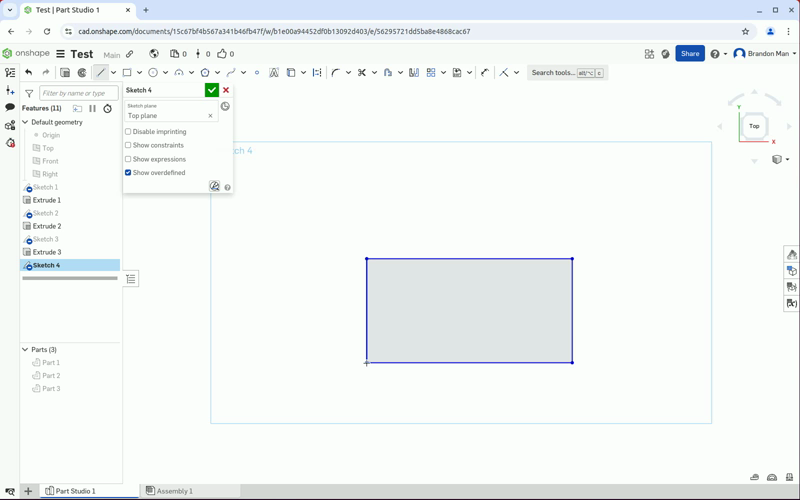
mouse_move(373, 323)
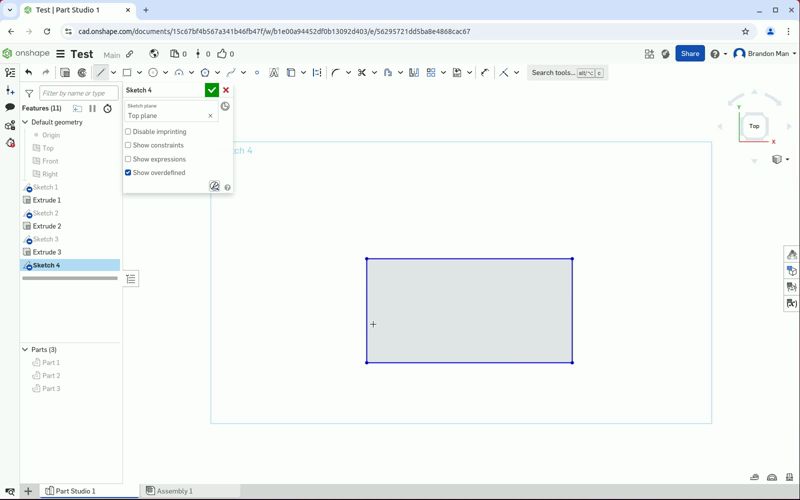
click(373, 323)
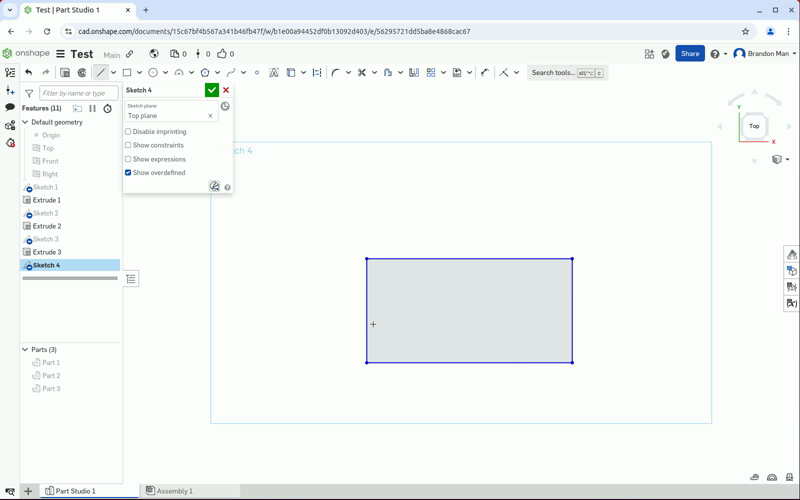
key_up(shift)
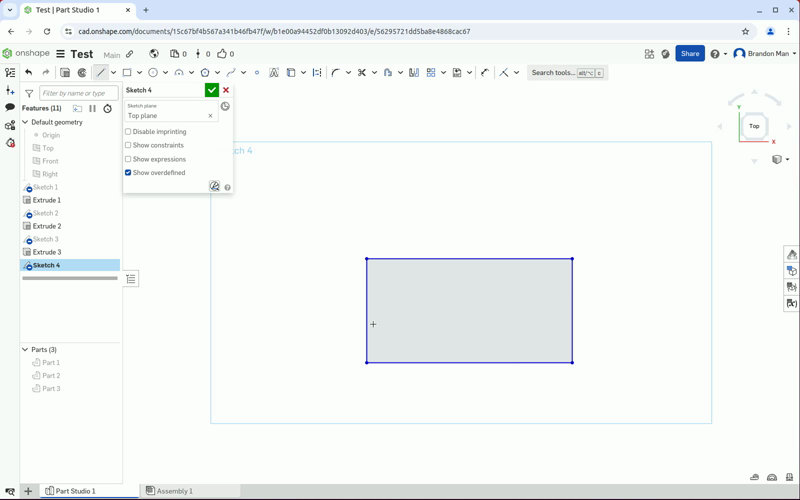
key_down(shift)
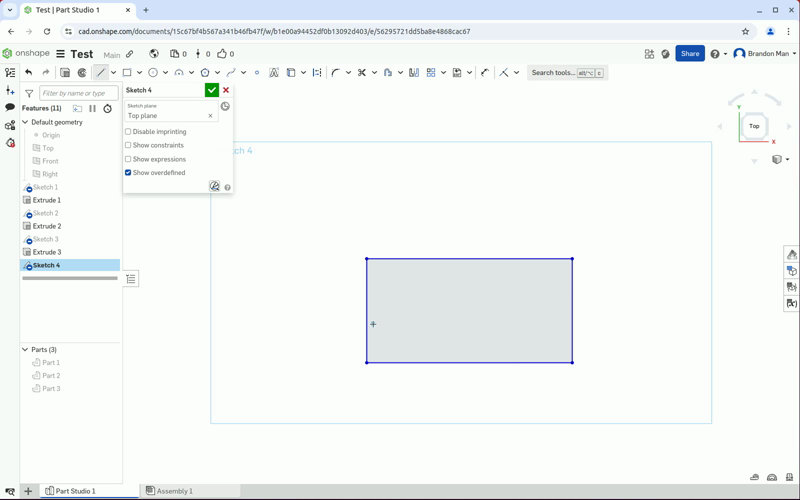
mouse_move(565, 323)
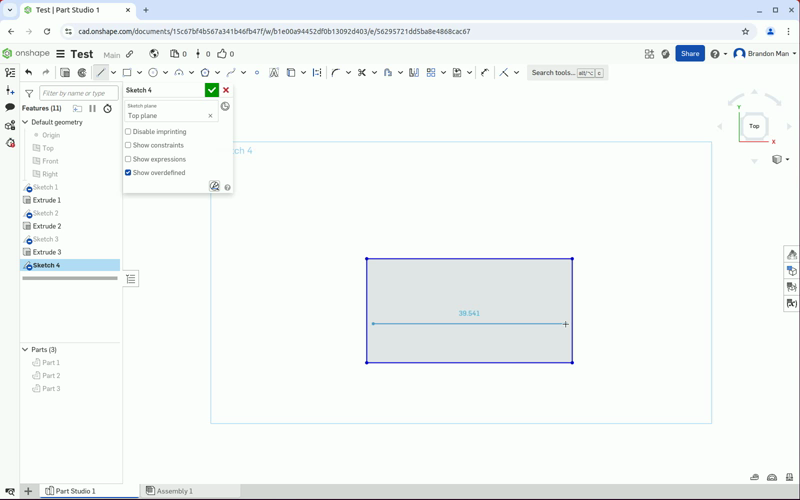
click(565, 323)
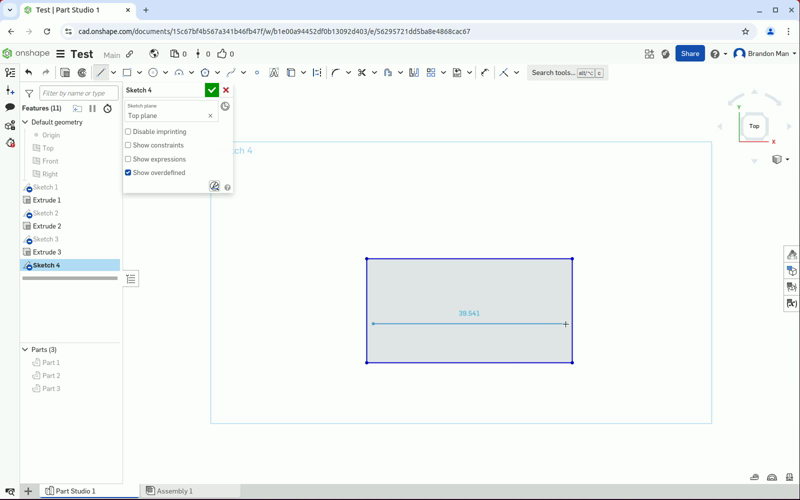
key_up(shift)
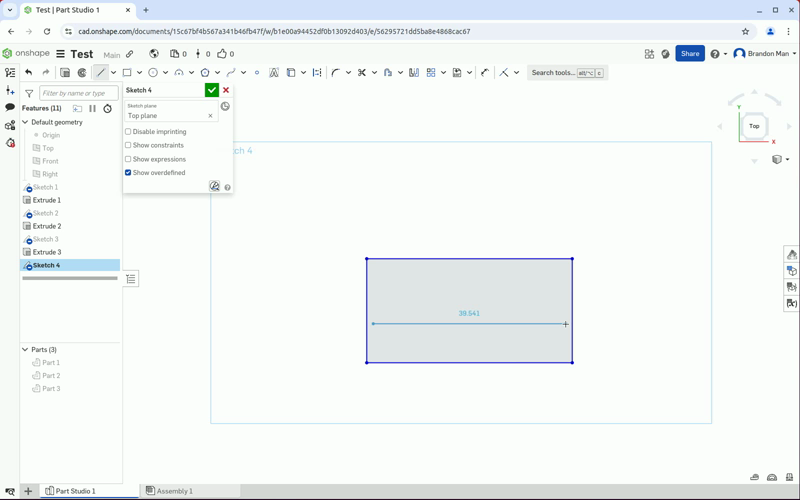
key_down(shift)
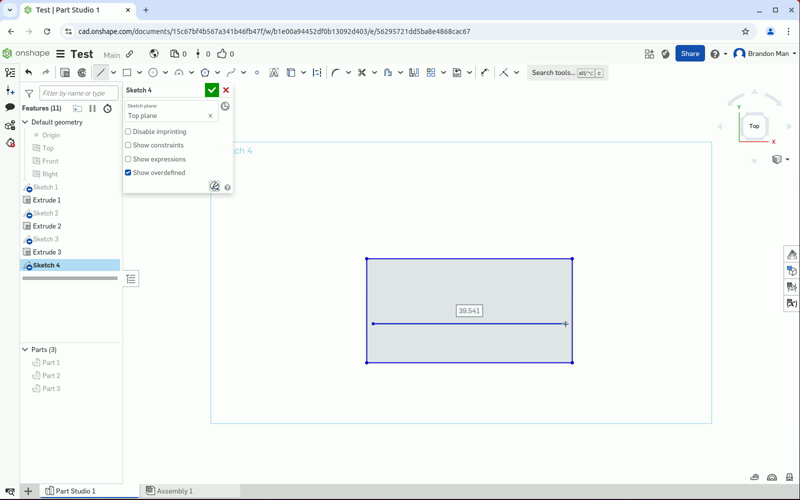
mouse_move(589, 323)
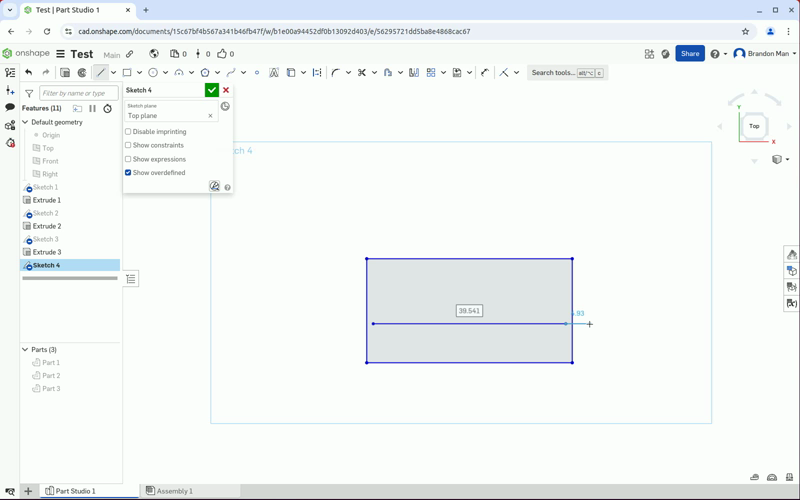
mouse_move(565, 300)
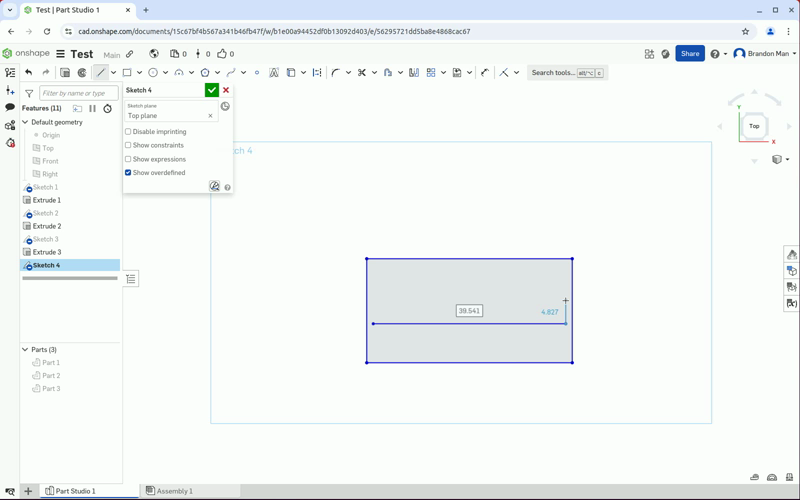
click(565, 300)
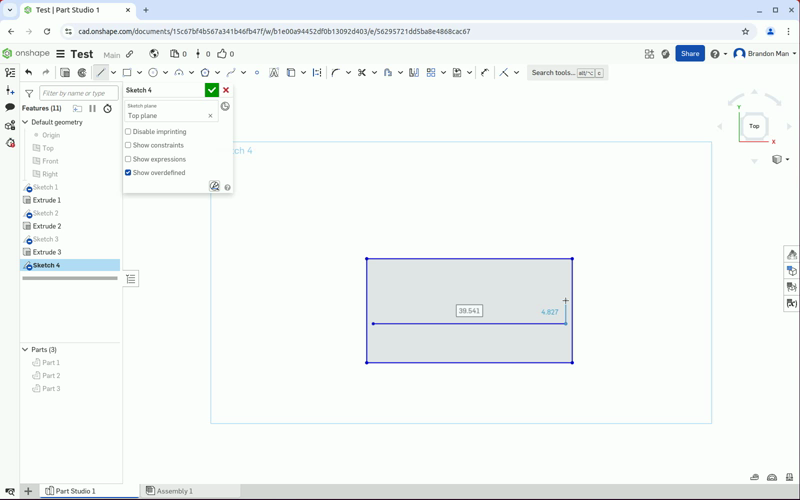
key_up(shift)
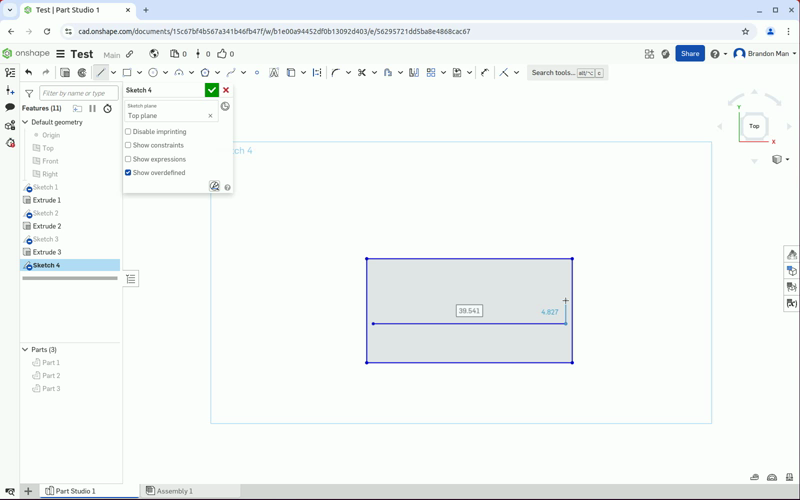
key_down(shift)
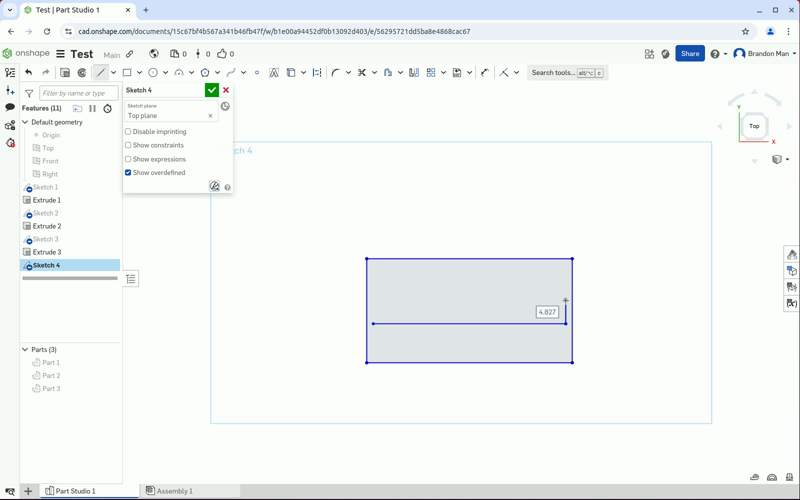
mouse_move(373, 300)
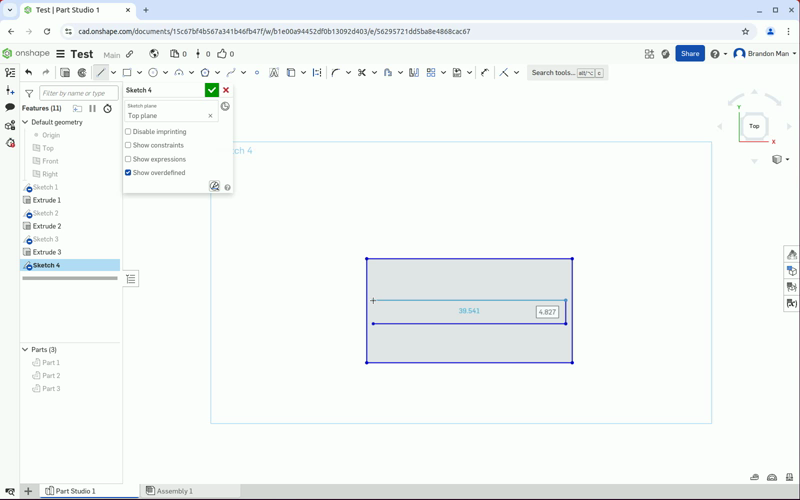
click(373, 300)
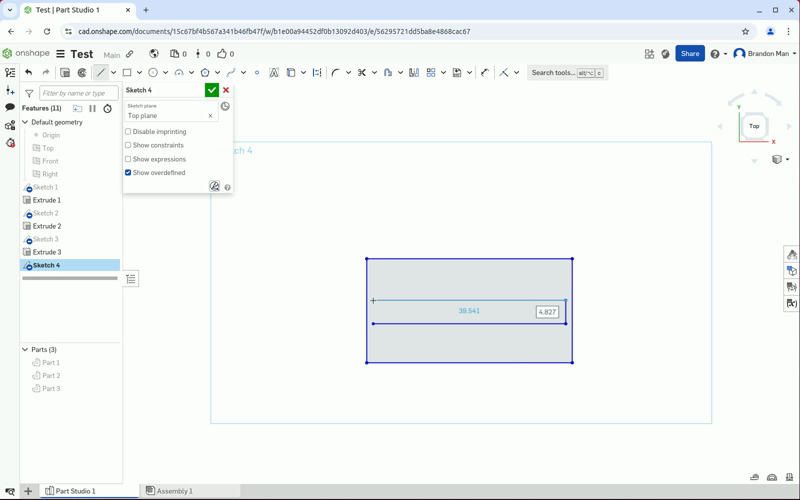
key_up(shift)
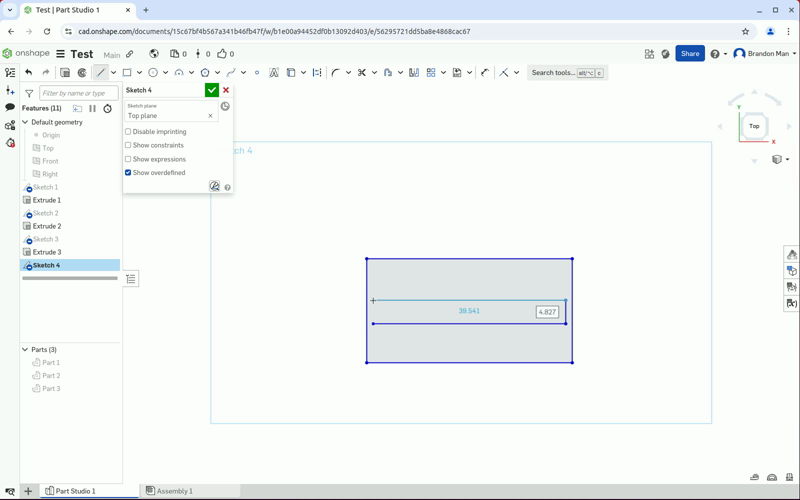
mouse_move(403, 300)
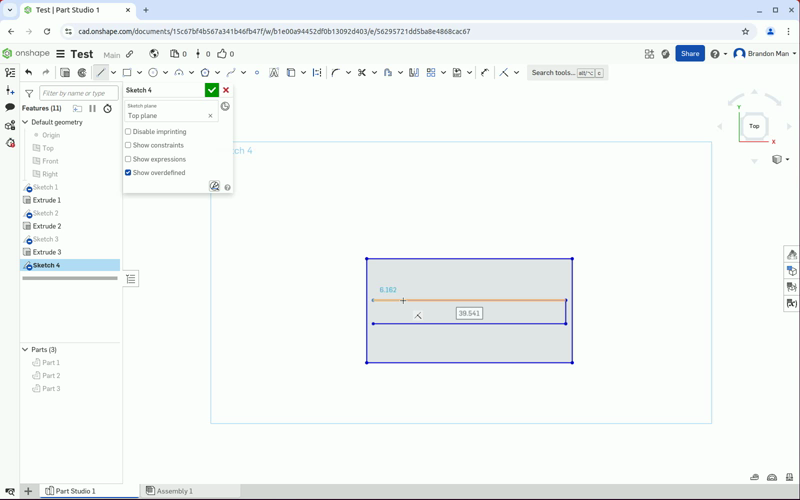
key_down(shift)
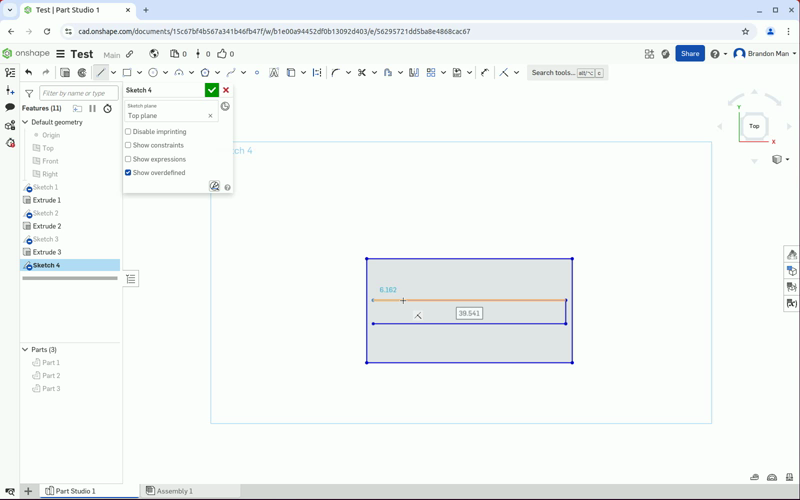
mouse_move(373, 323)
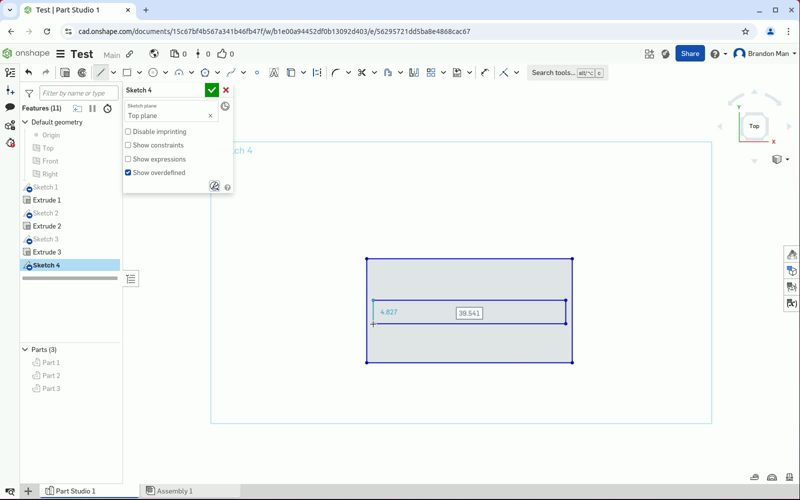
key_up(shift)
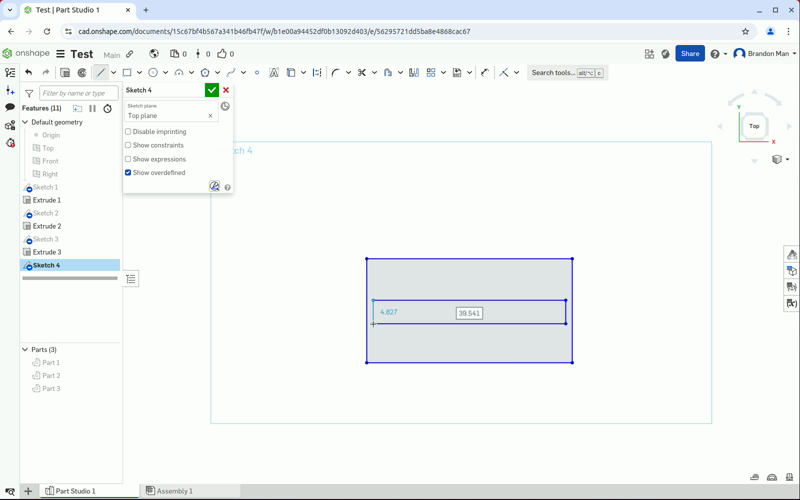
click(373, 323)
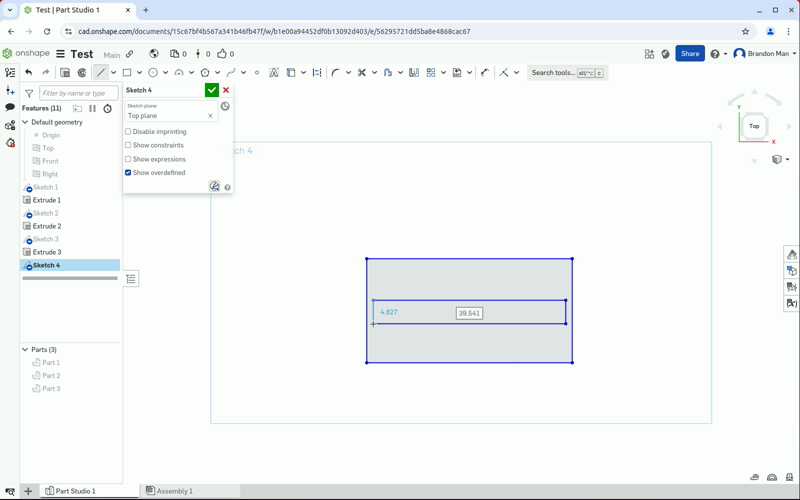
key(esc)
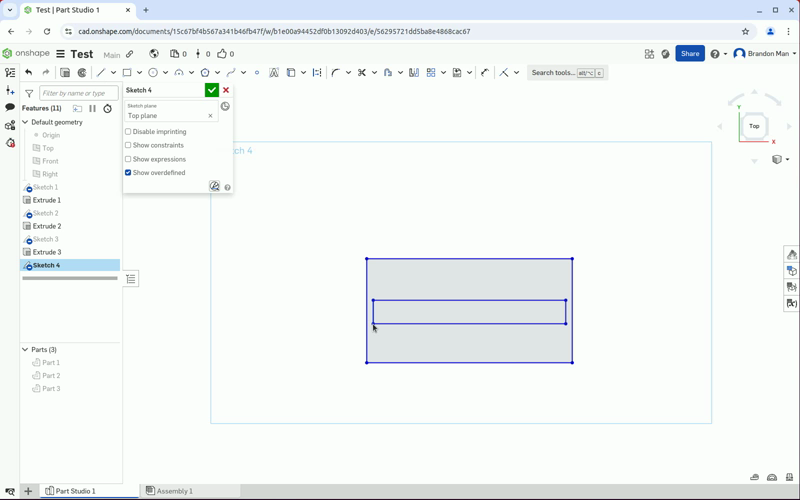
key(l)
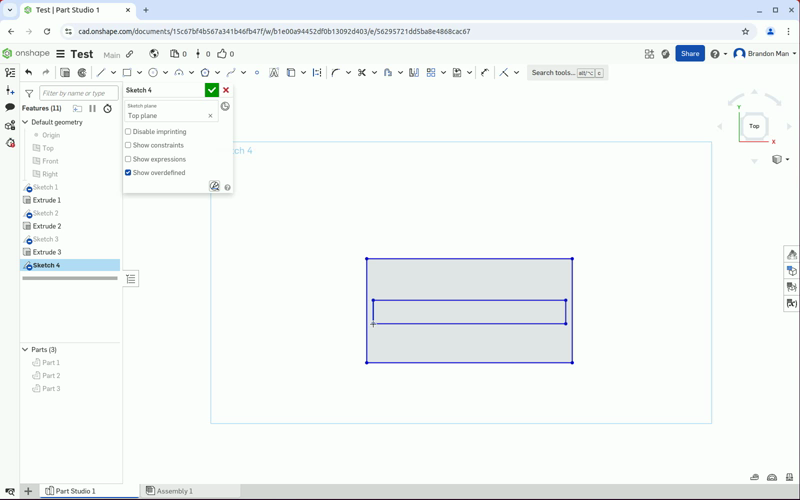
key_down(shift)
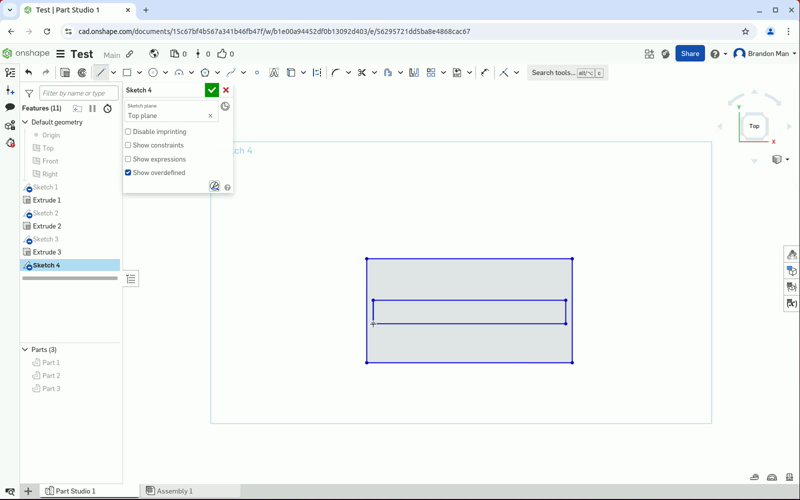
mouse_move(373, 286)
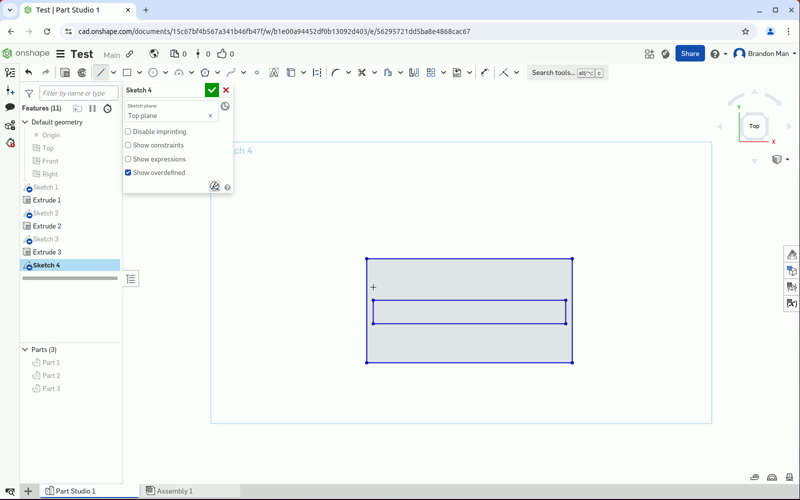
click(373, 286)
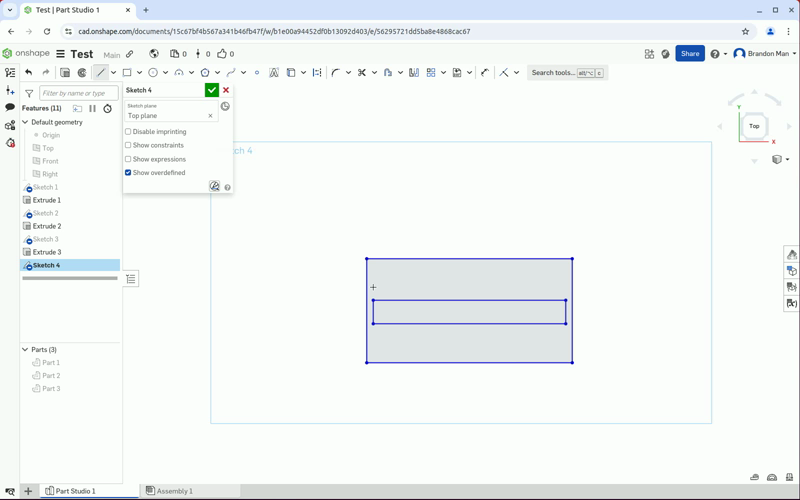
key_up(shift)
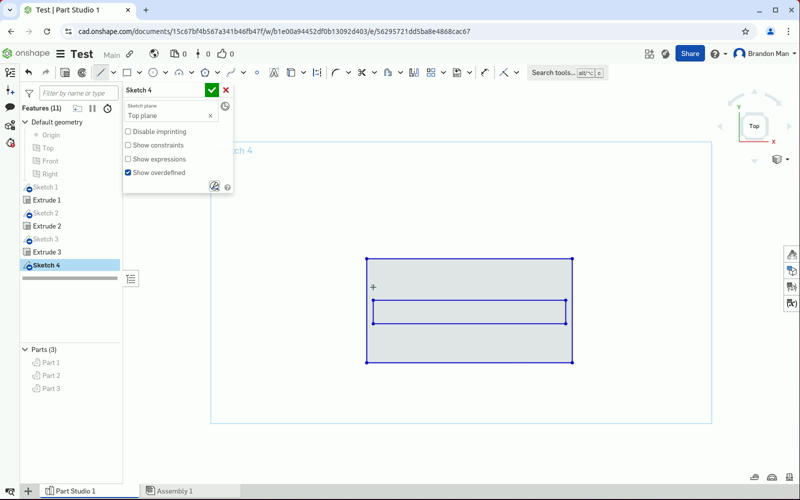
key_down(shift)
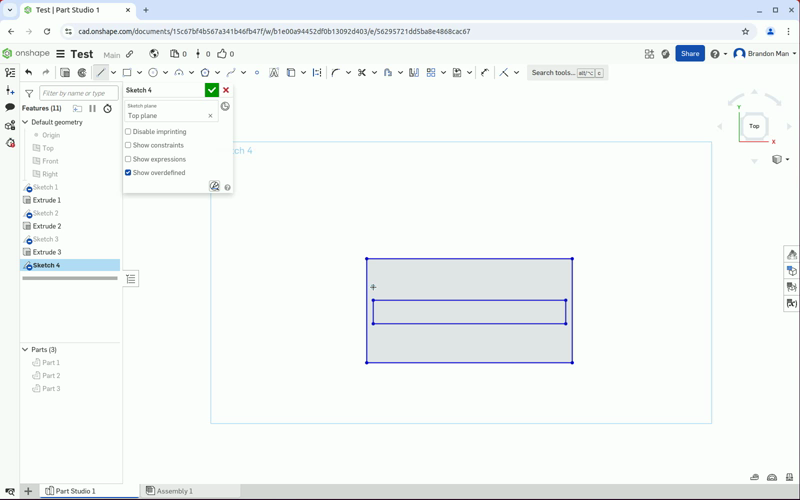
mouse_move(563, 286)
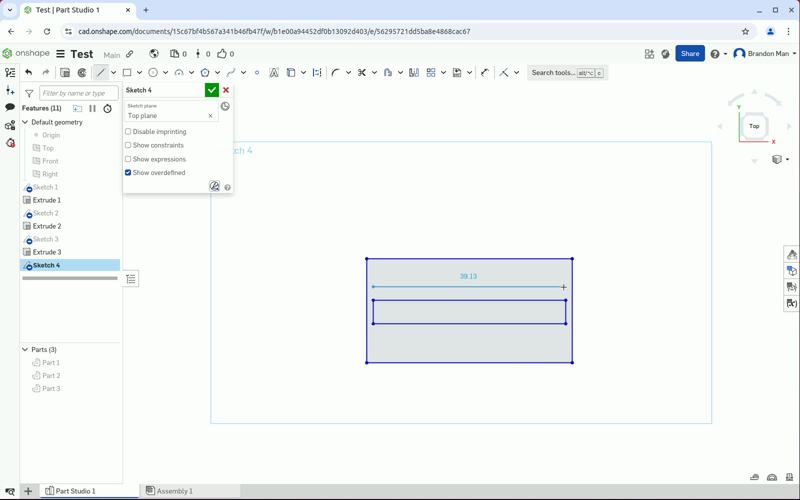
click(563, 286)
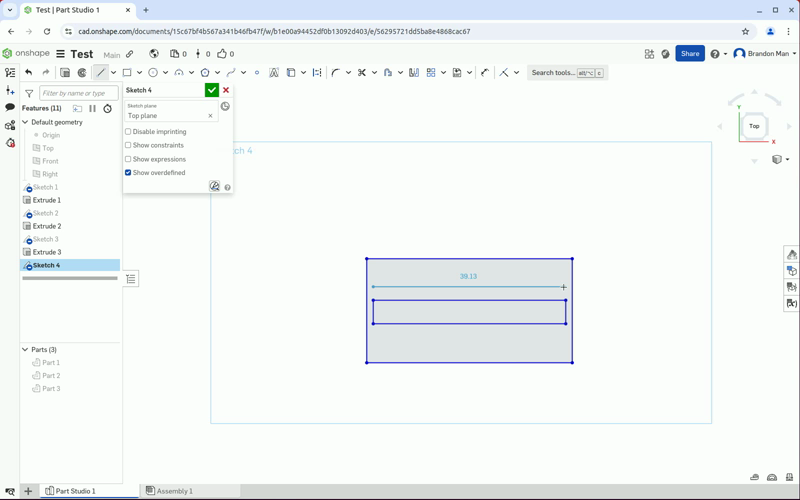
key_up(shift)
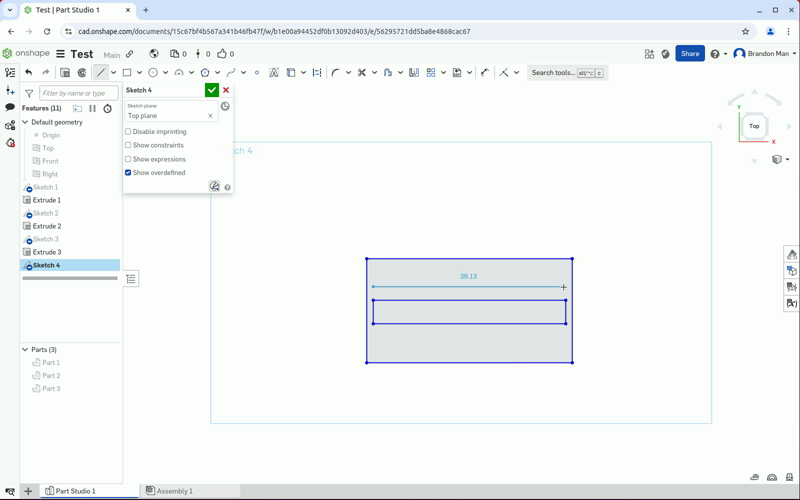
key_down(shift)
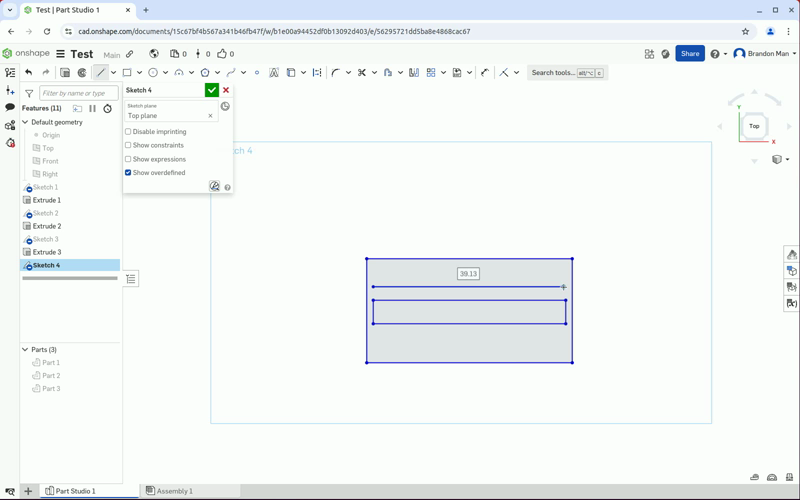
mouse_move(589, 286)
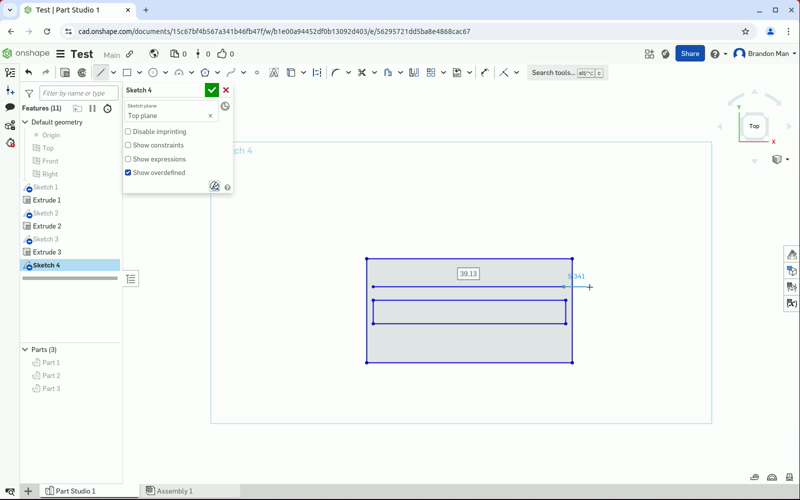
mouse_move(563, 267)
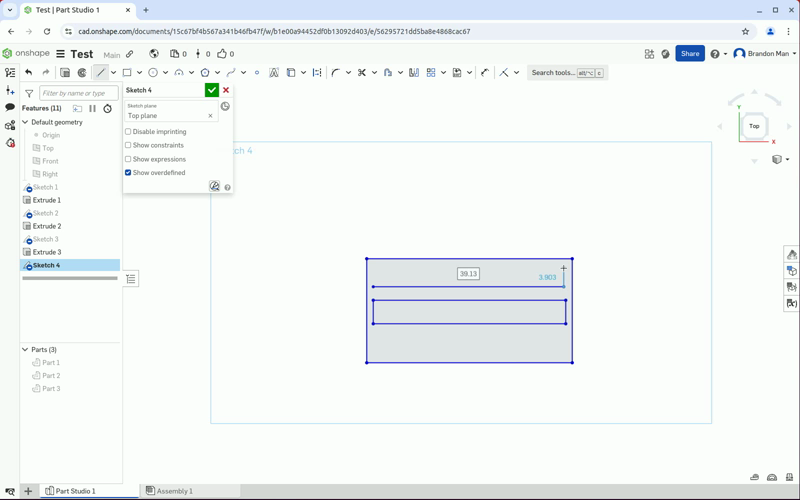
click(563, 267)
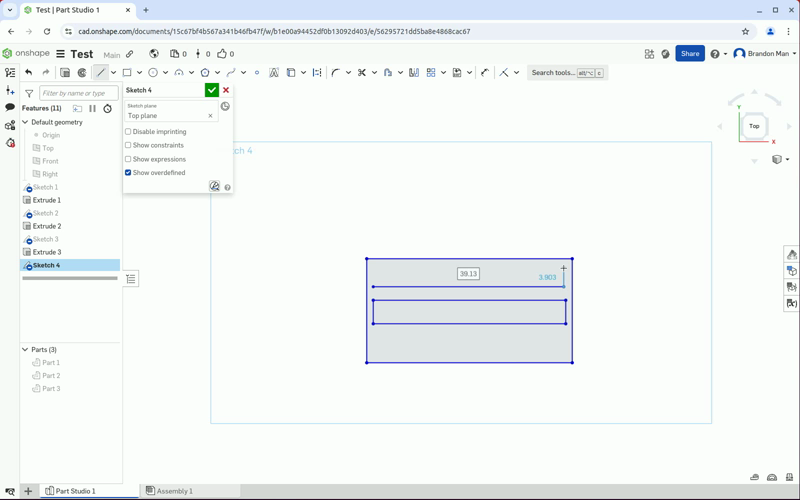
key_up(shift)
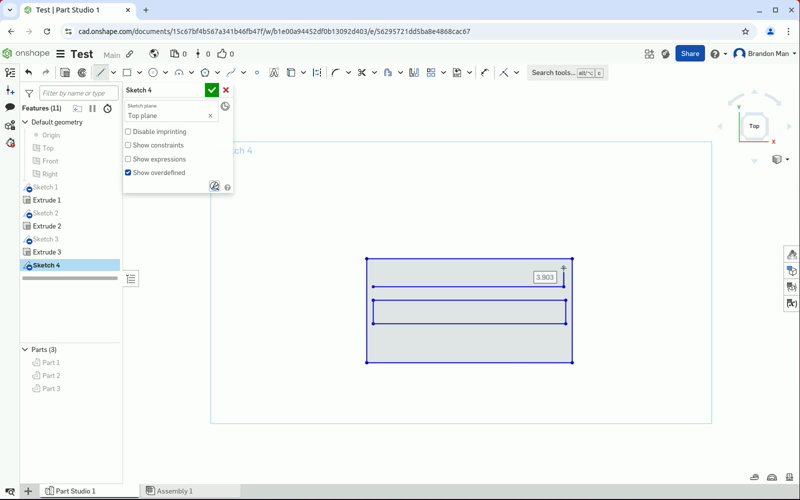
key_down(shift)
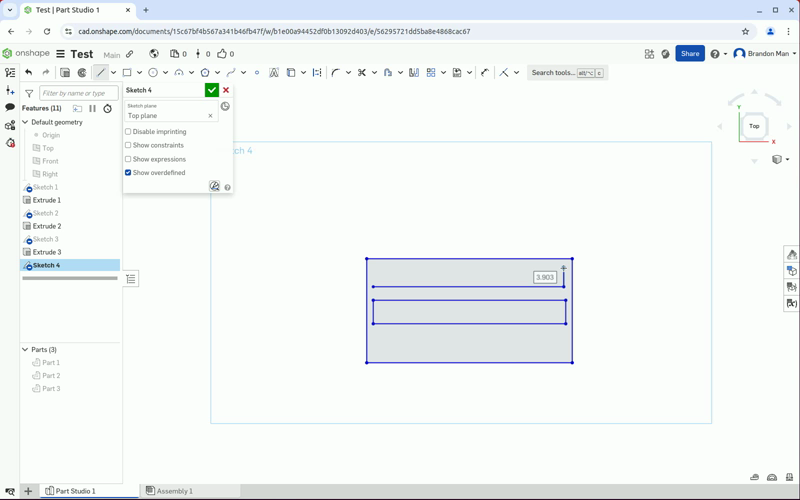
mouse_move(373, 267)
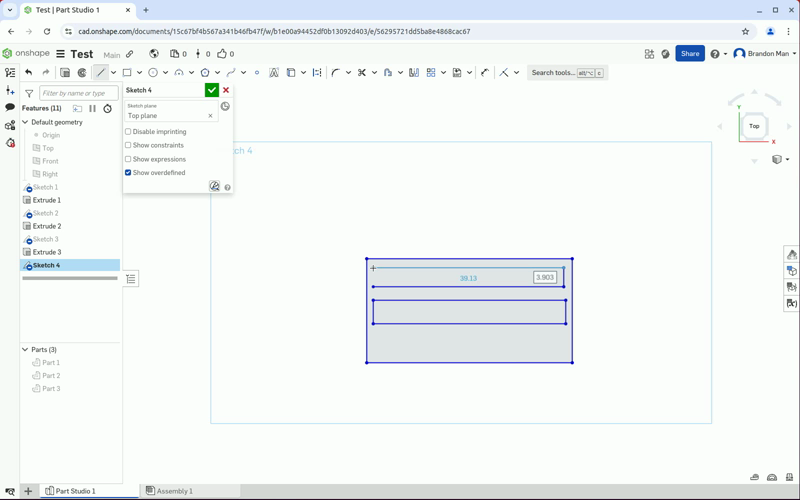
click(373, 267)
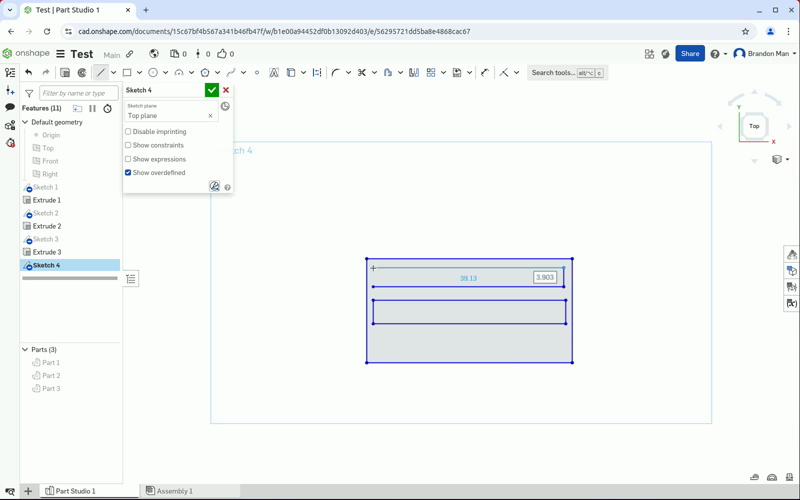
key_up(shift)
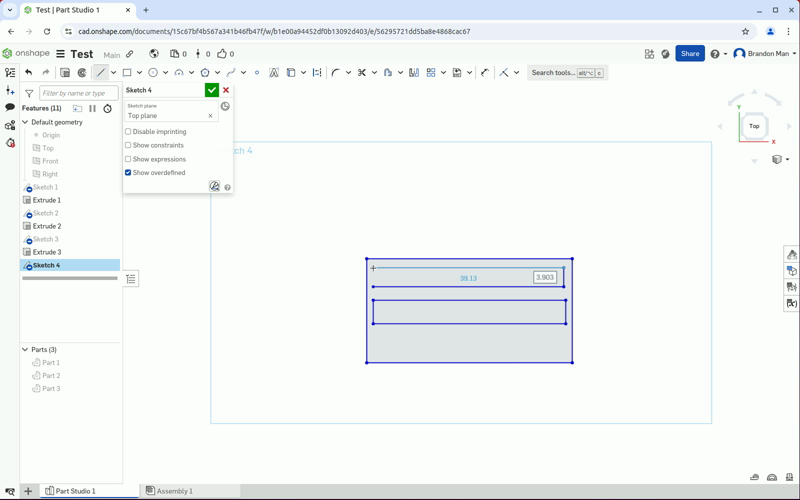
mouse_move(403, 267)
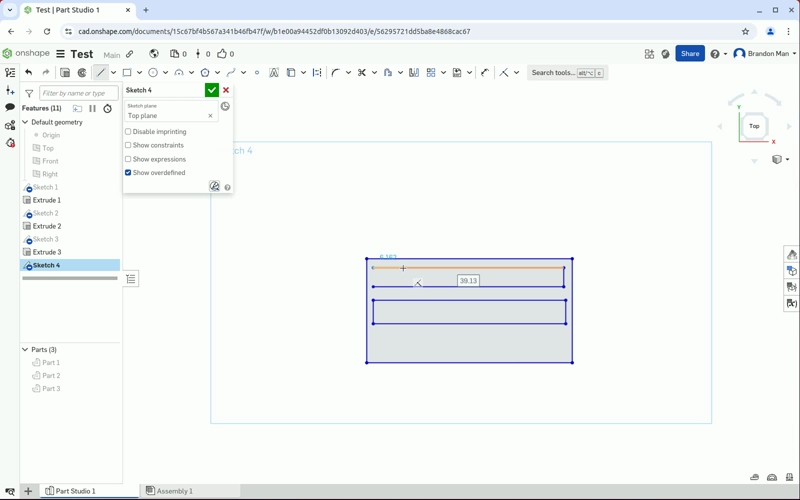
key_down(shift)
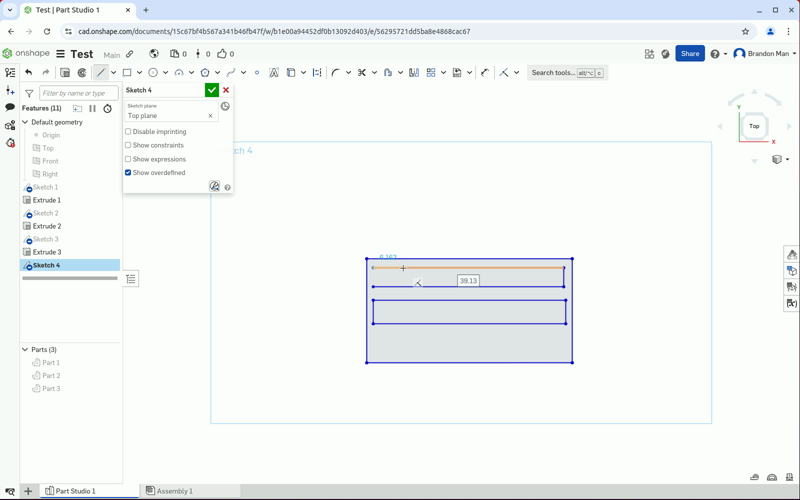
mouse_move(373, 286)
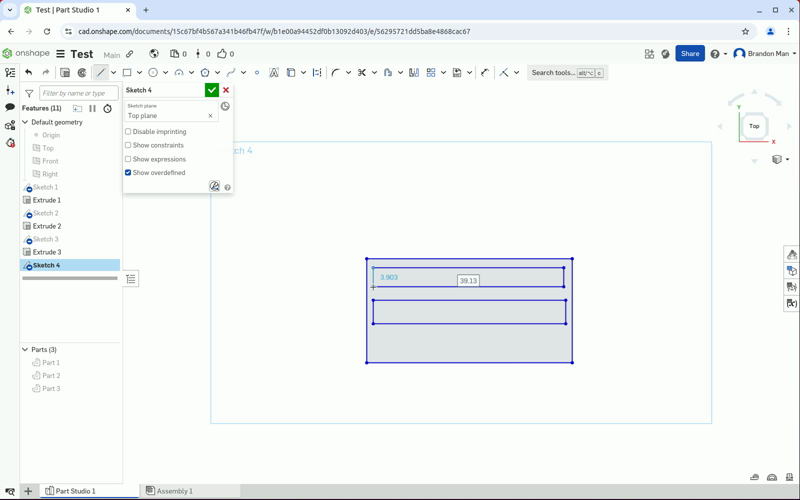
key_up(shift)
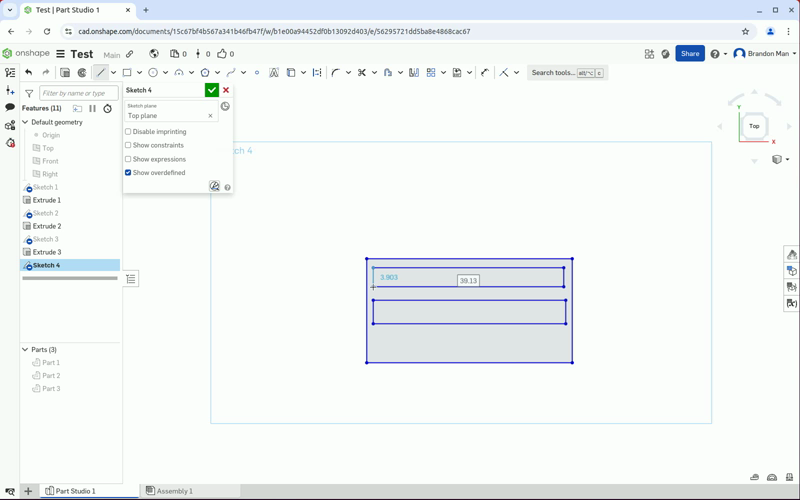
click(373, 286)
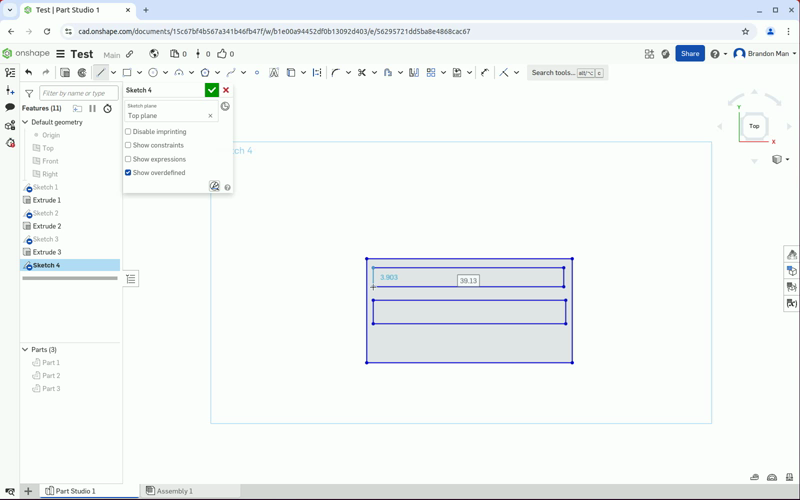
key(esc)
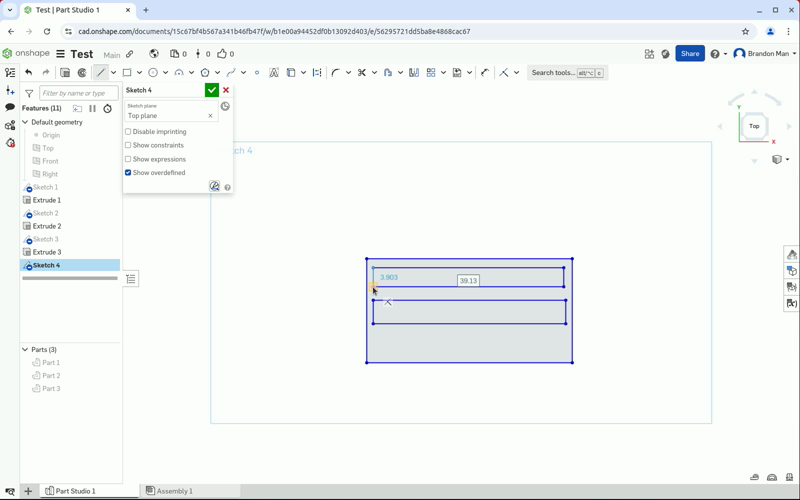
key(l)
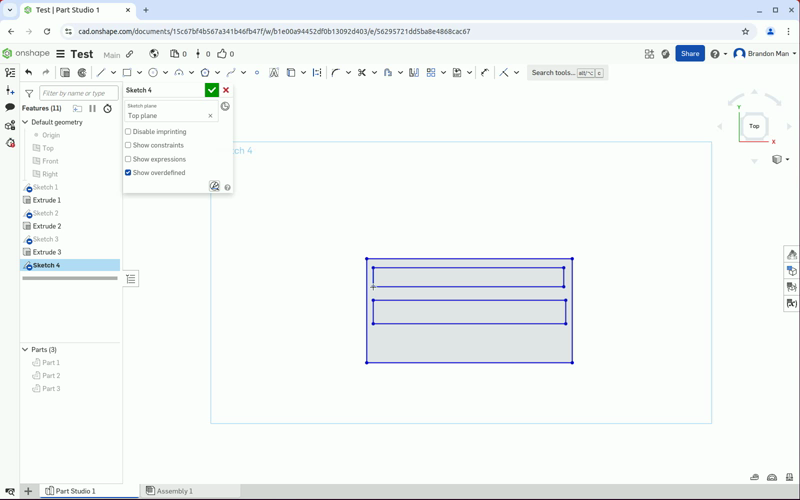
key_down(shift)
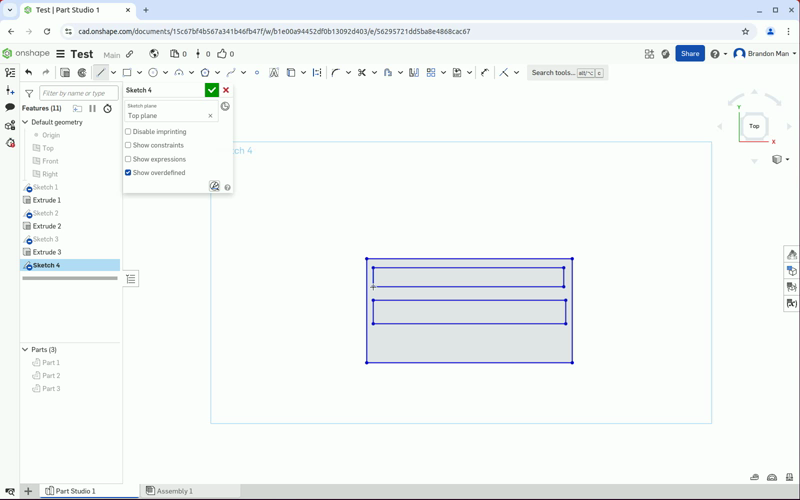
mouse_move(375, 354)
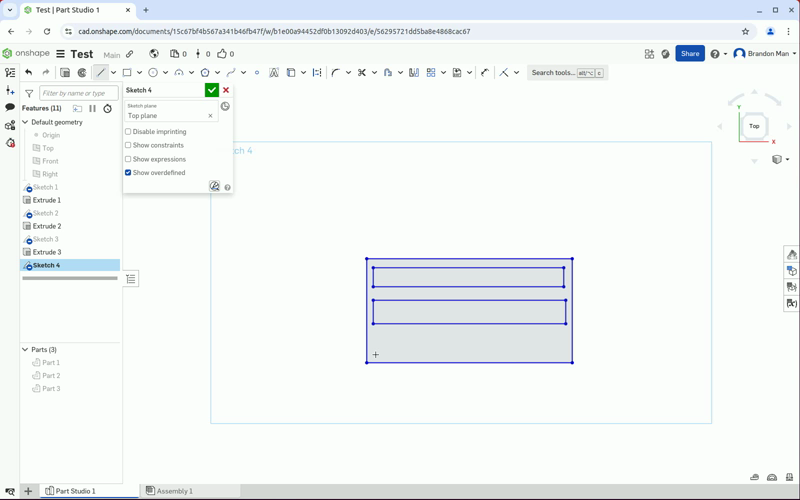
click(375, 354)
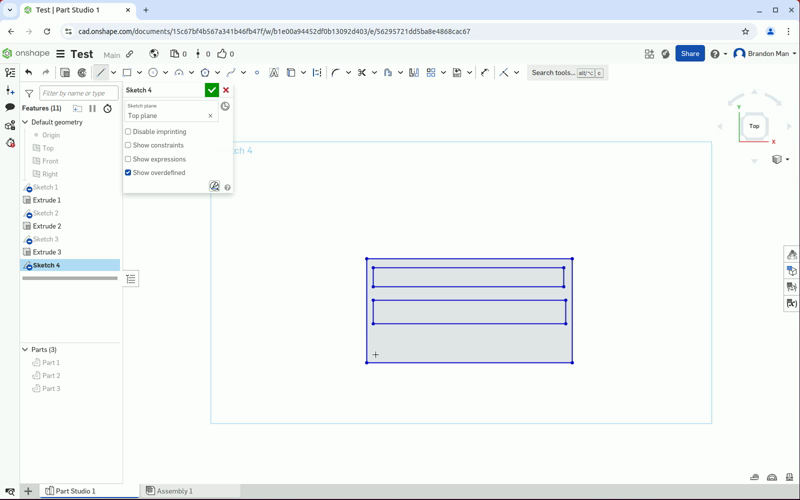
key_up(shift)
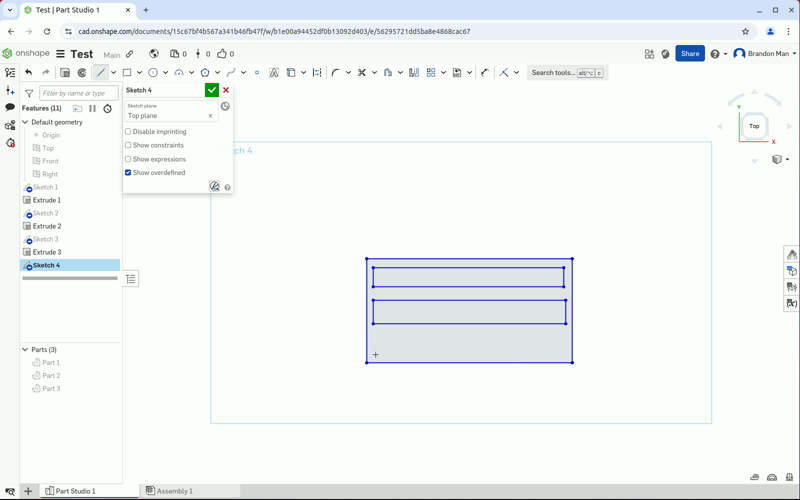
key_down(shift)
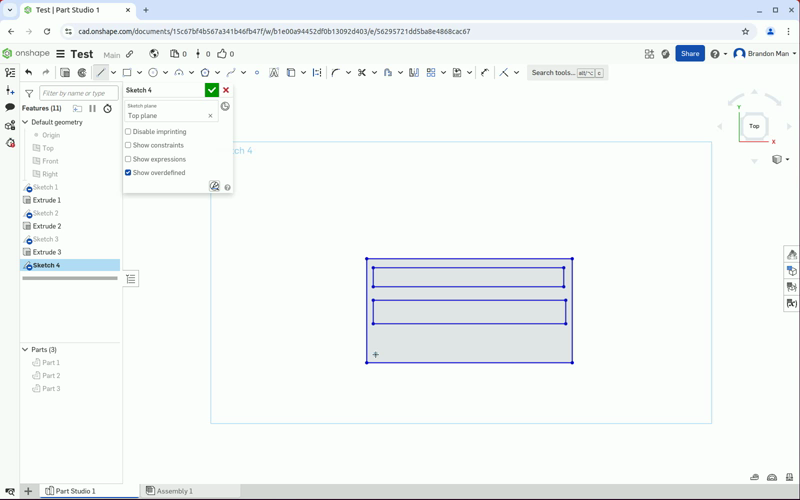
mouse_move(565, 354)
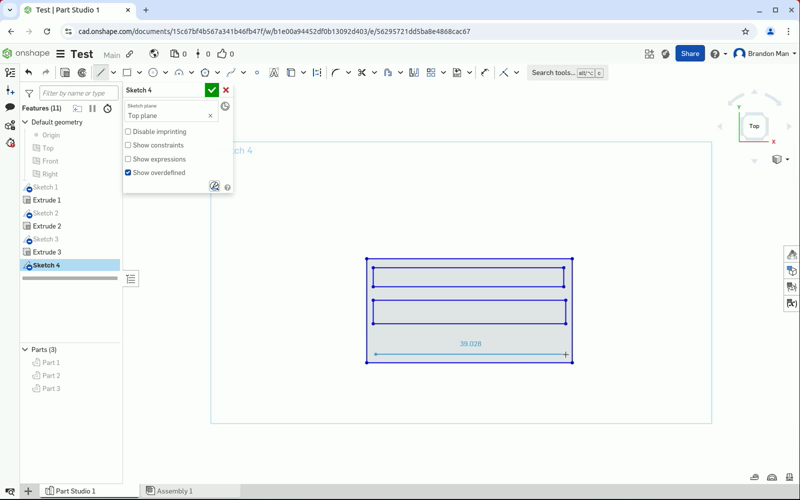
click(565, 354)
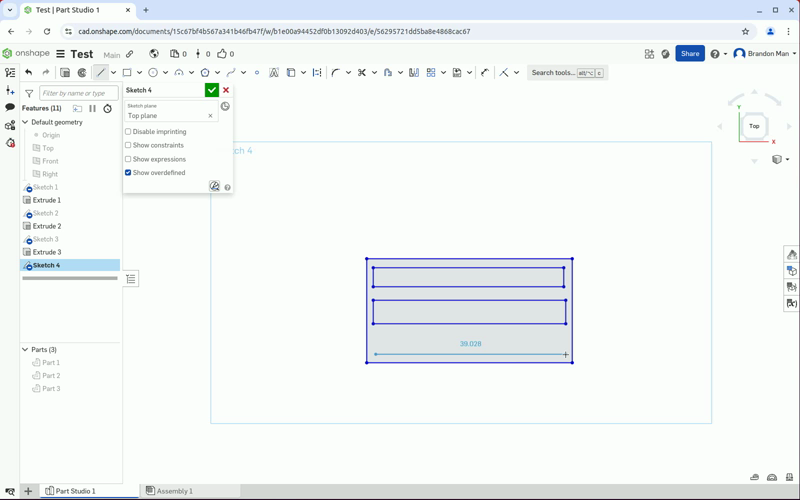
key_up(shift)
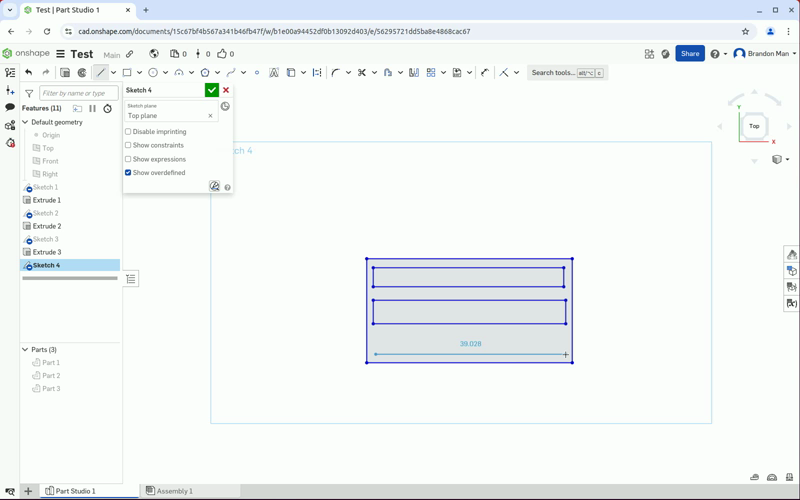
key_down(shift)
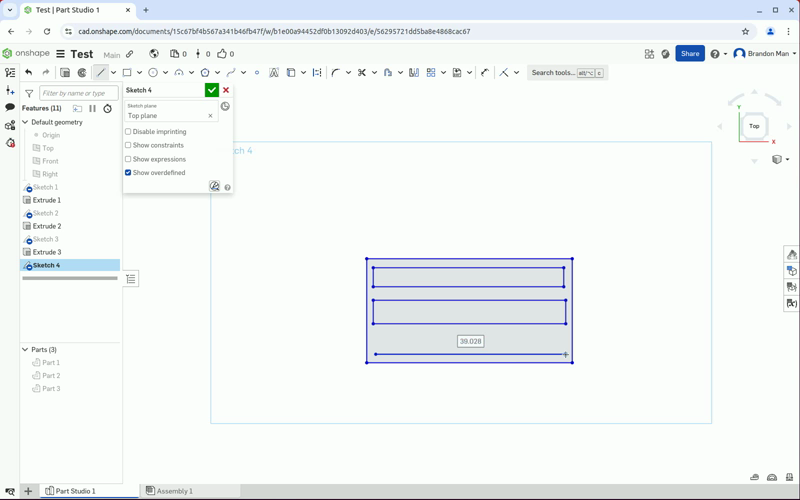
mouse_move(589, 354)
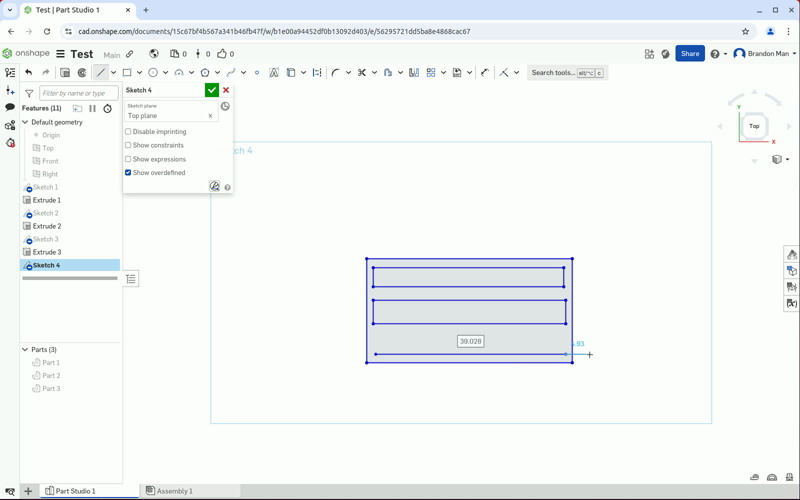
mouse_move(565, 334)
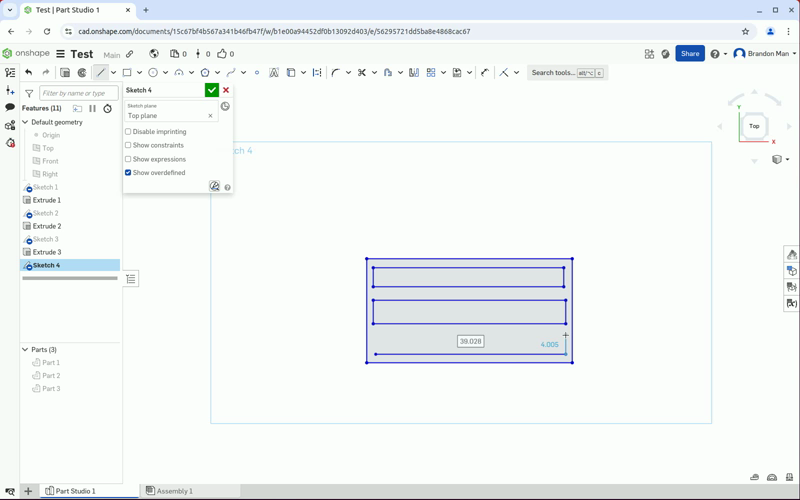
click(565, 334)
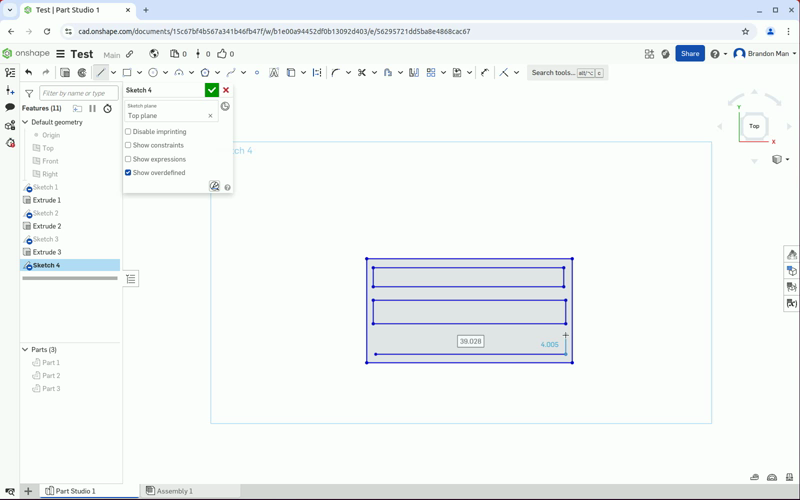
key_up(shift)
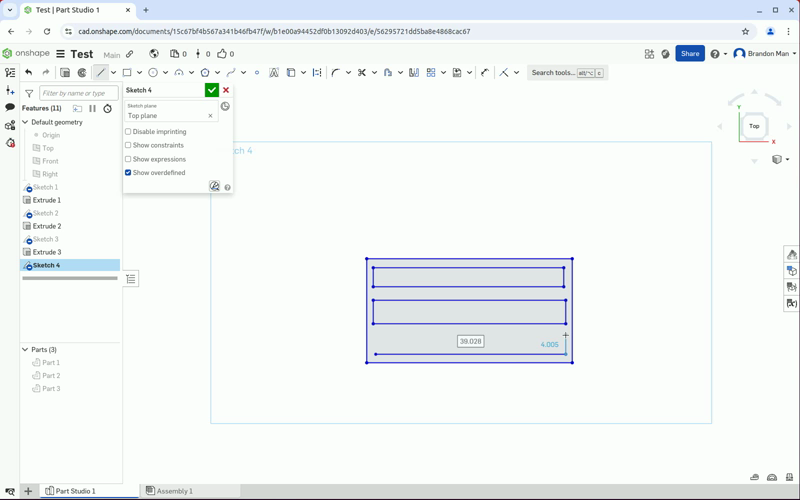
key_down(shift)
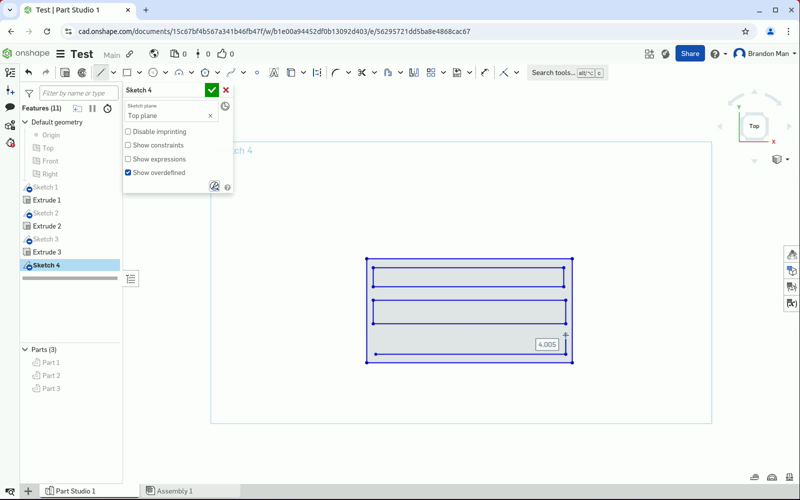
mouse_move(375, 334)
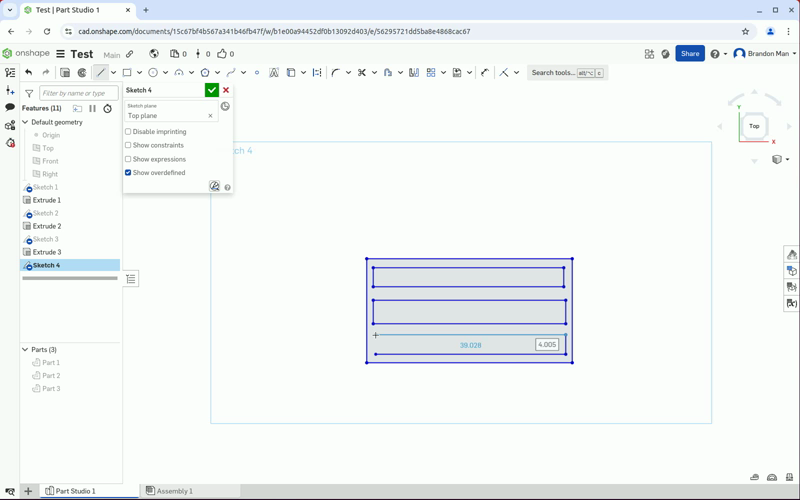
click(375, 334)
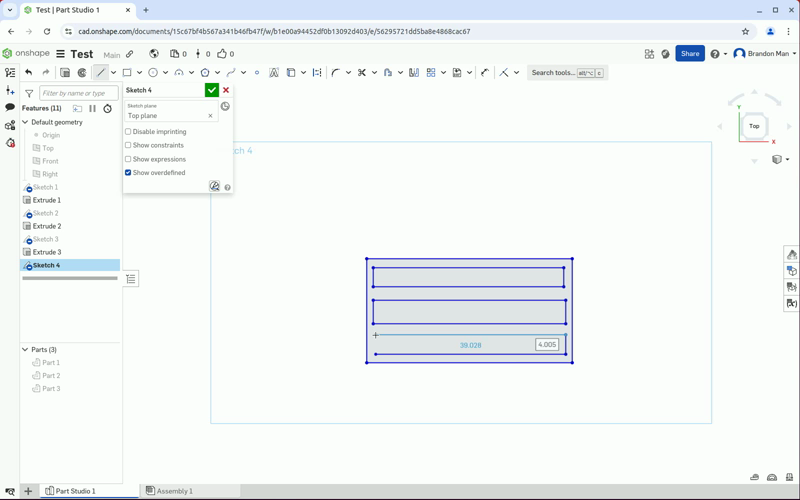
key_up(shift)
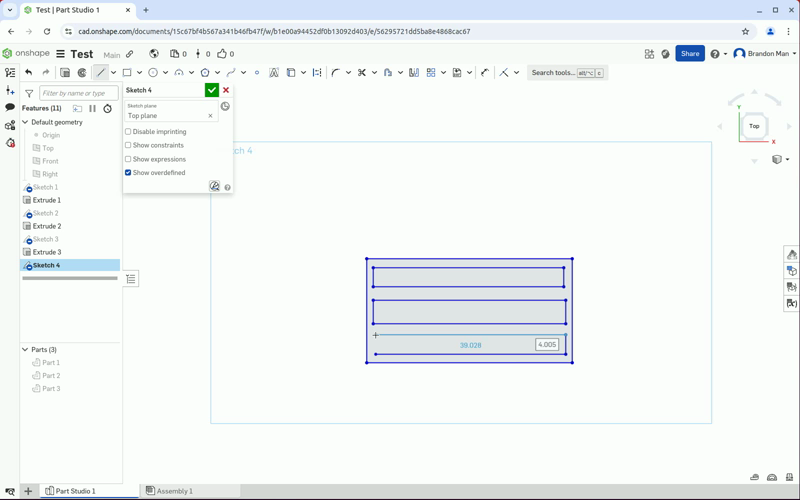
mouse_move(405, 334)
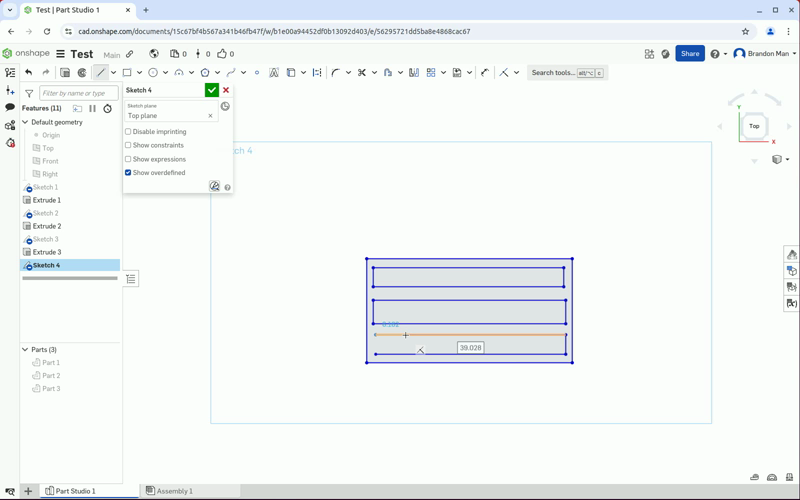
key_down(shift)
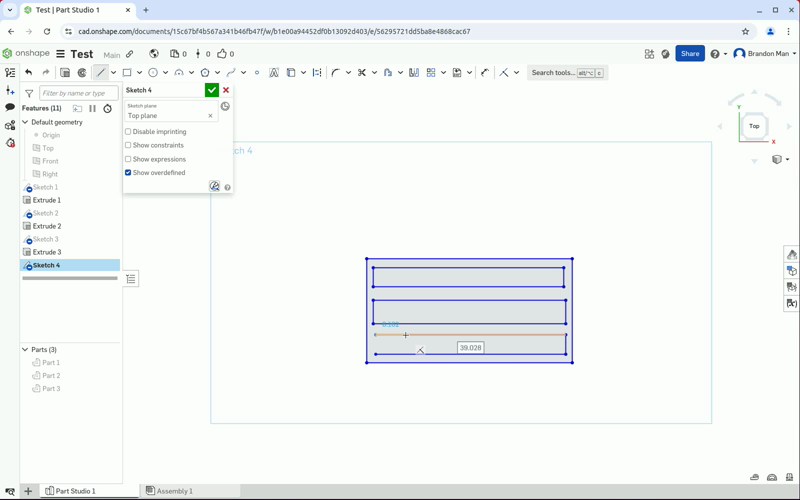
mouse_move(375, 354)
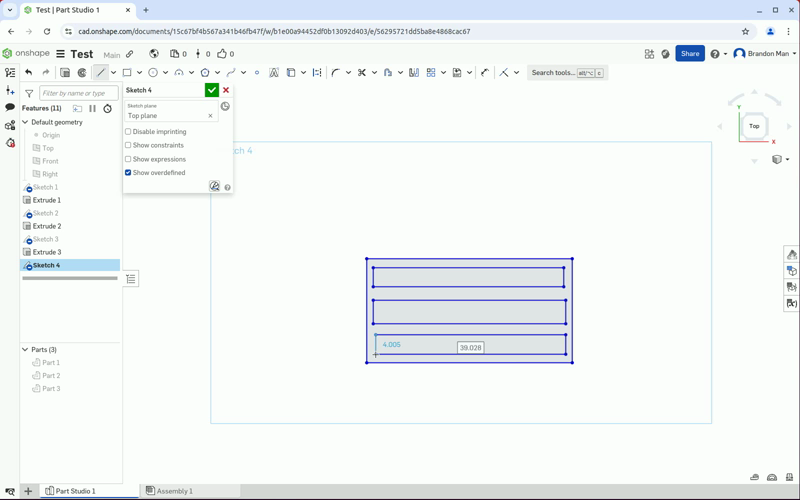
key_up(shift)
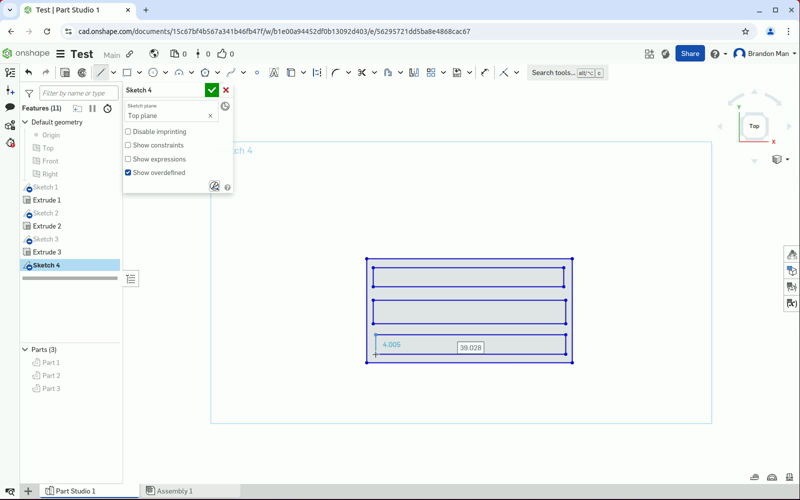
click(375, 354)
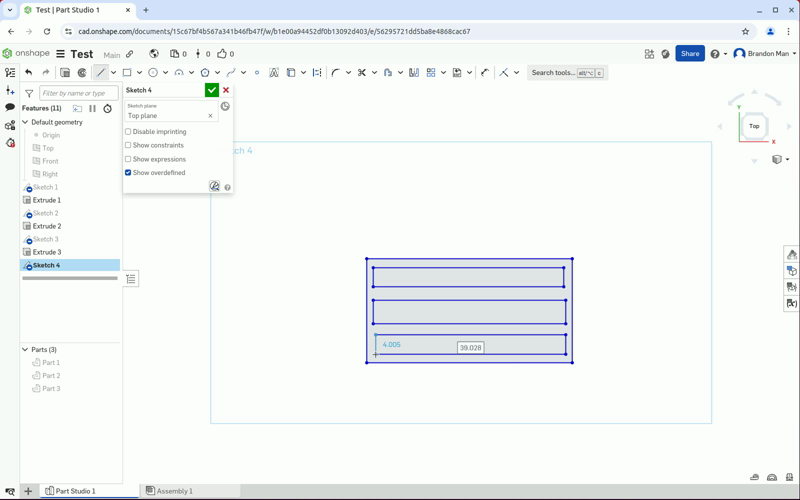
key(esc)
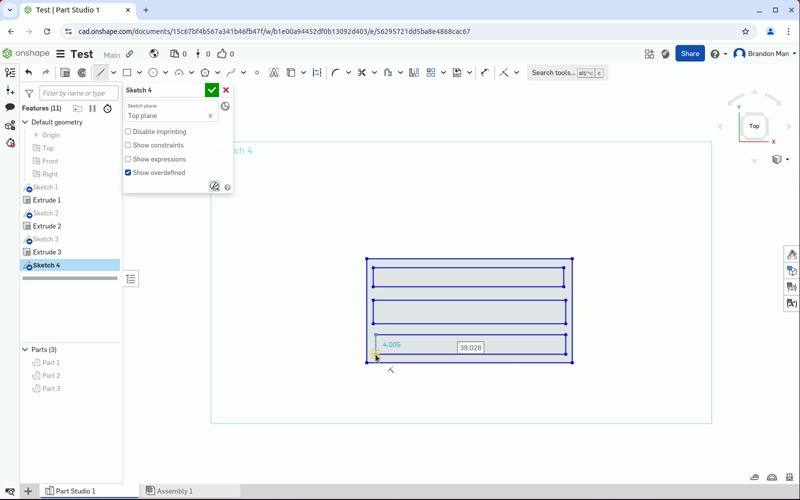
mouse_move(563, 293)
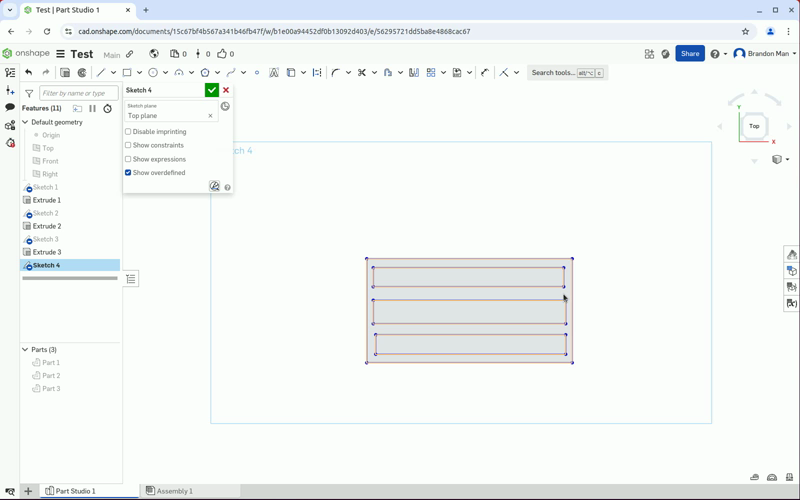
click(563, 293)
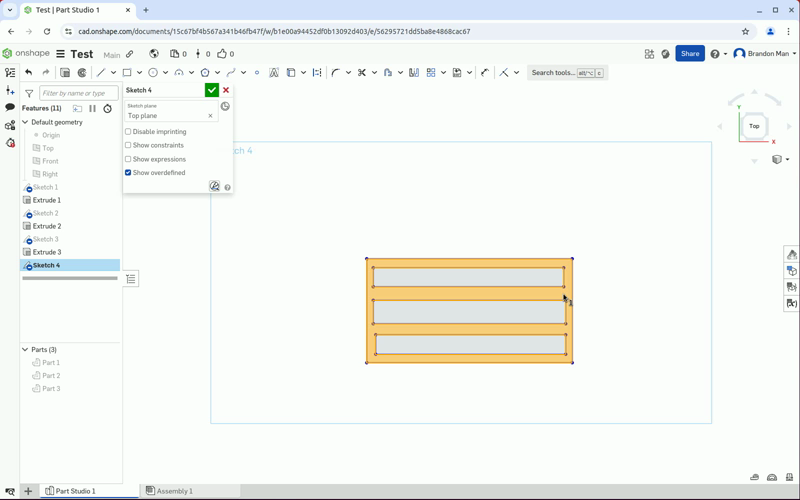
mouse_move(73, 352)
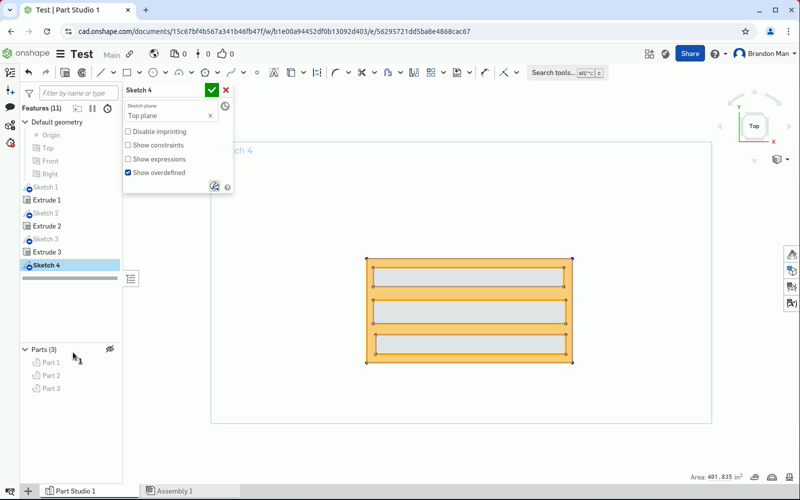
key(shift+y)
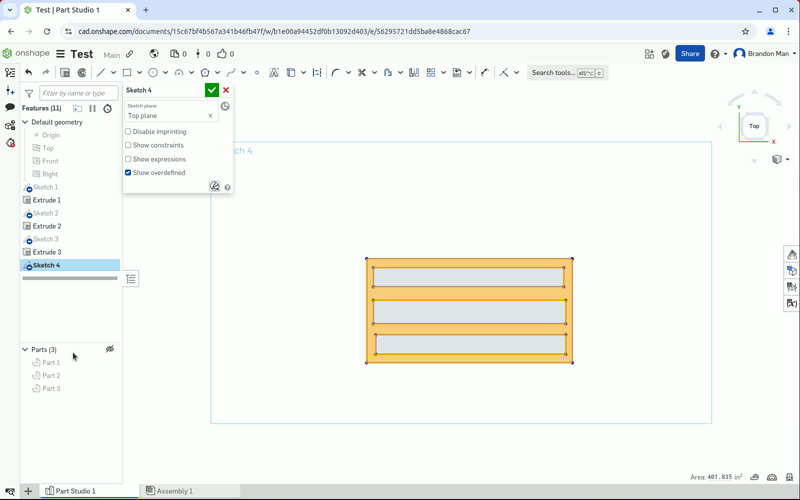
key(shift+e)
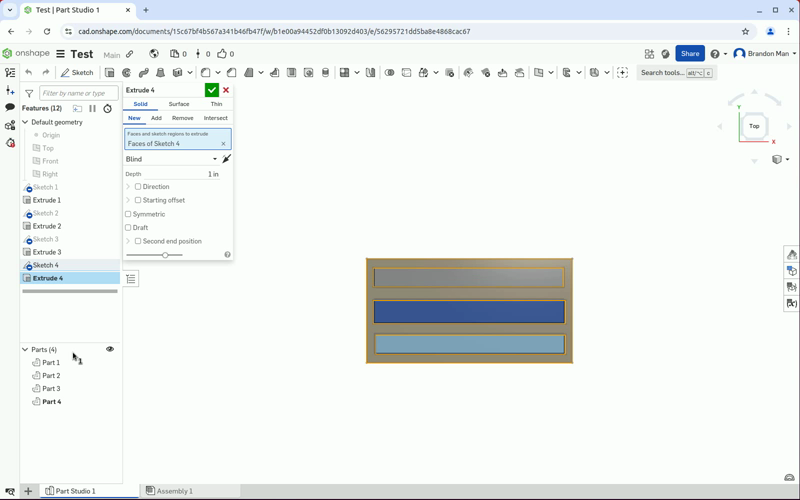
mouse_move(143, 106)
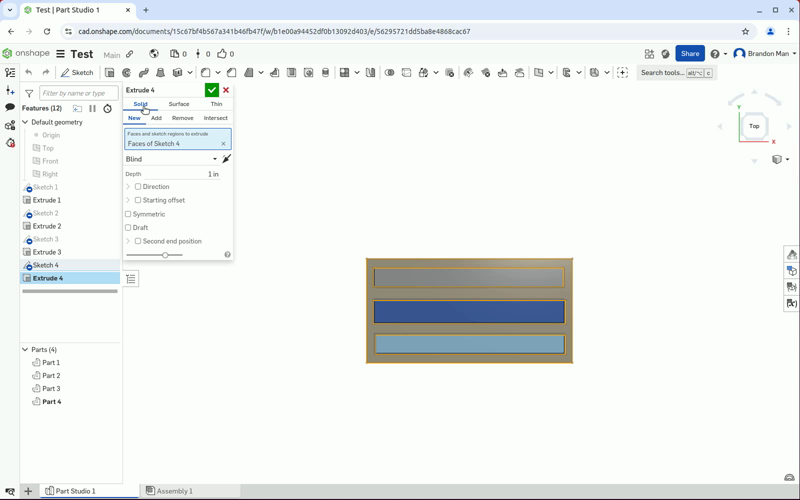
click(143, 106)
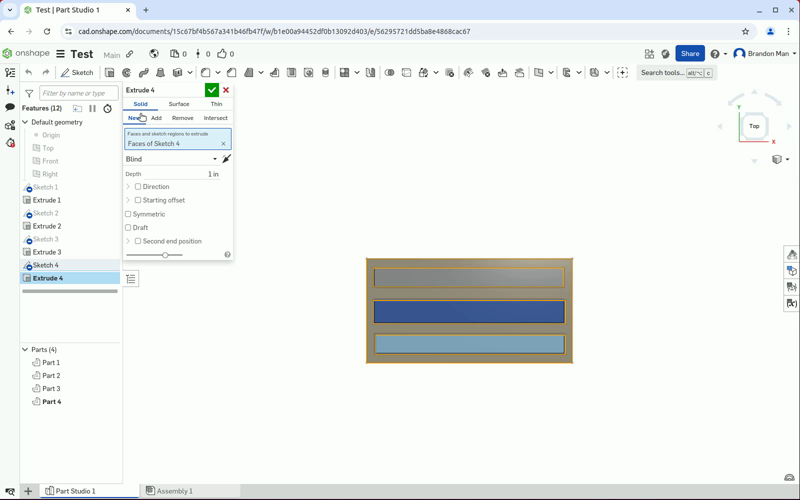
mouse_move(137, 120)
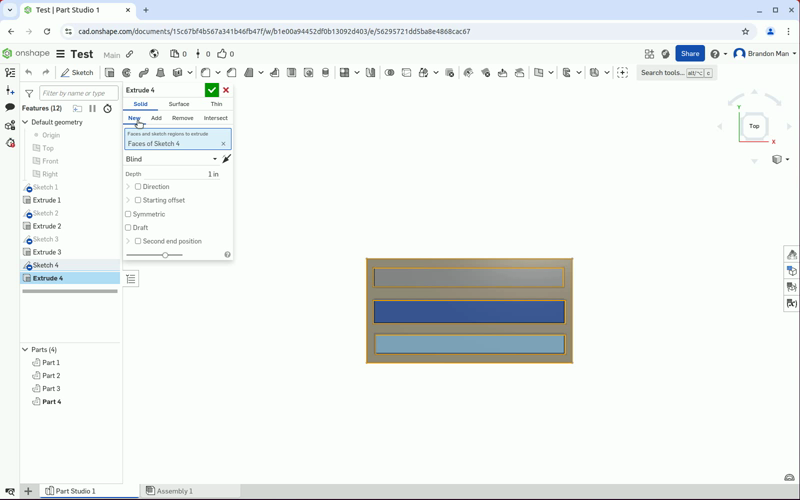
click(137, 120)
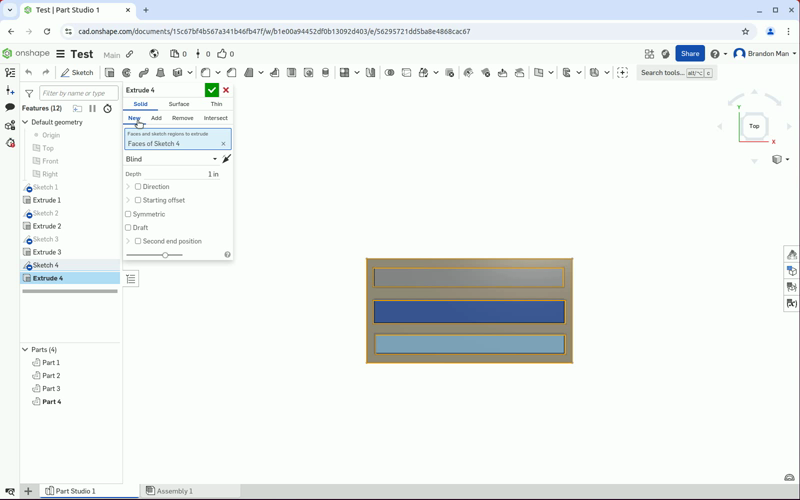
key(tab, 4)
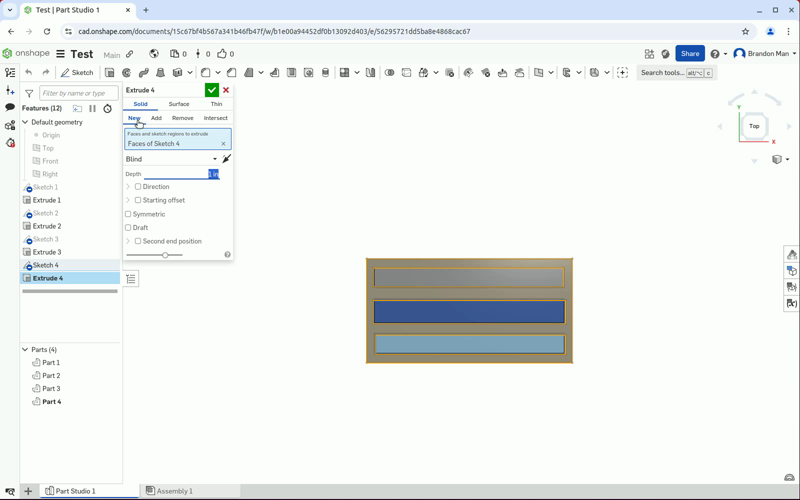
text(2.648)
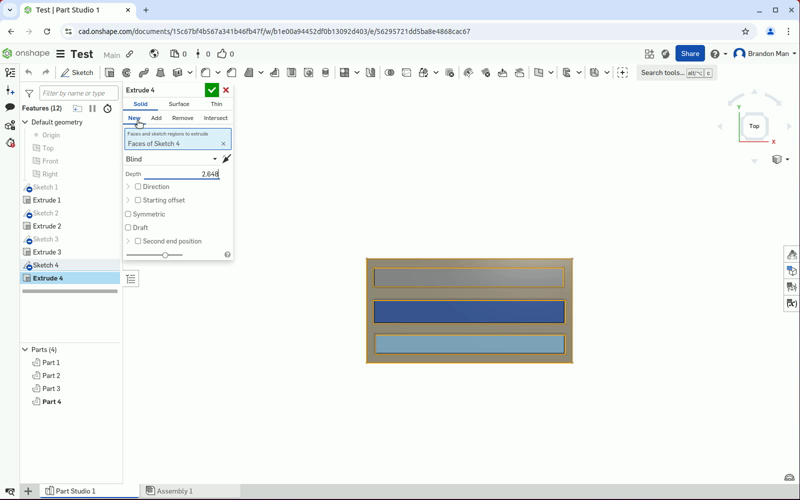
key(enter)
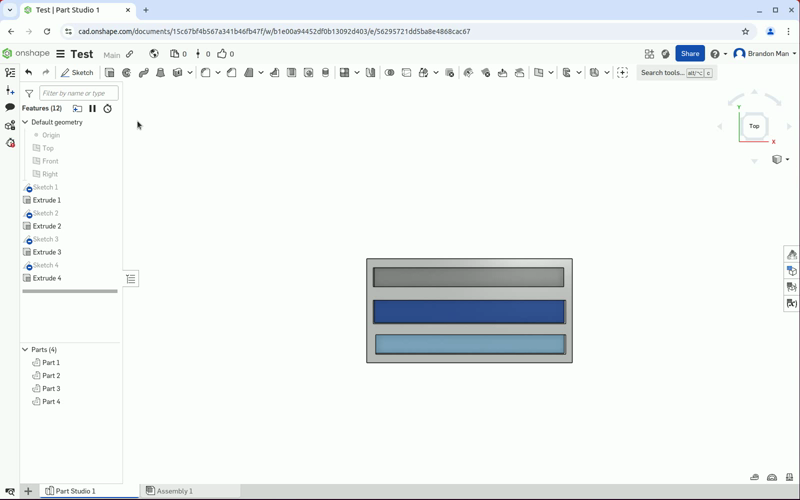
key(shift+h)
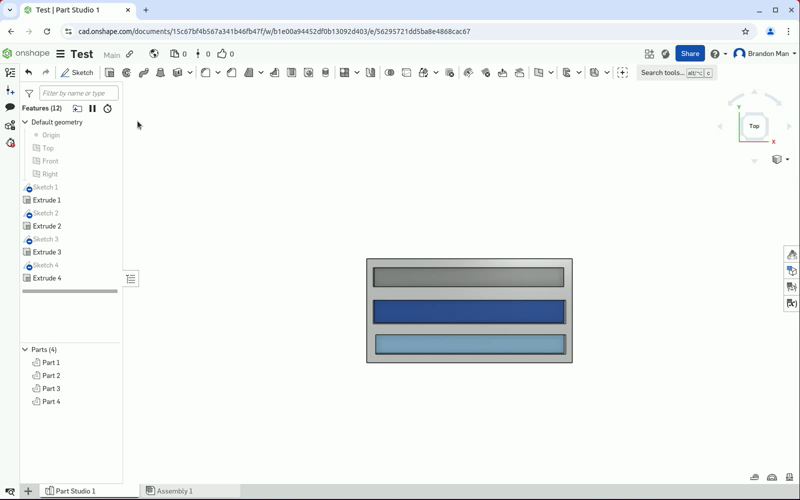
key(shift+h)
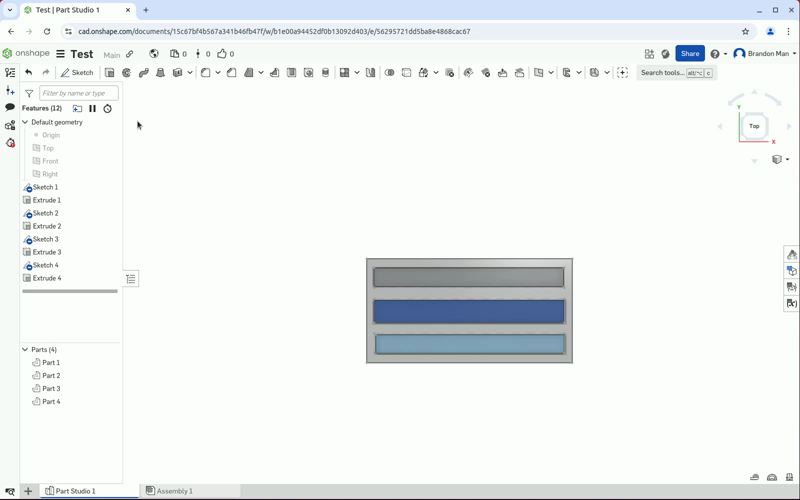
key(shift+7)
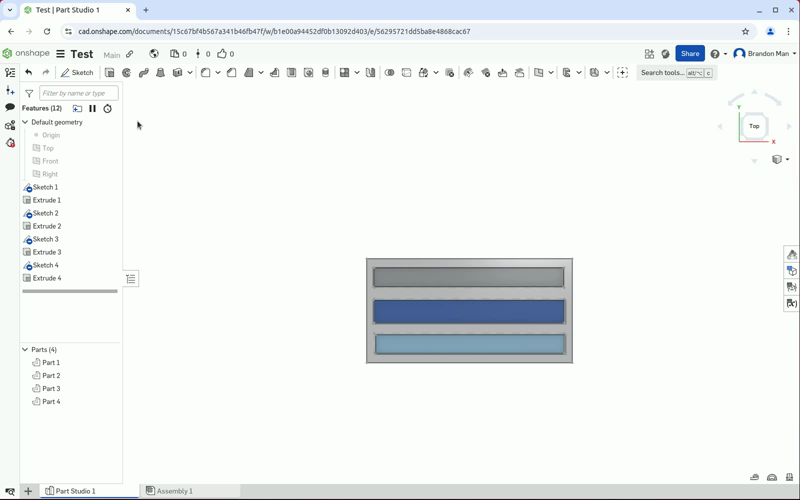
key(up, 3)
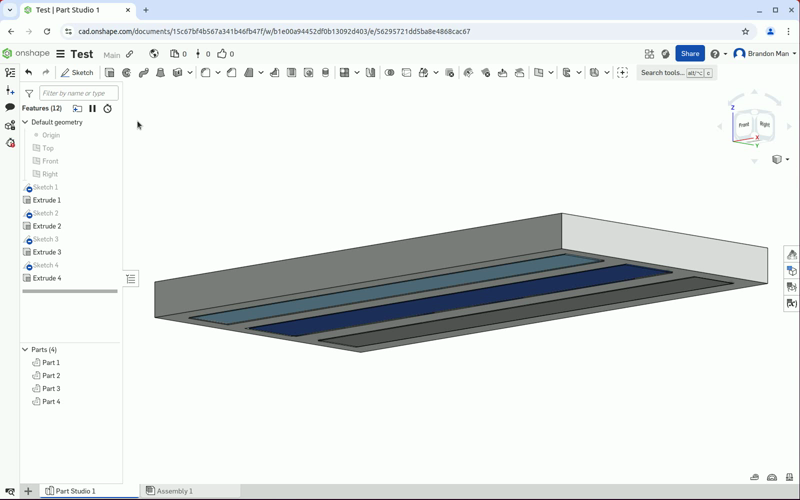
key(left, 3)
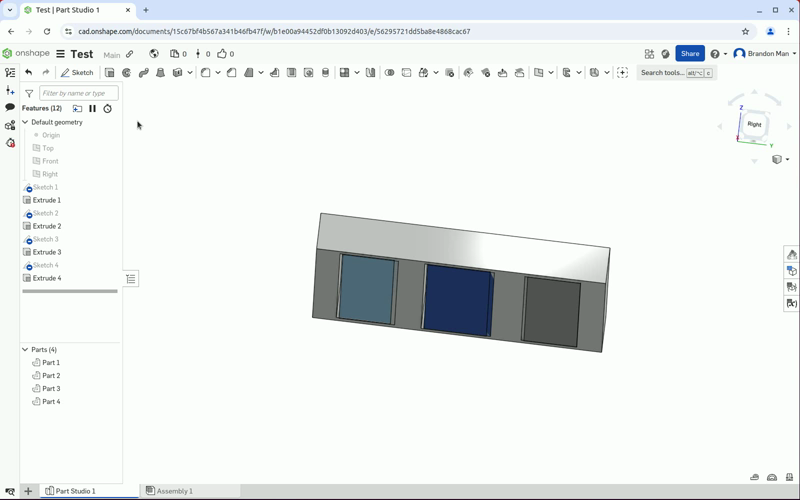
key(right, 3)
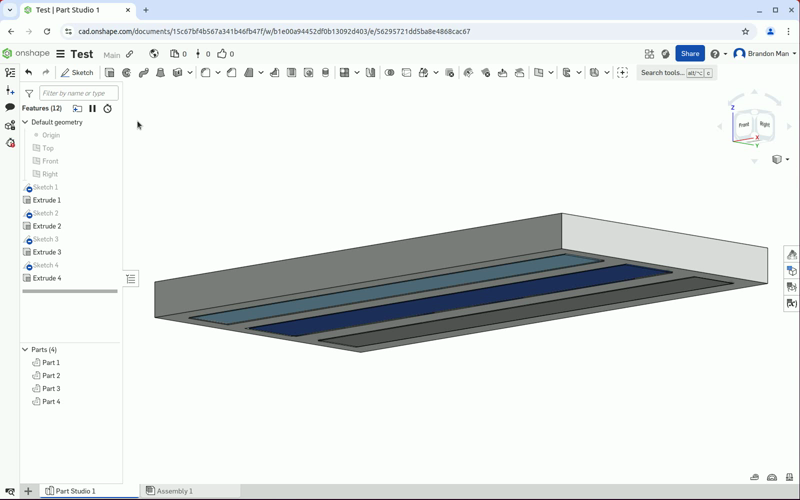
key(down, 3)
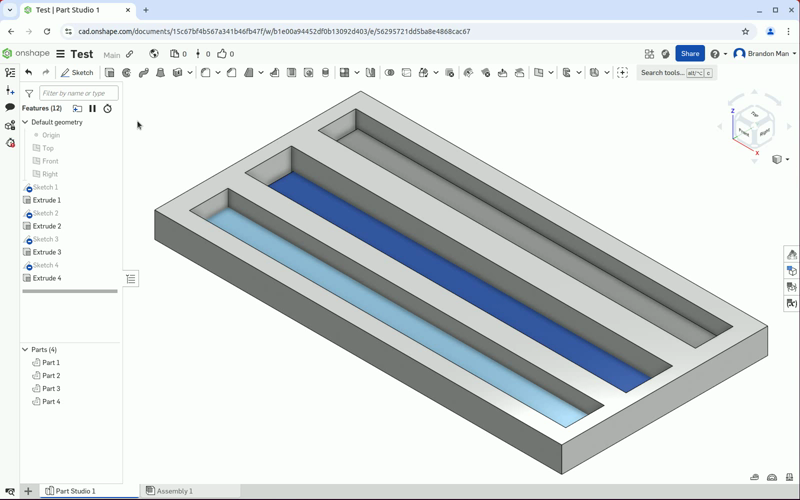
mouse_move(73, 189)
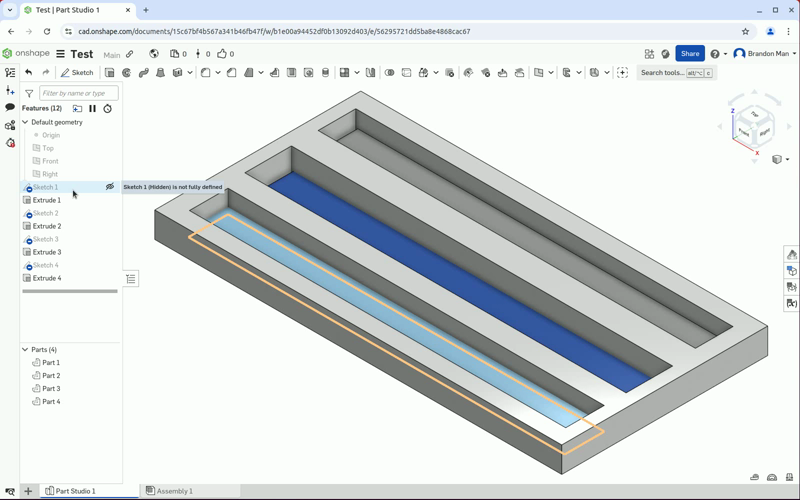
click(73, 189)